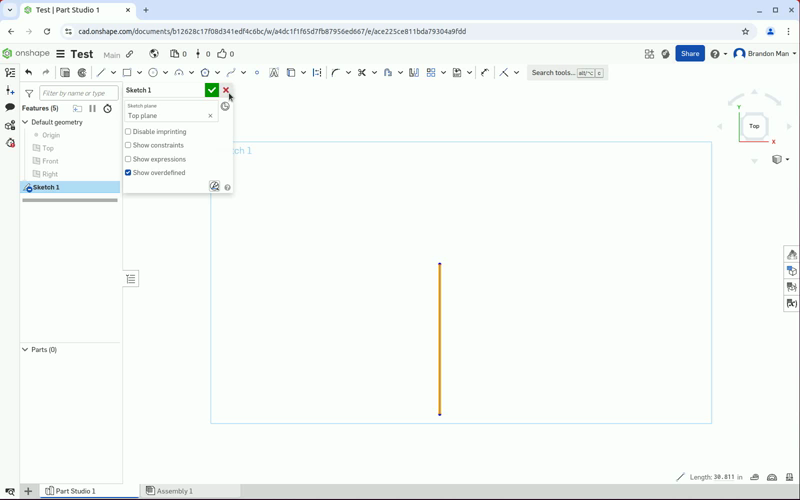
key(shift+h)
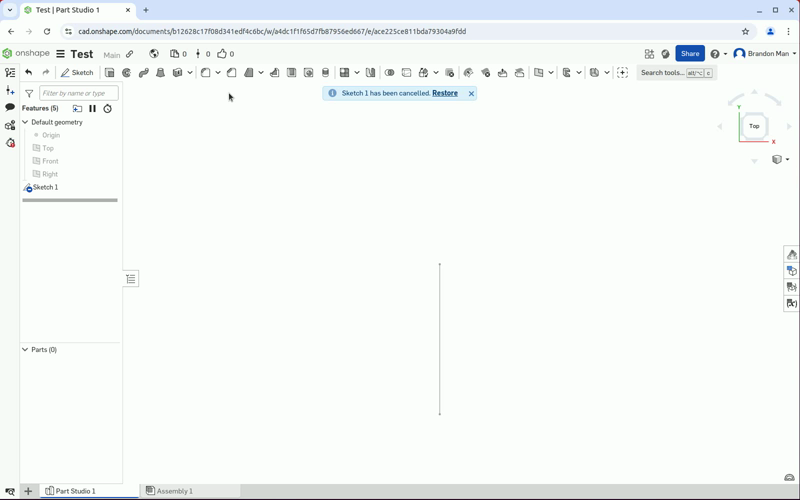
mouse_move(73, 352)
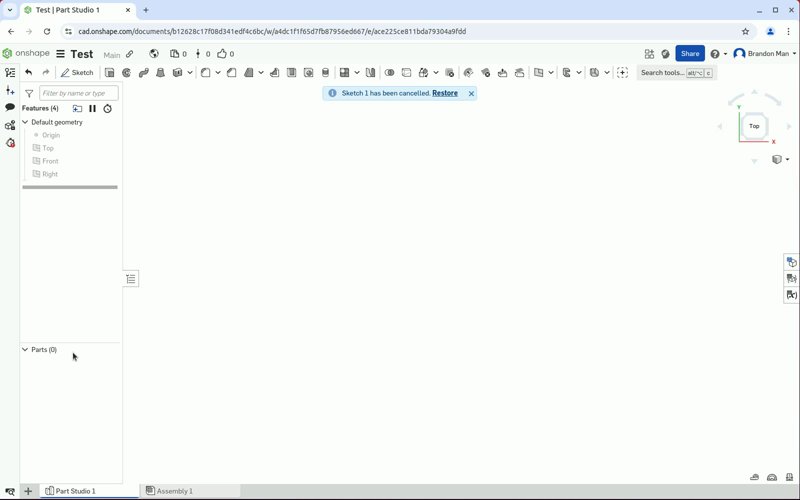
key(y)
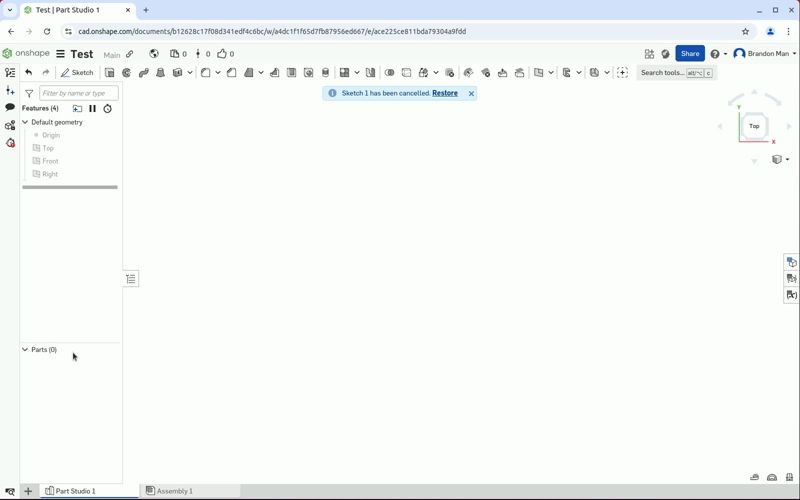
key(shift+p)
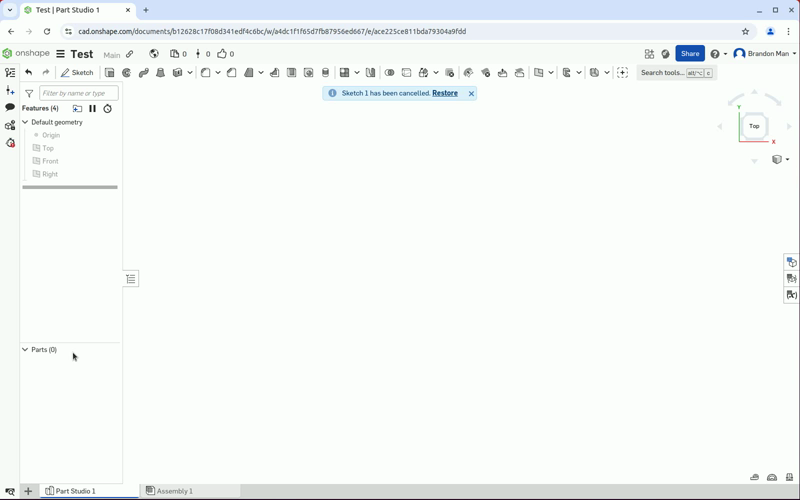
key(space)
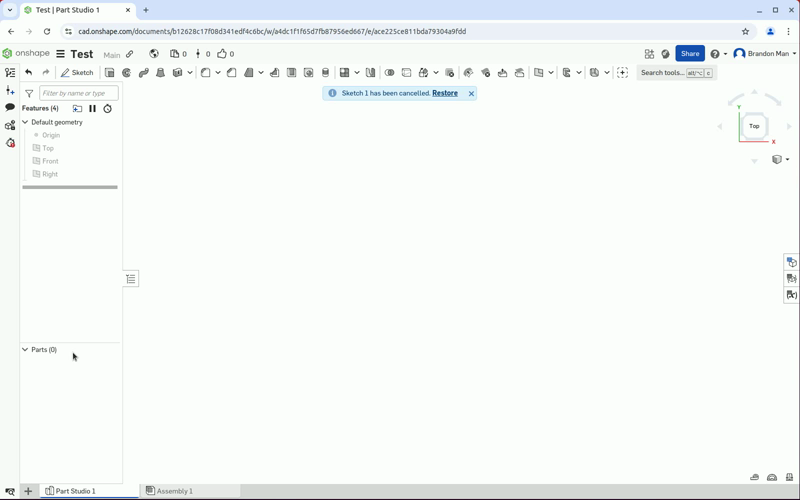
key_down(shift)
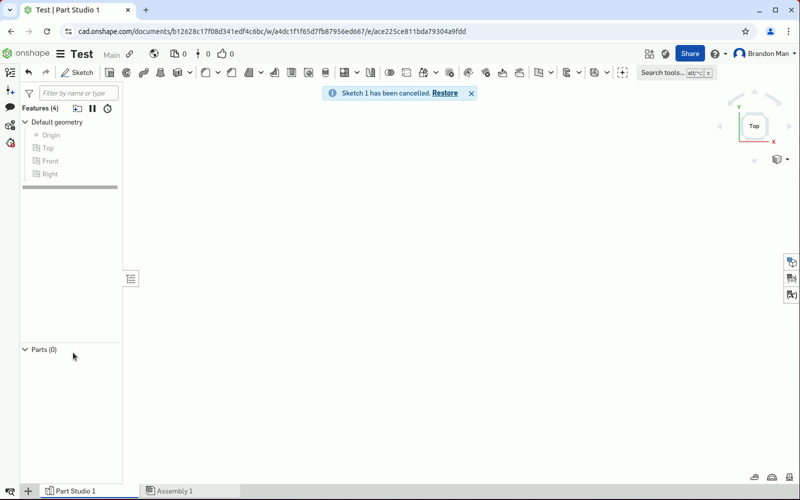
key(up)
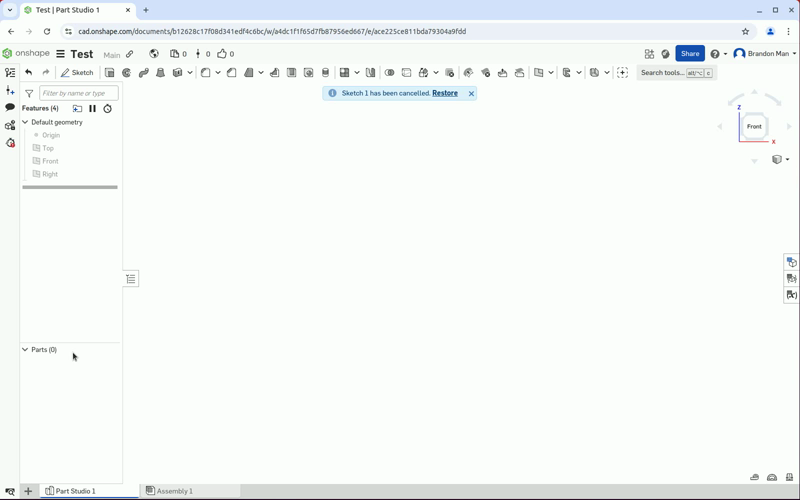
key_up(shift)
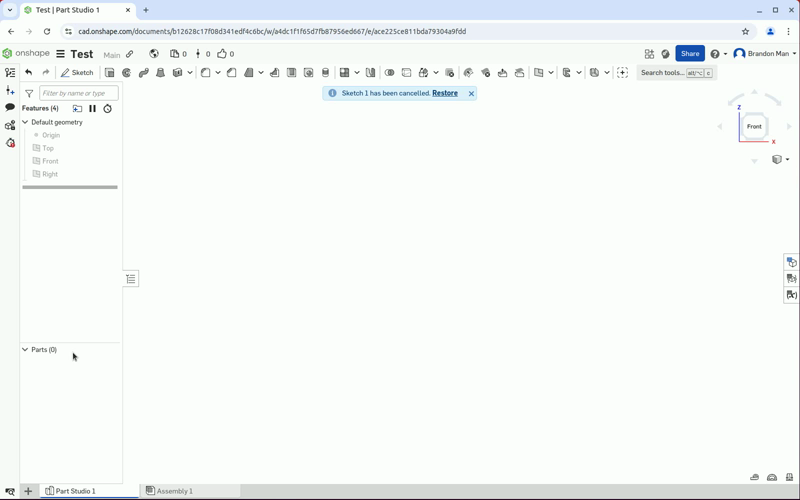
mouse_move(73, 352)
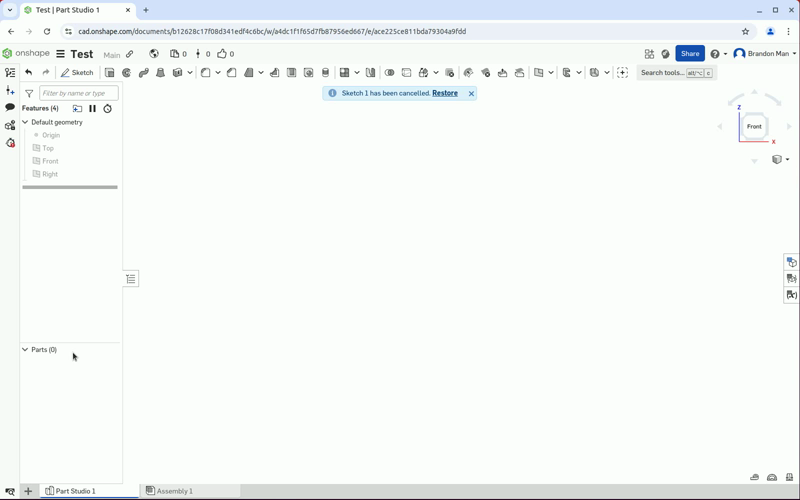
key(shift+y)
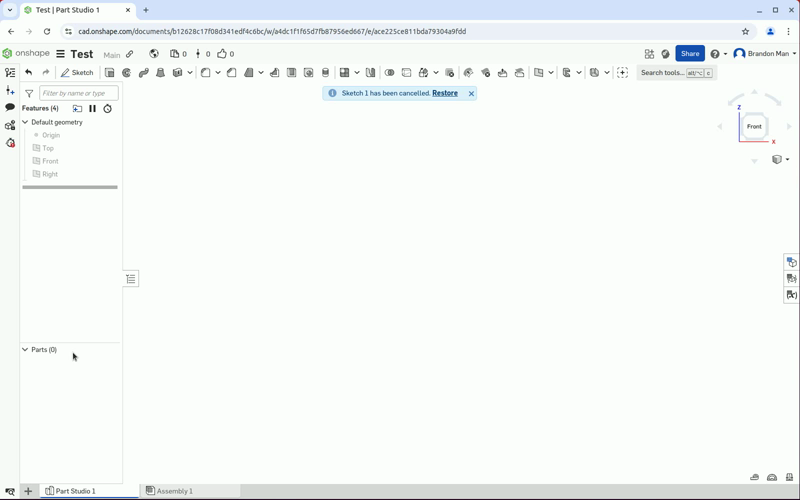
key(shift+s)
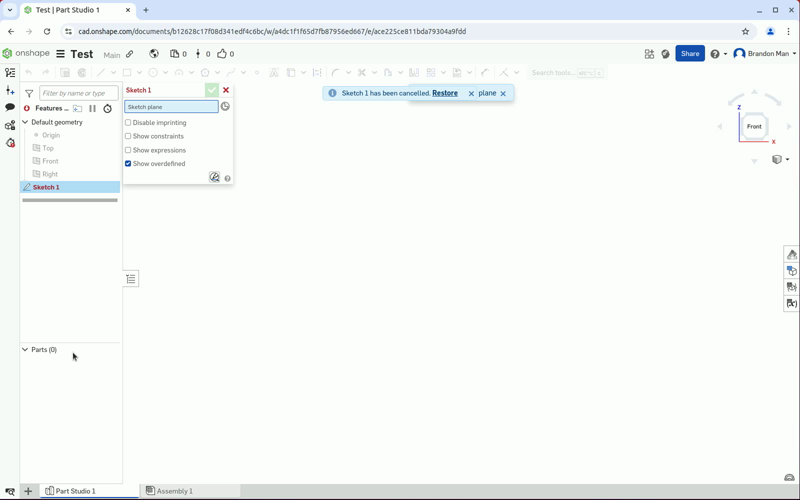
mouse_move(73, 163)
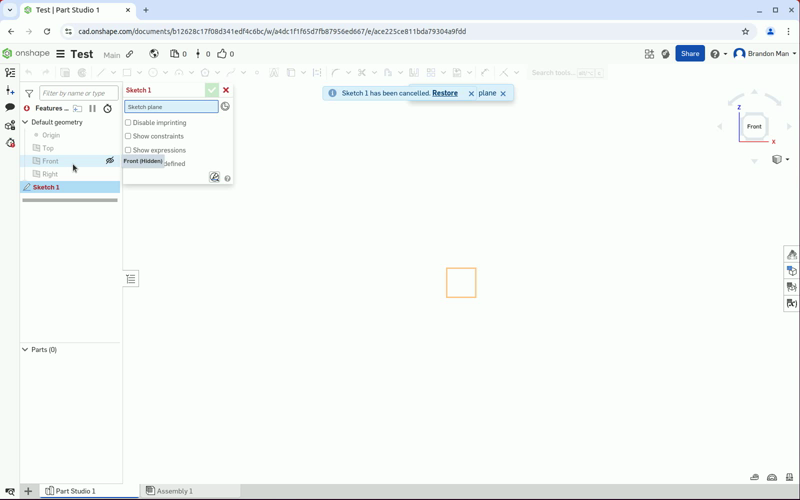
click(73, 163)
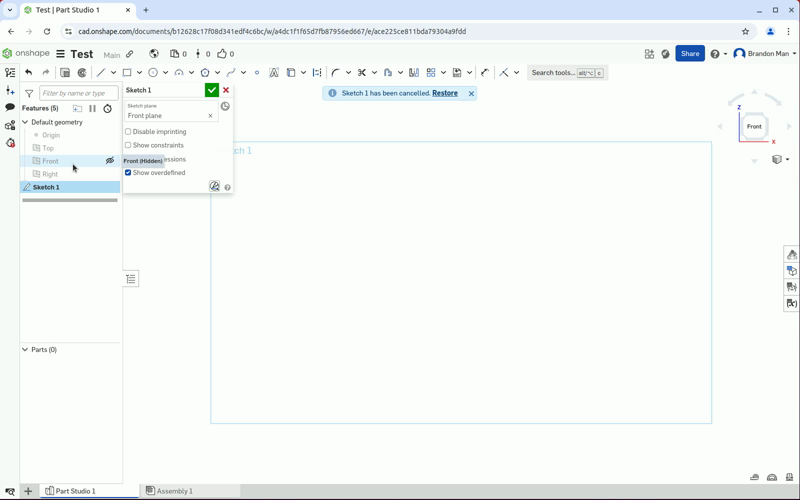
mouse_move(73, 352)
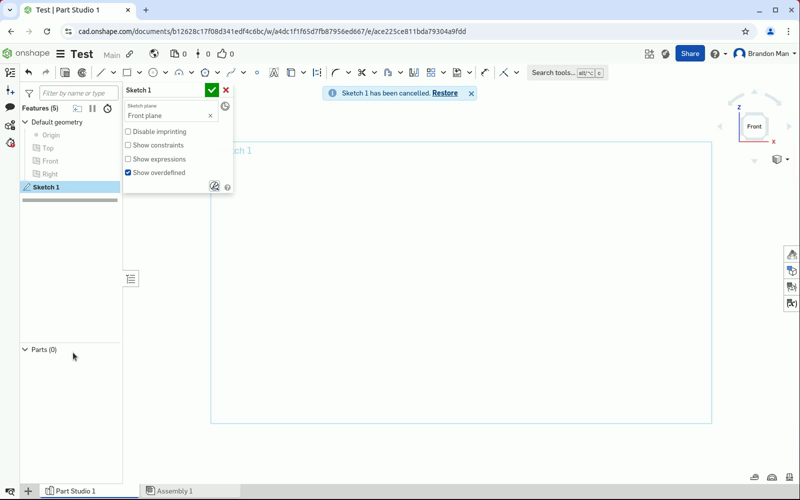
key(y)
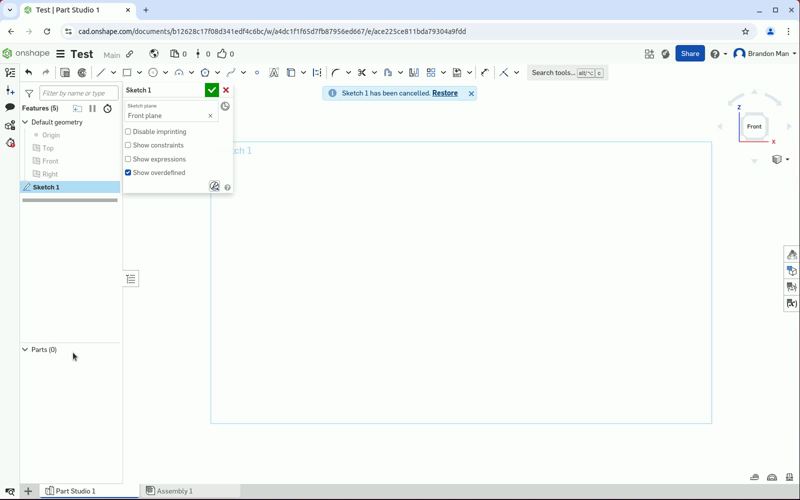
key(l)
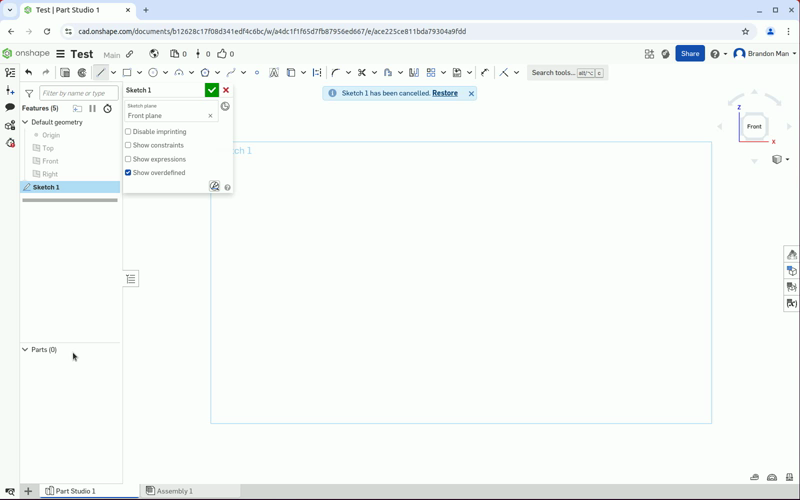
key_down(shift)
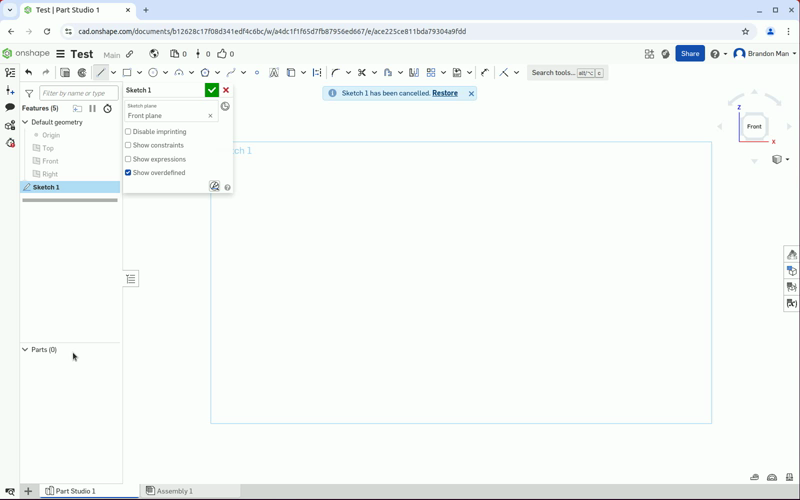
mouse_move(348, 395)
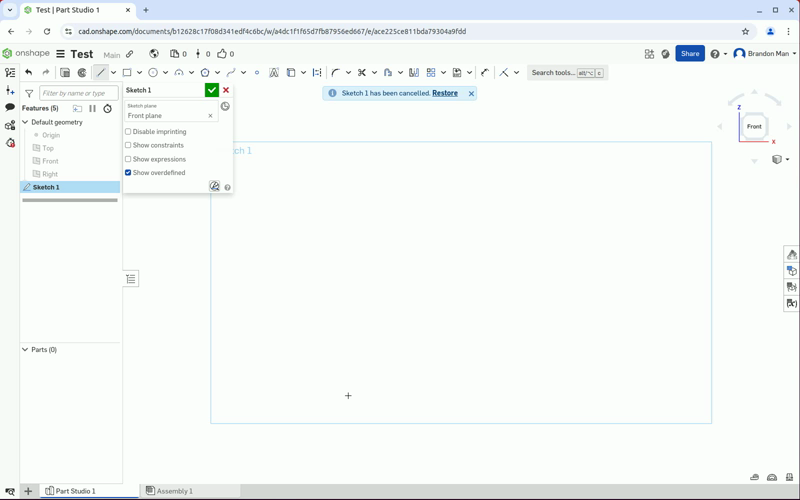
click(348, 395)
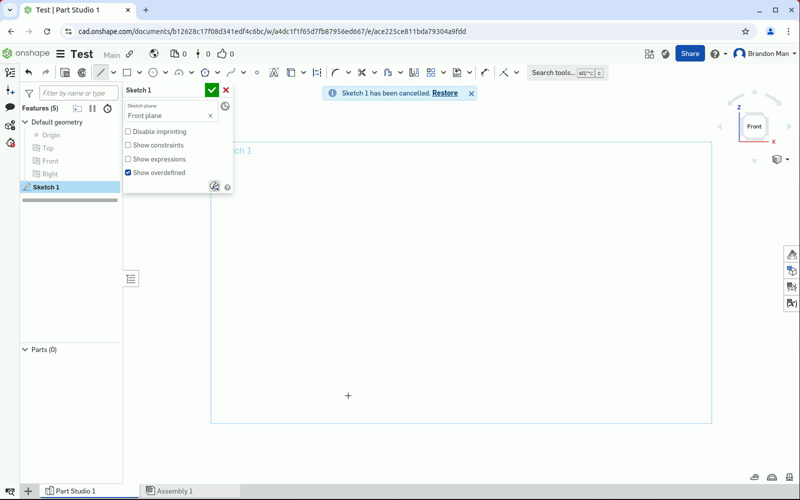
key_up(shift)
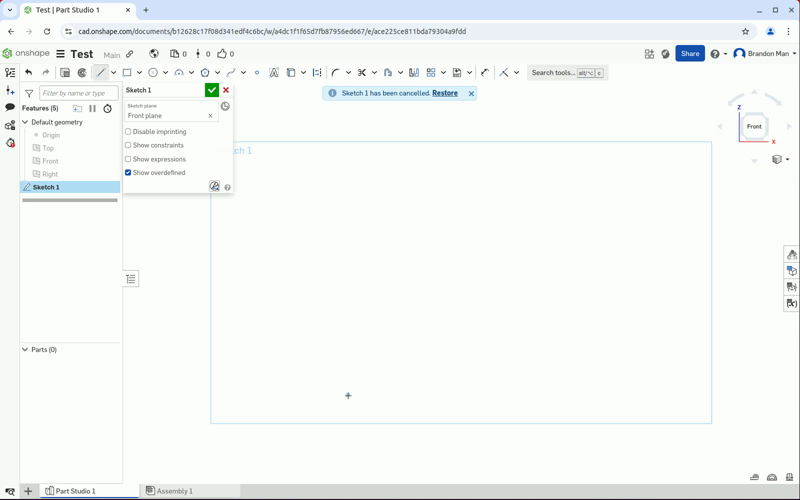
key_down(shift)
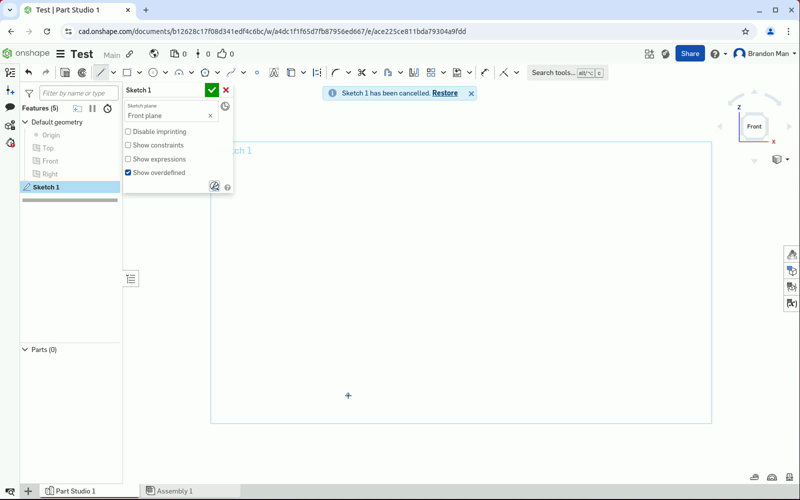
mouse_move(572, 395)
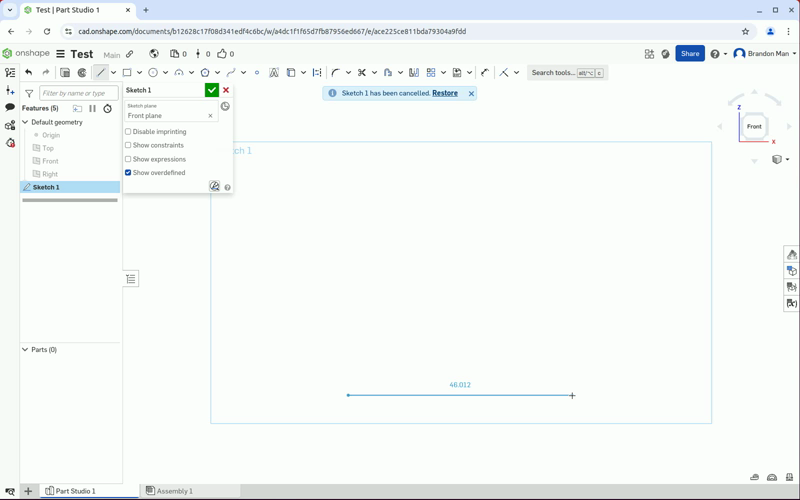
click(572, 395)
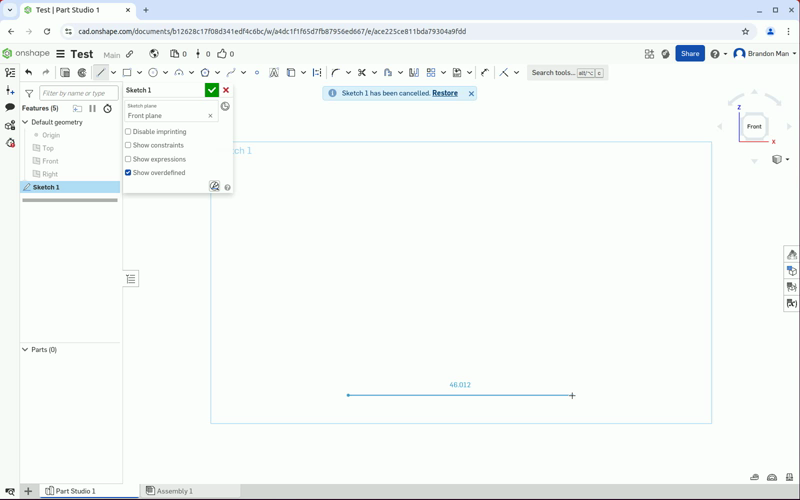
key_up(shift)
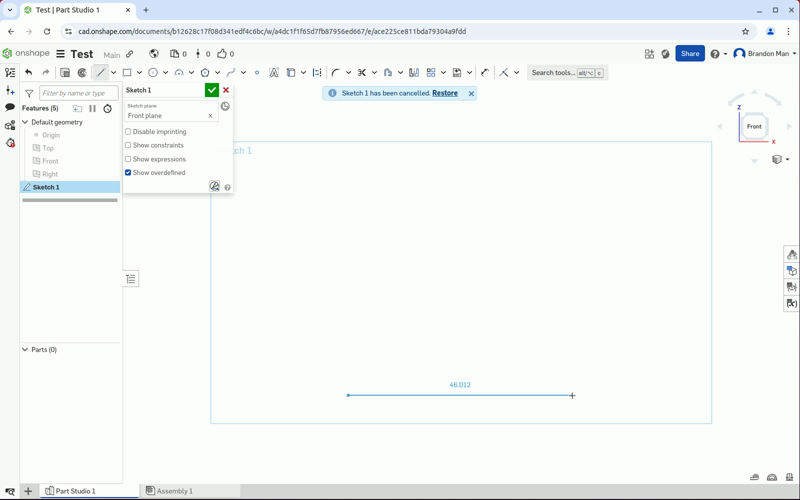
key_down(shift)
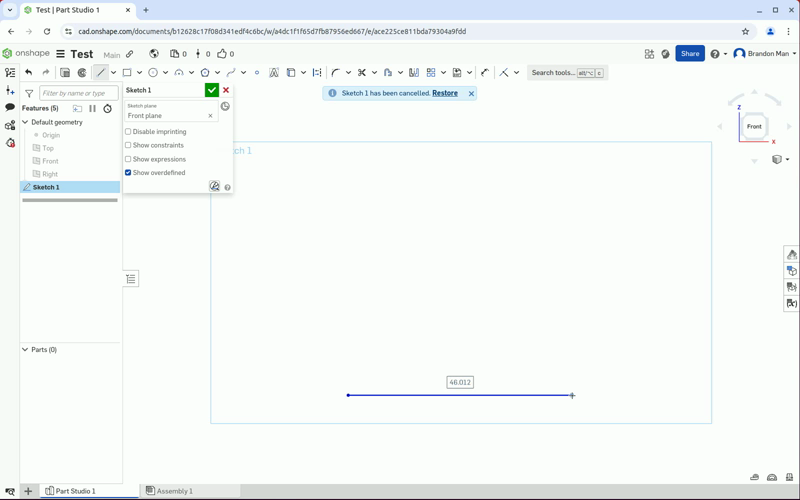
mouse_move(572, 171)
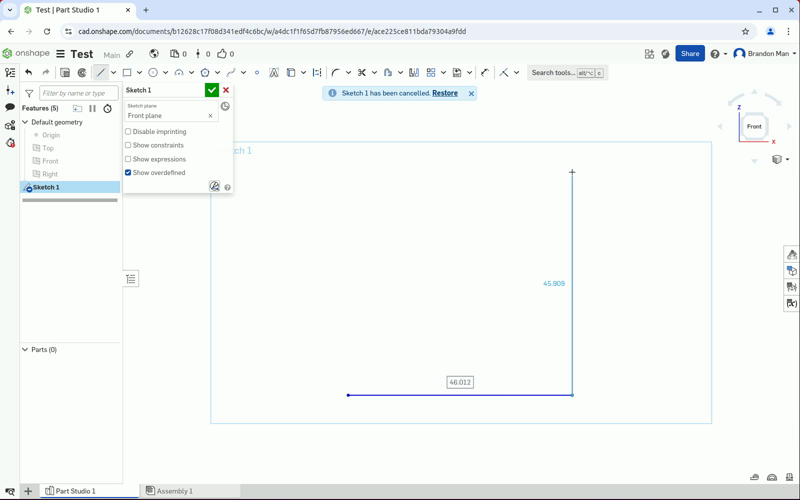
click(572, 171)
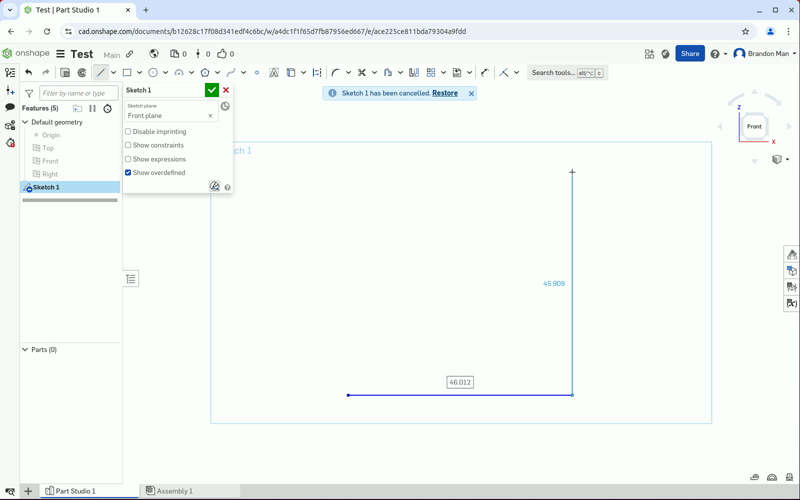
key_up(shift)
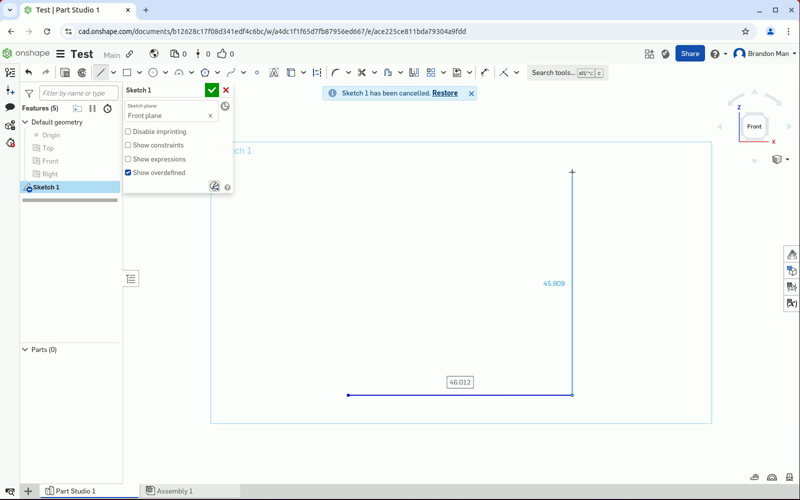
key_down(shift)
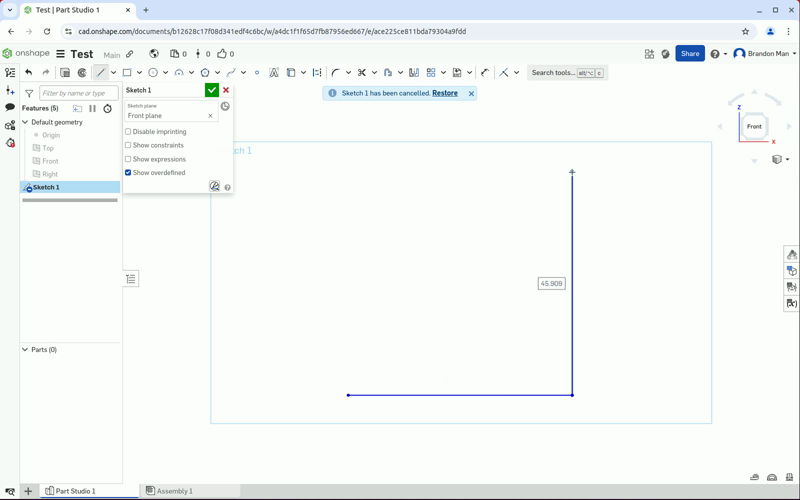
mouse_move(348, 171)
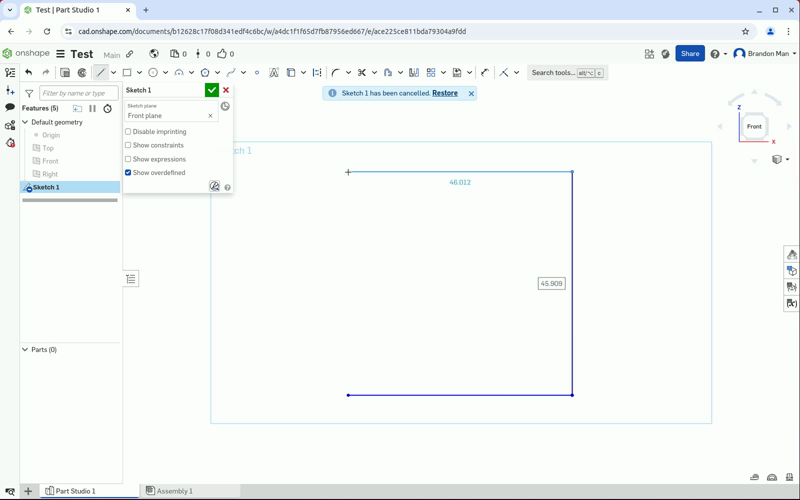
click(348, 171)
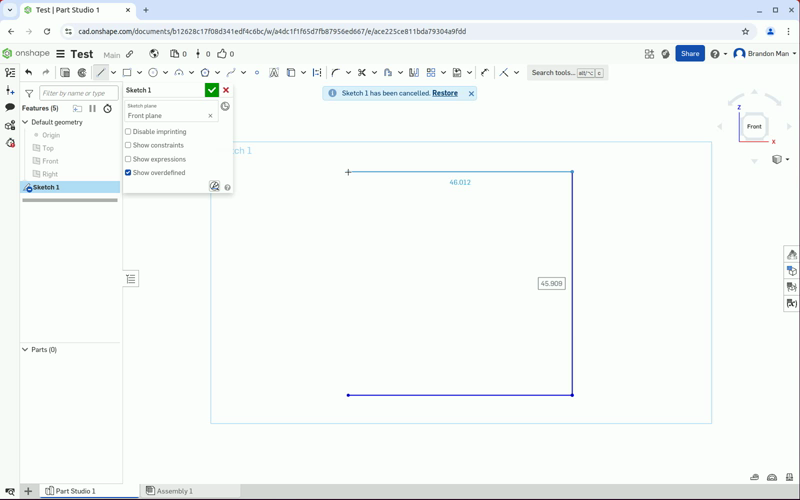
key_up(shift)
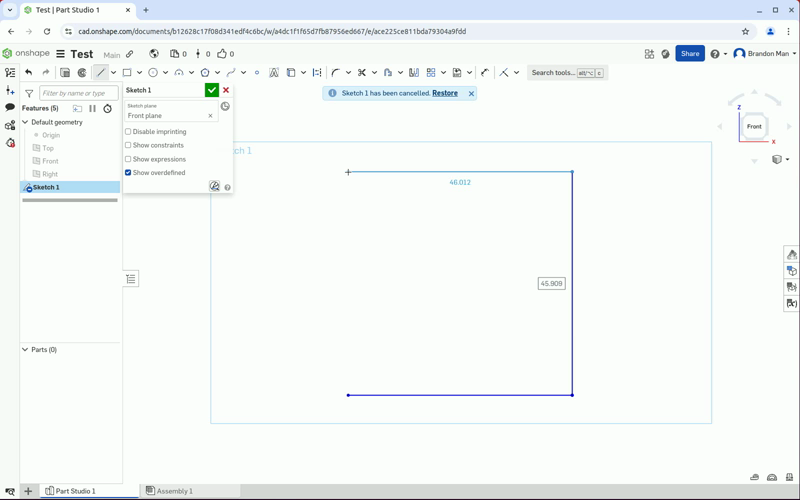
key_down(shift)
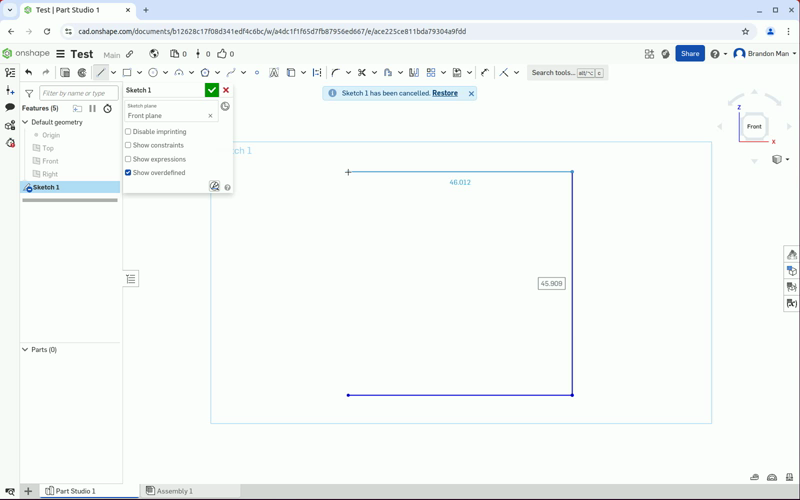
mouse_move(348, 395)
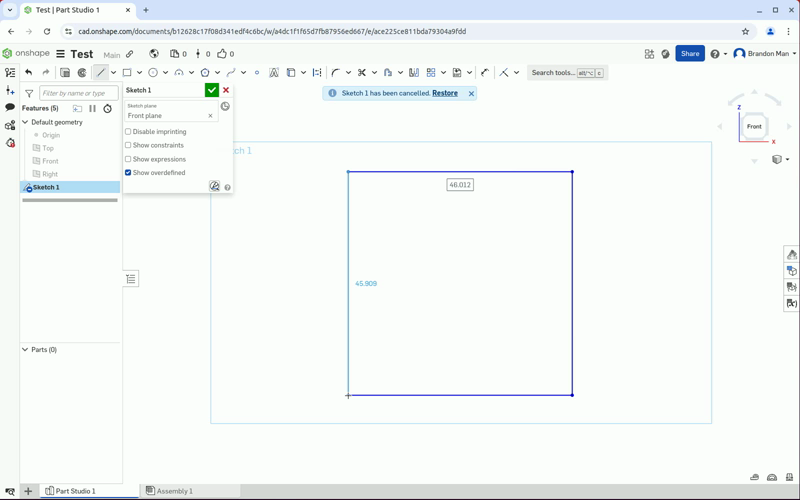
key_up(shift)
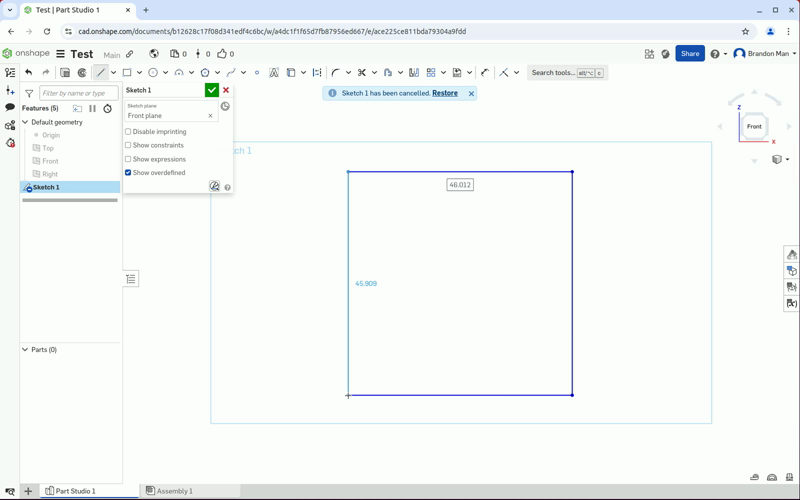
click(348, 395)
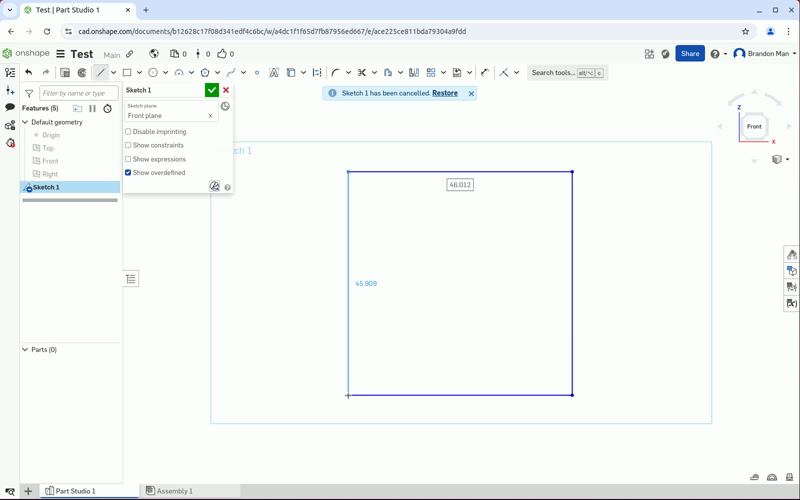
key(esc)
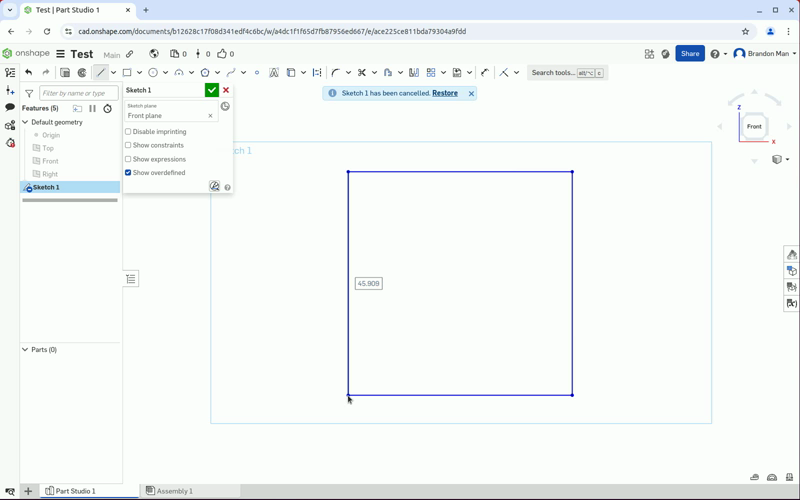
mouse_move(388, 229)
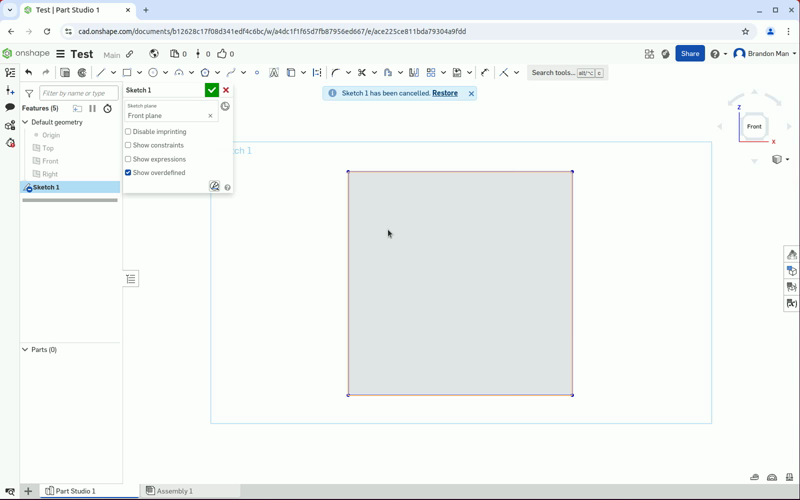
click(388, 229)
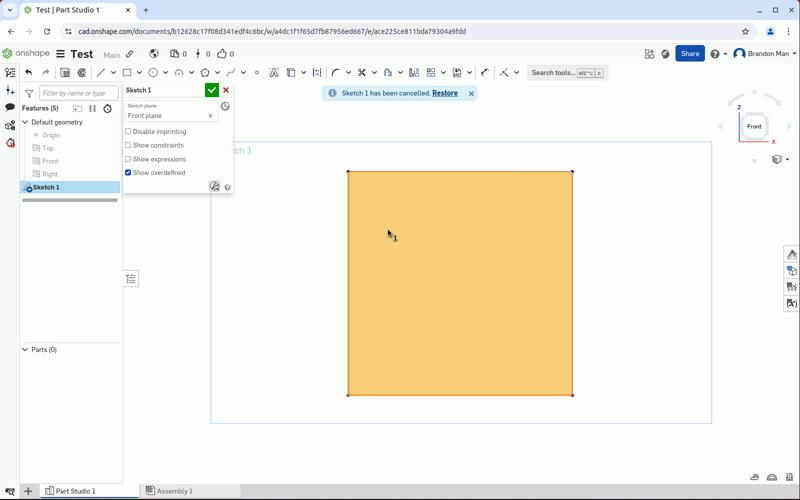
mouse_move(73, 352)
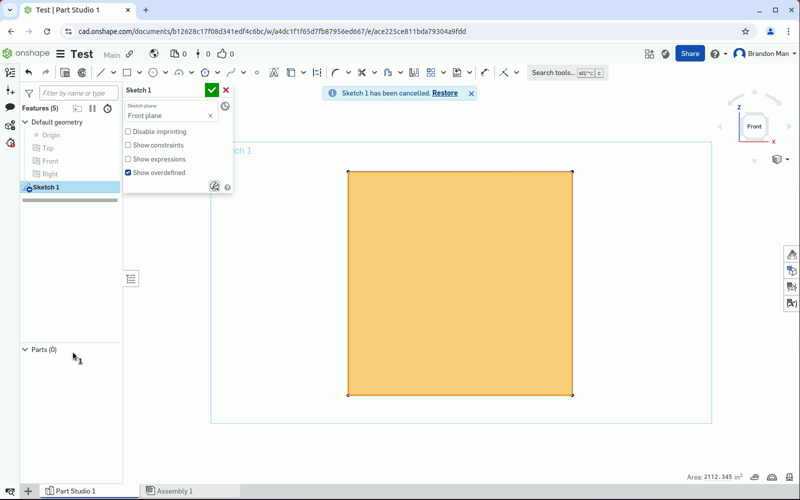
key(shift+y)
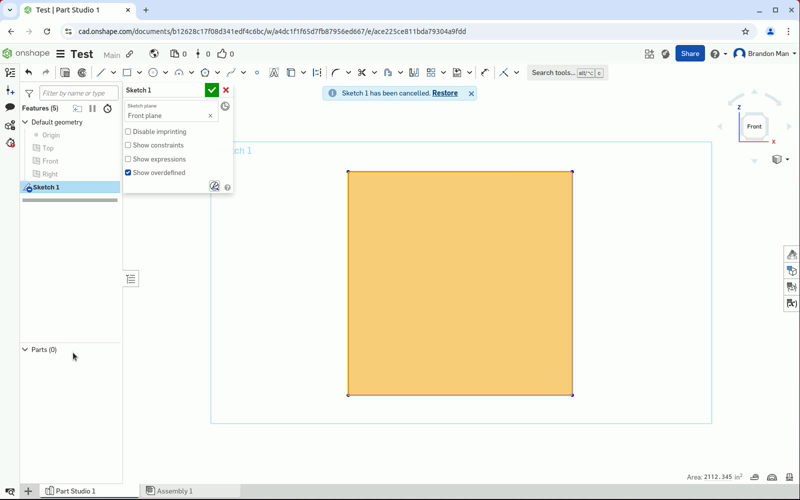
key(shift+e)
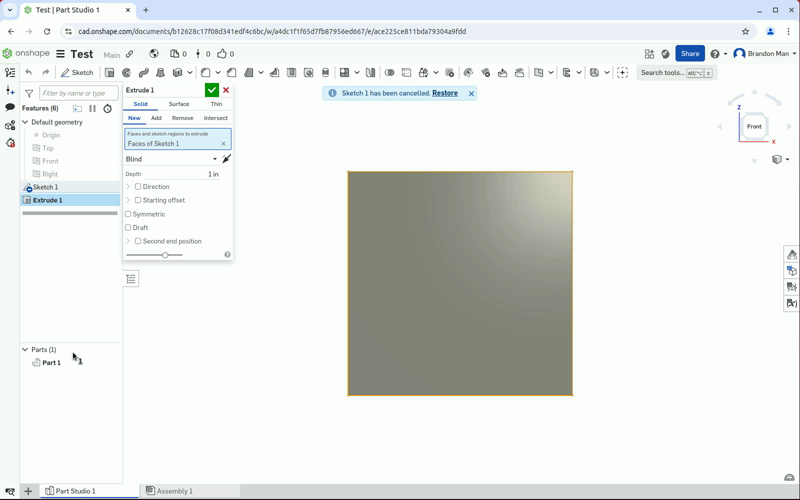
mouse_move(143, 106)
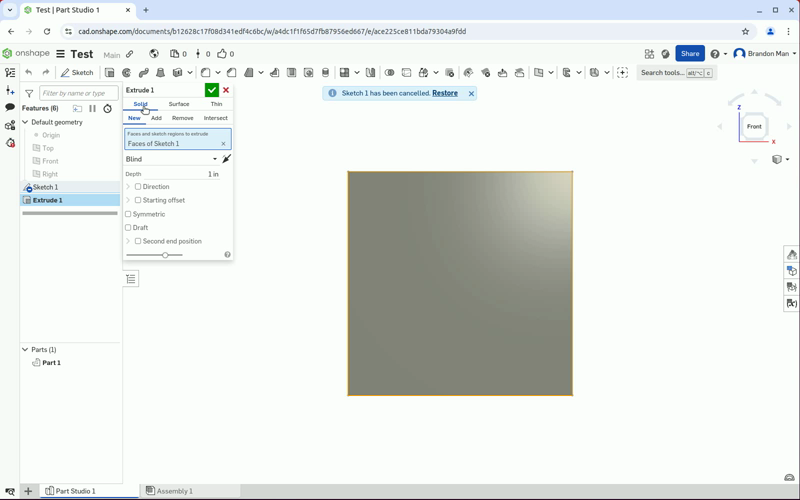
click(143, 106)
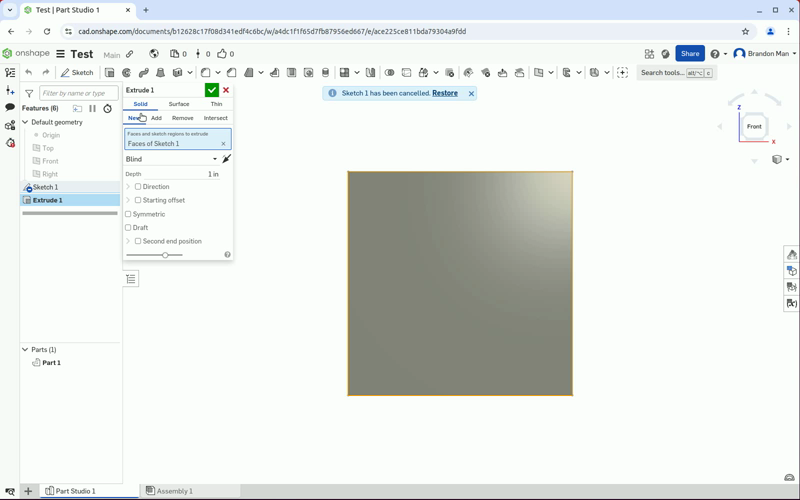
mouse_move(137, 120)
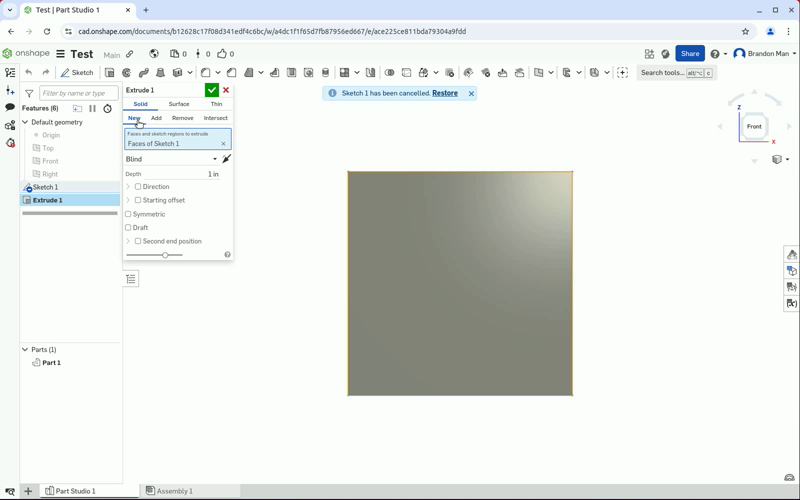
click(137, 120)
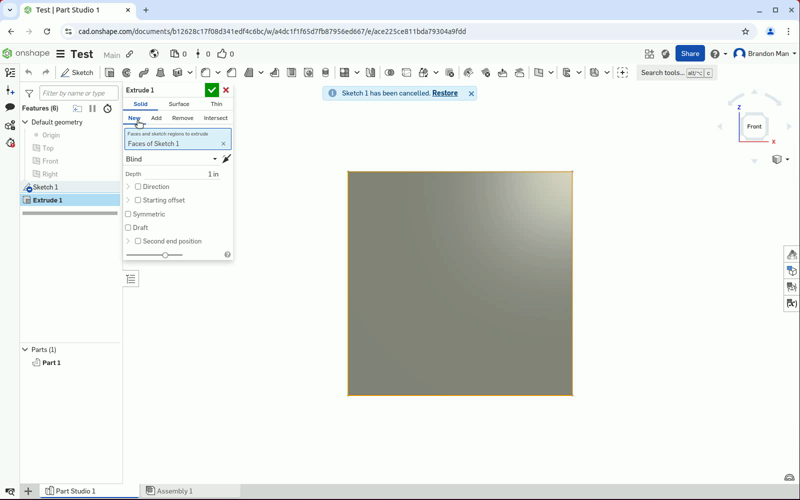
key(tab, 4)
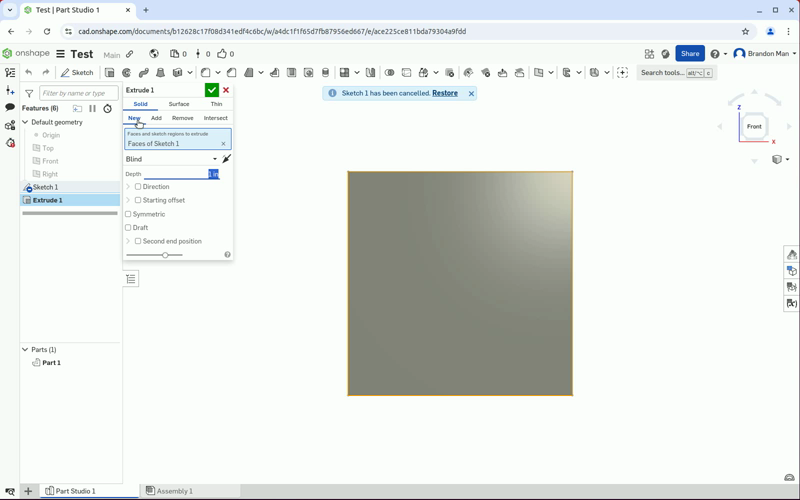
text(9.147)
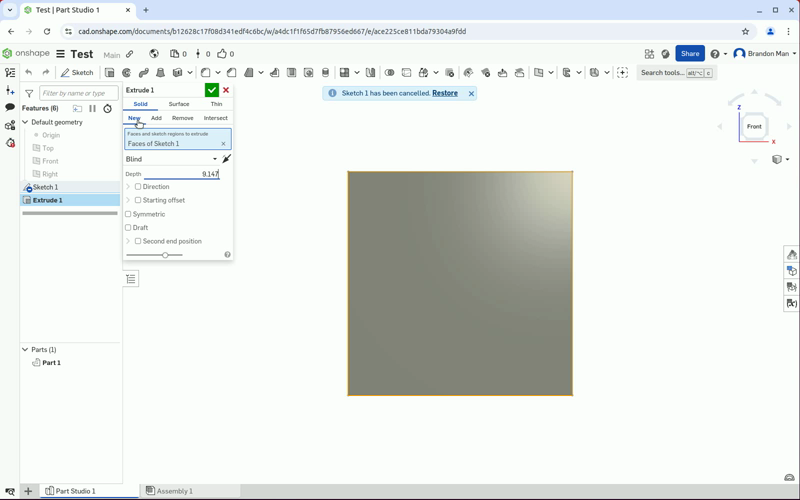
key(enter)
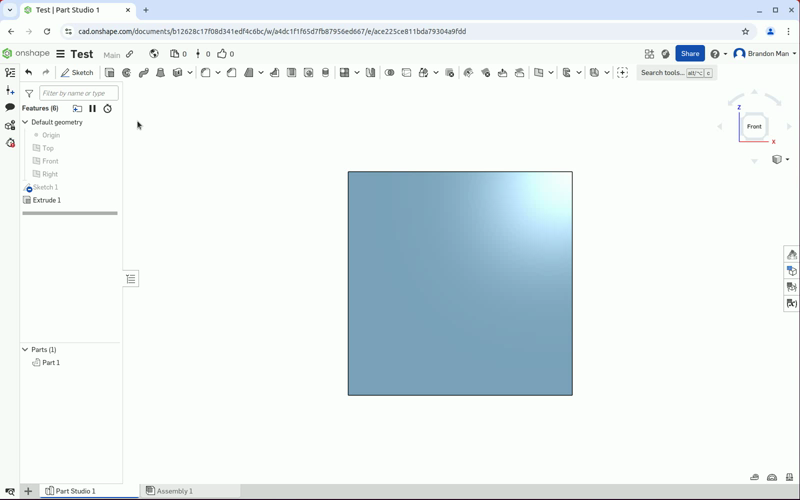
key(shift+h)
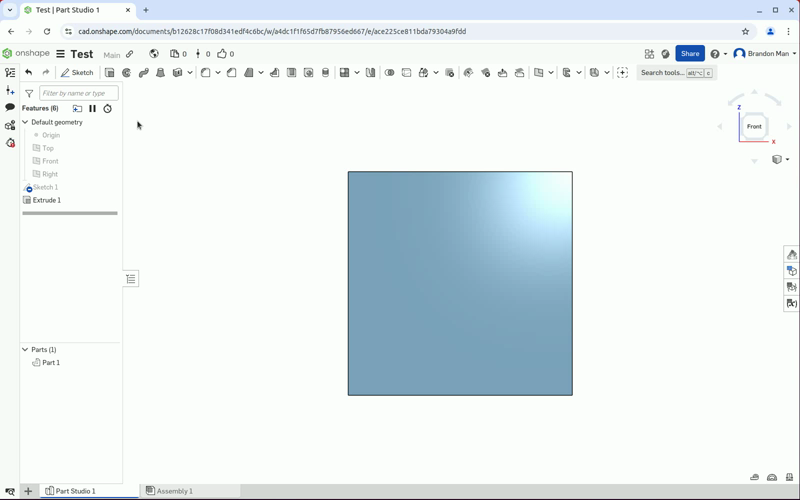
key(shift+h)
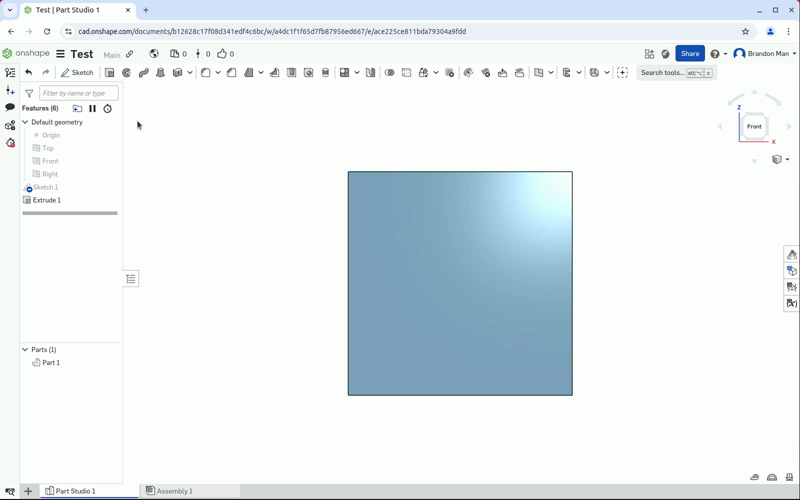
mouse_move(73, 189)
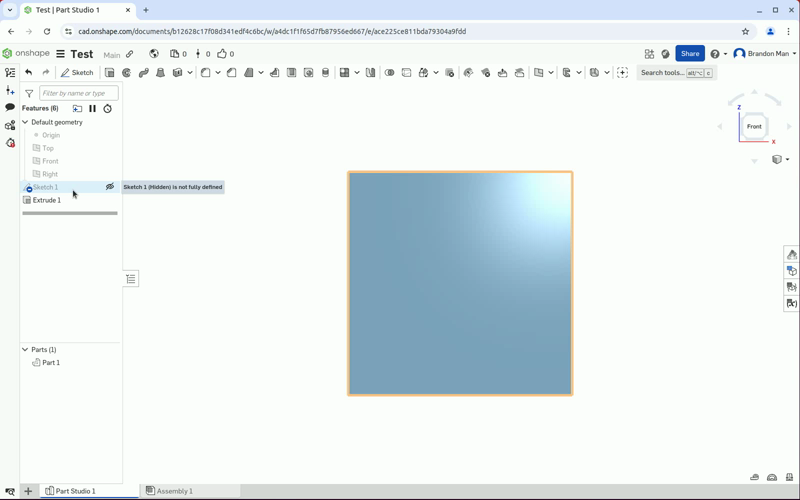
click(73, 189)
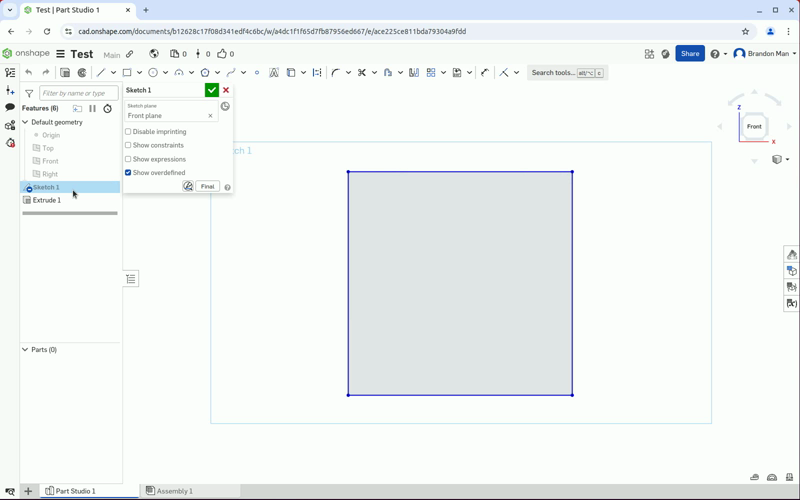
mouse_move(229, 92)
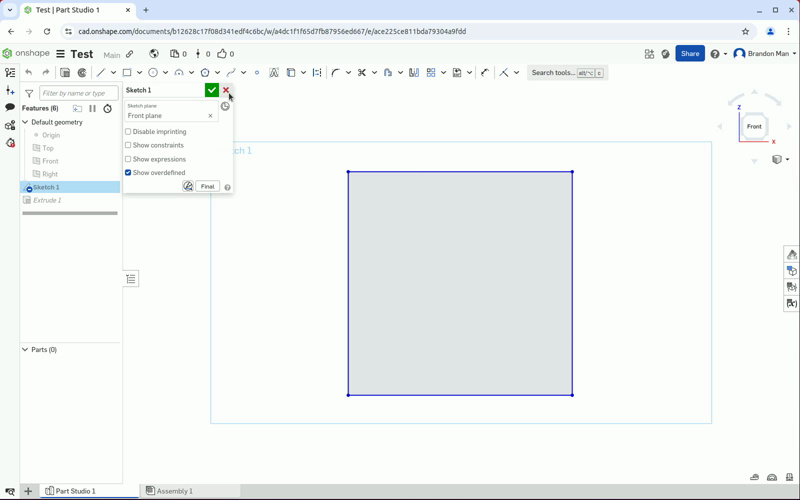
click(229, 92)
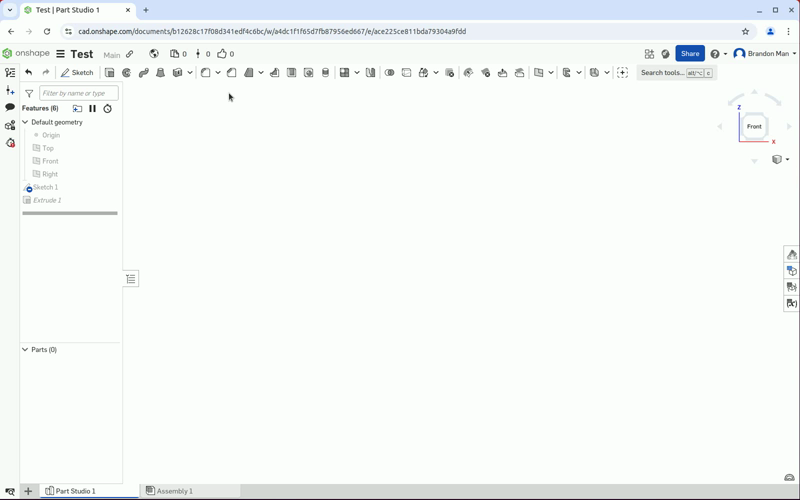
mouse_move(541, 75)
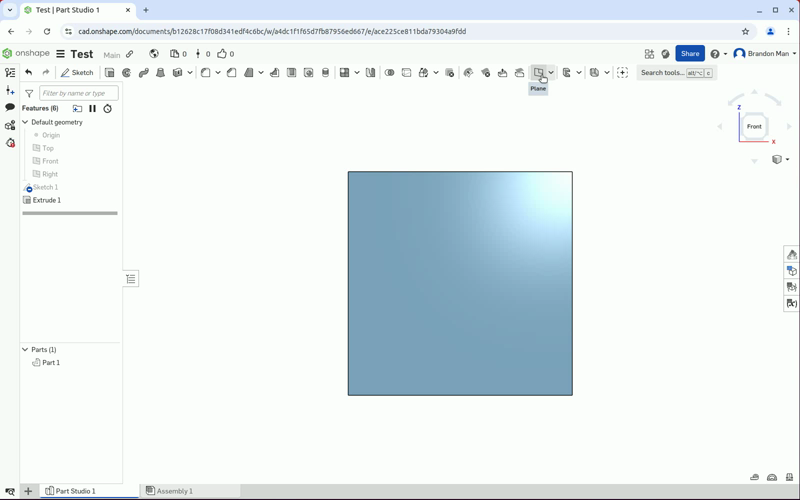
click(541, 75)
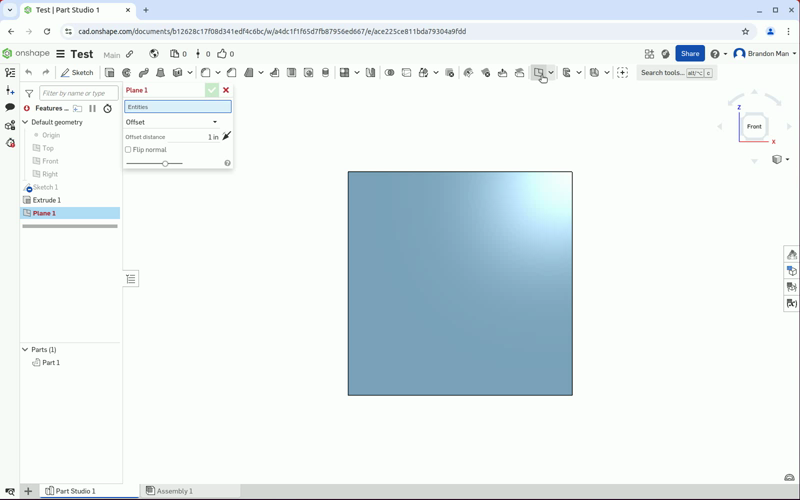
mouse_move(73, 163)
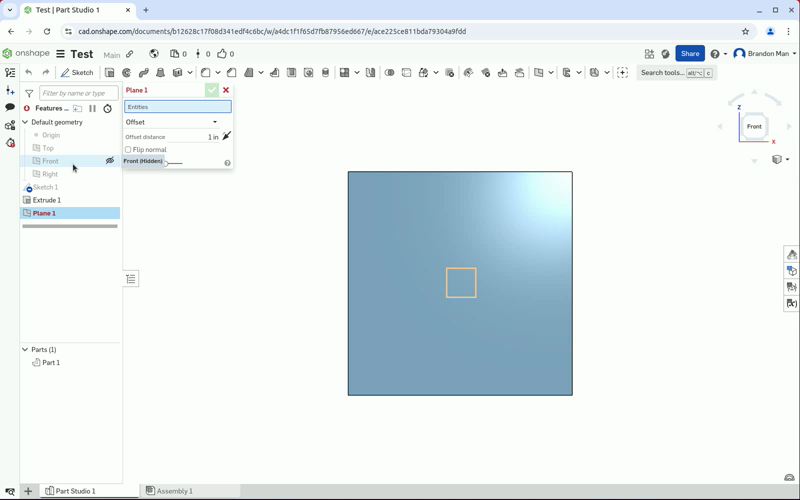
click(73, 163)
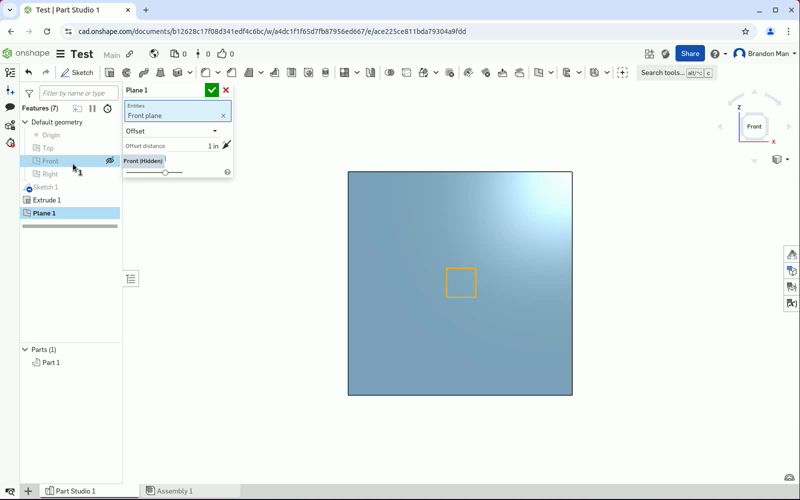
key(tab, 2)
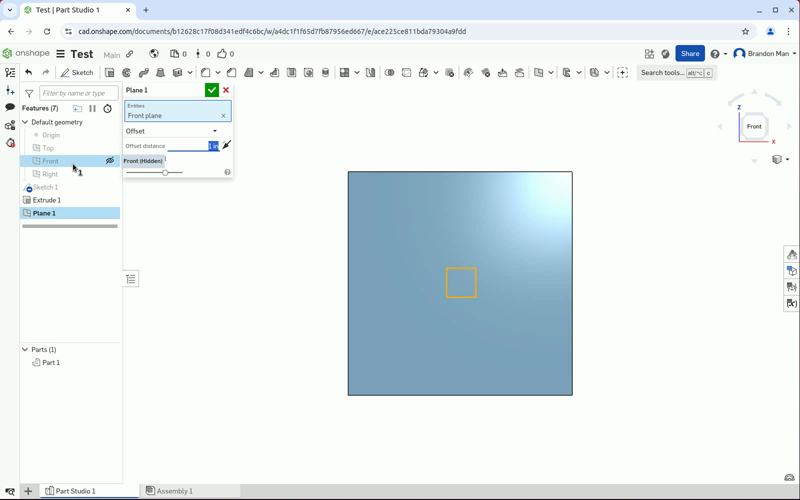
text(9.151)
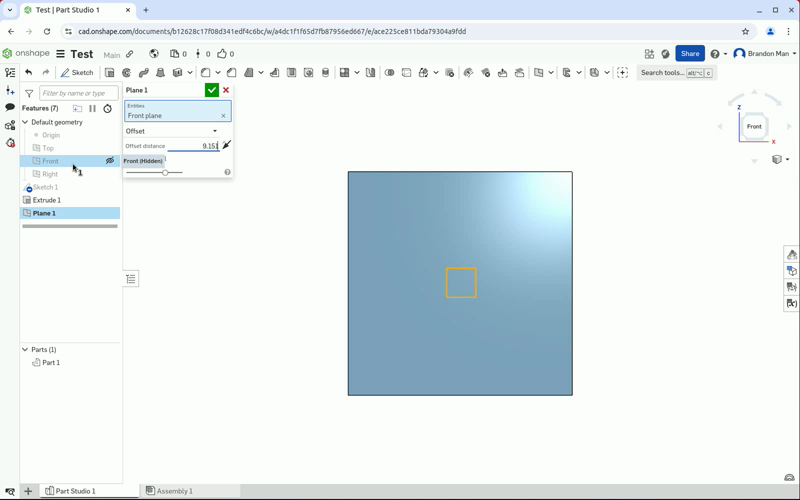
key(enter, 2)
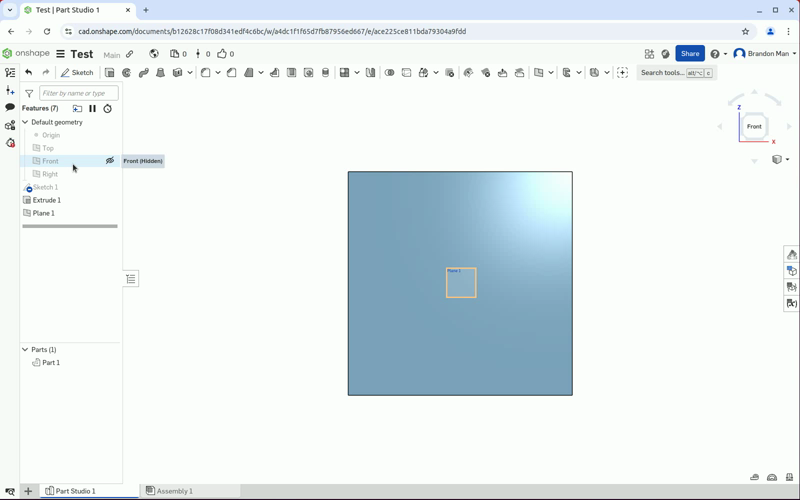
key(shift+s)
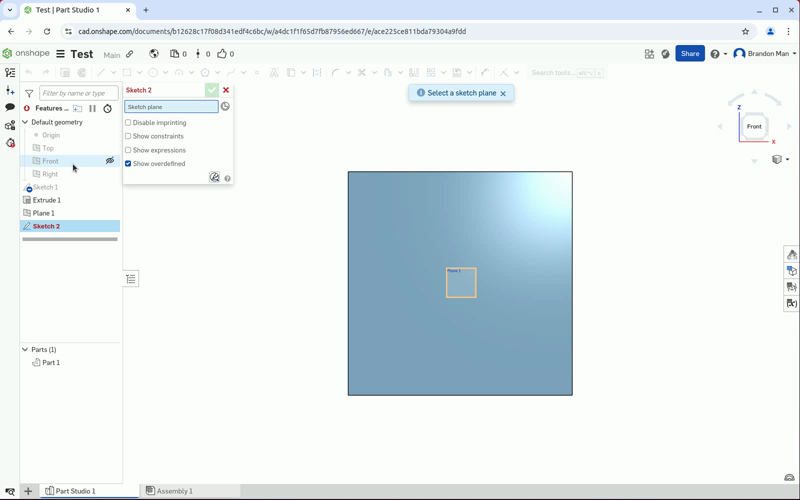
mouse_move(73, 215)
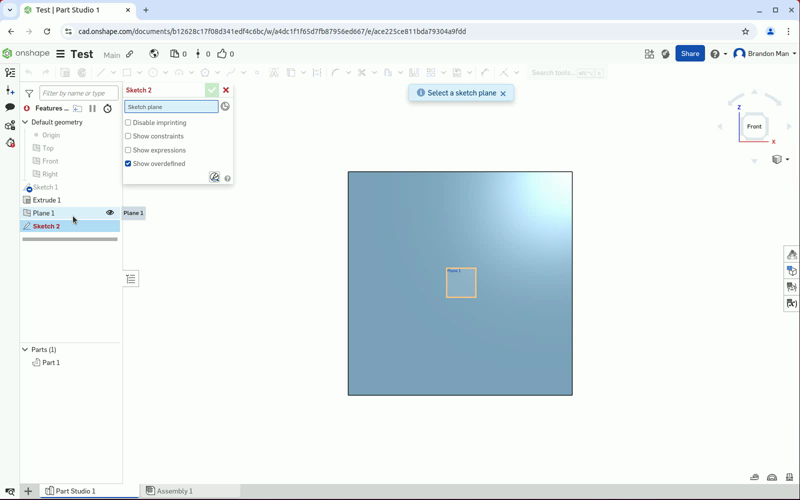
click(73, 215)
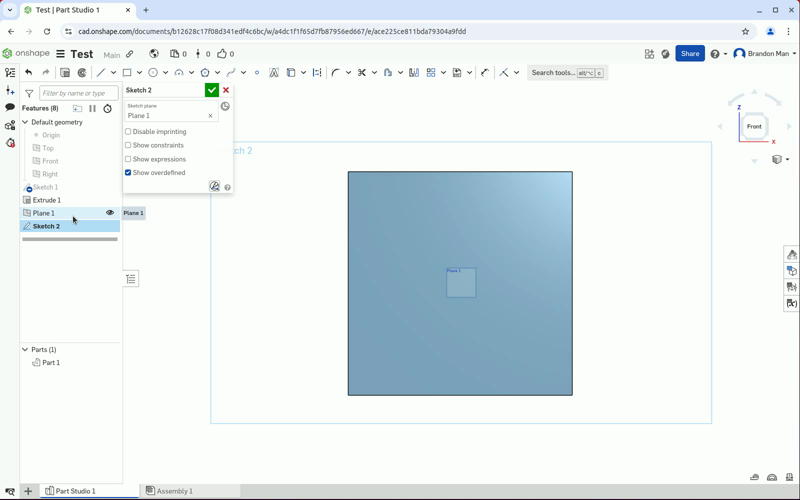
mouse_move(73, 352)
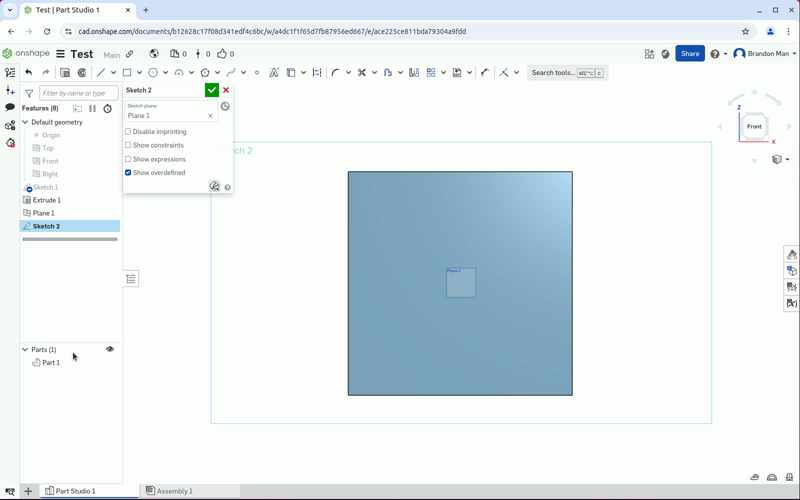
key(y)
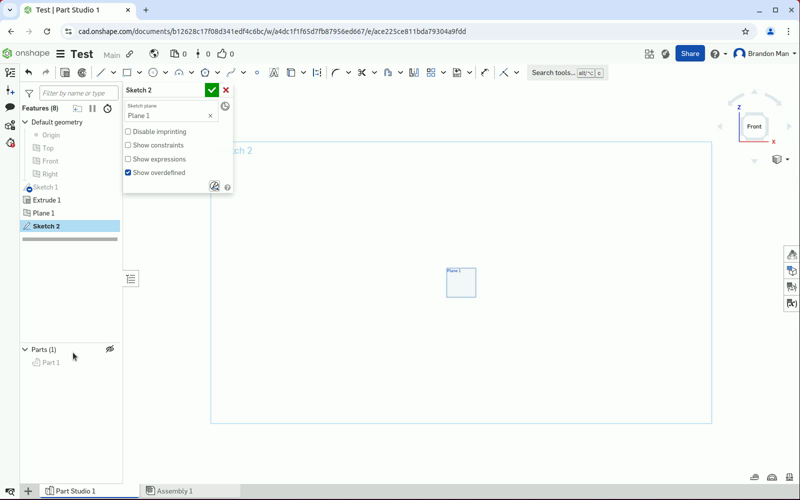
key(l)
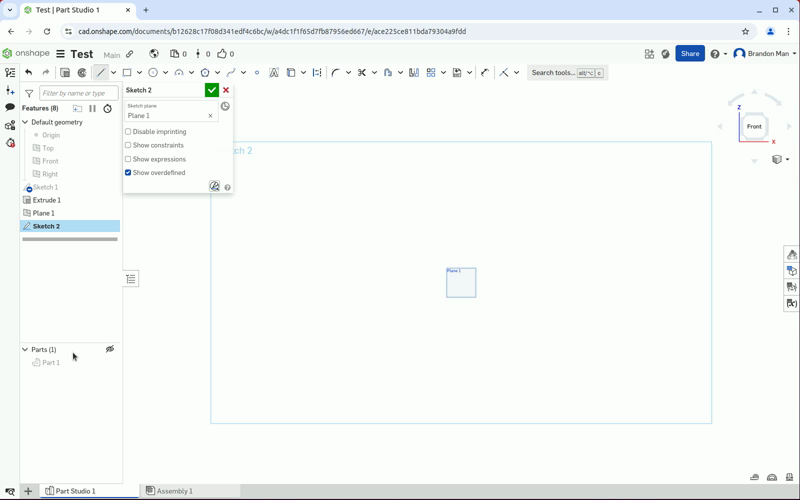
key_down(shift)
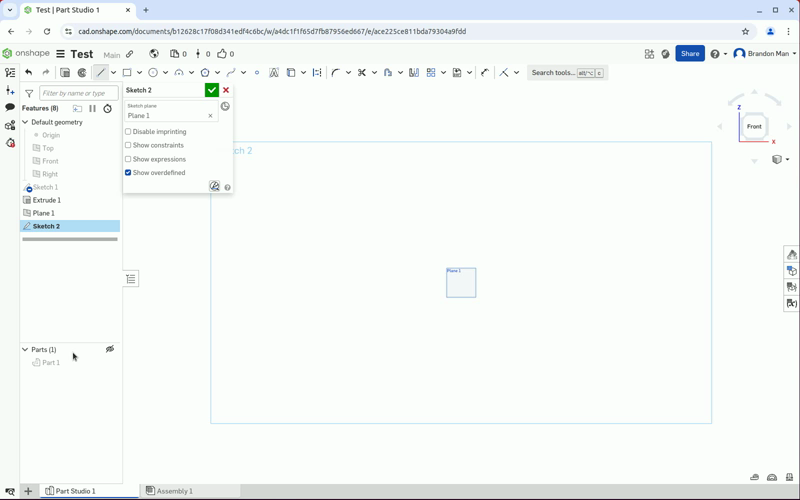
mouse_move(353, 262)
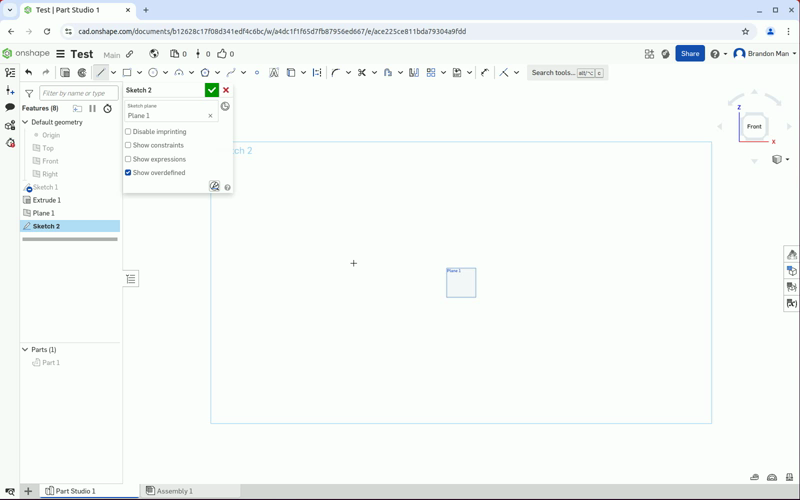
click(353, 262)
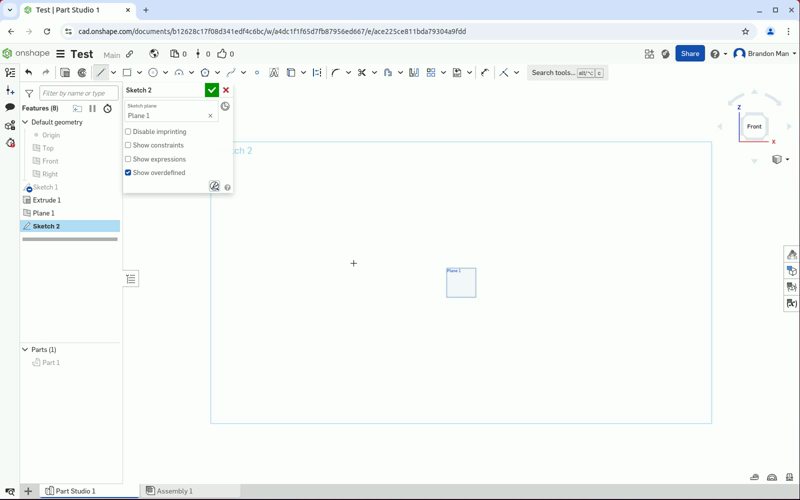
key_up(shift)
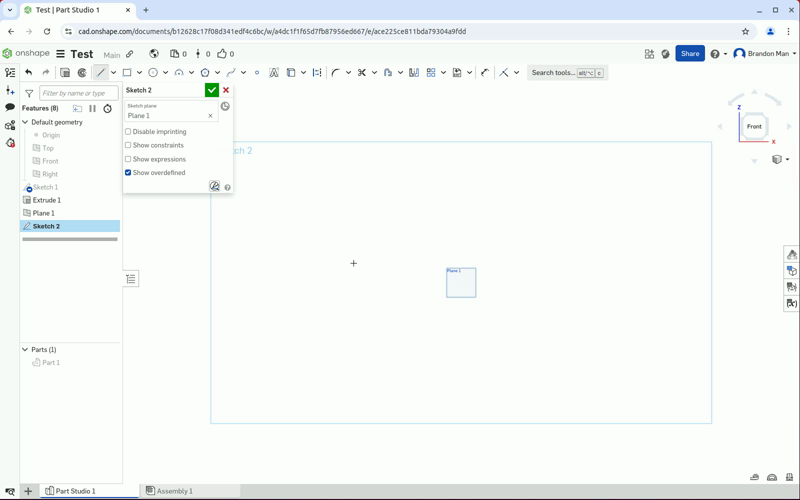
key_down(shift)
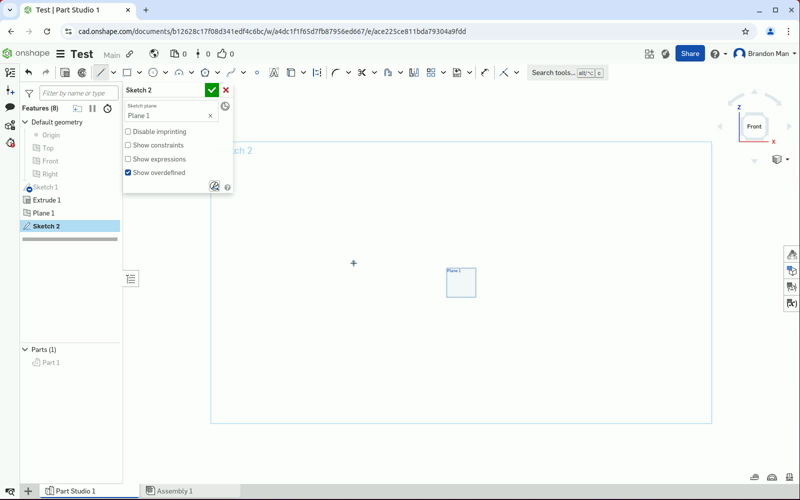
mouse_move(383, 262)
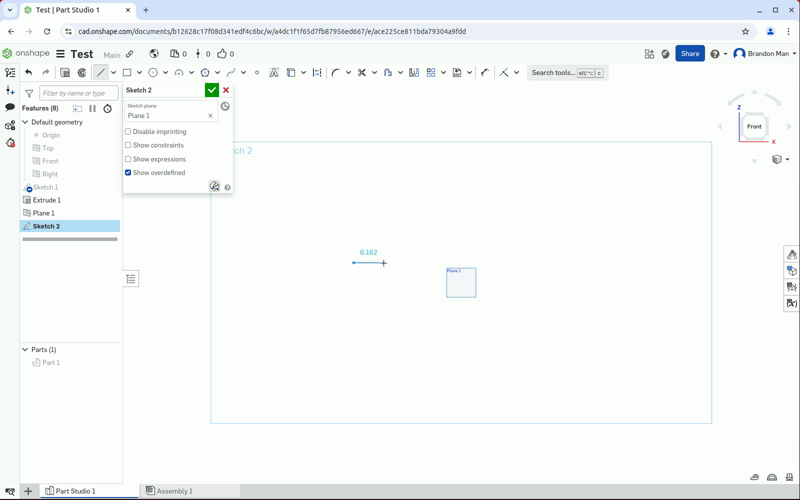
mouse_move(358, 271)
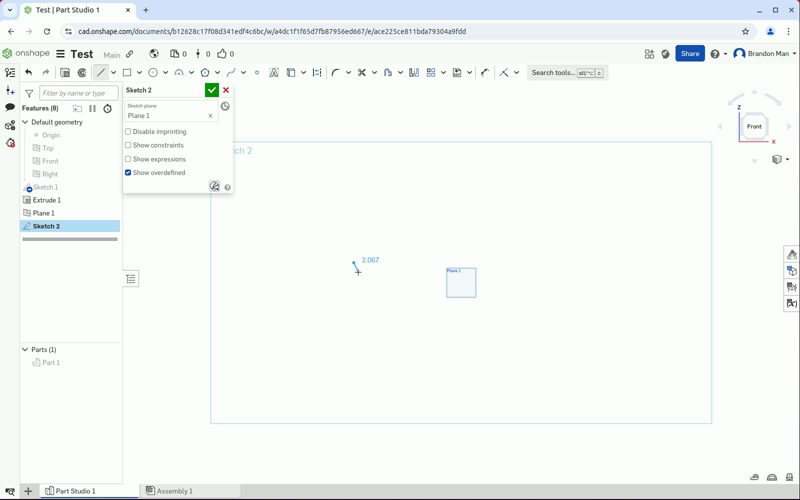
click(358, 271)
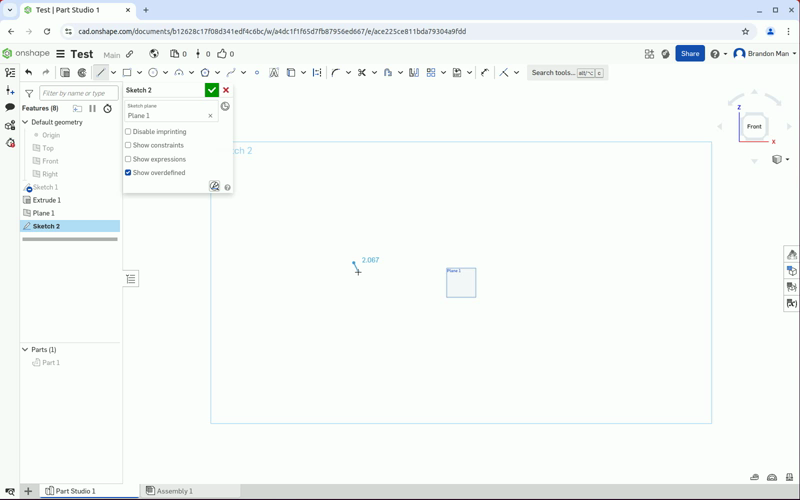
key_up(shift)
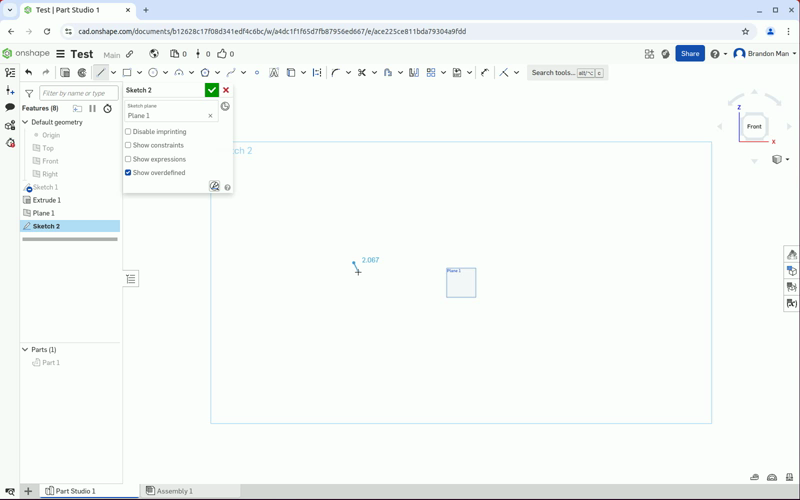
key_down(shift)
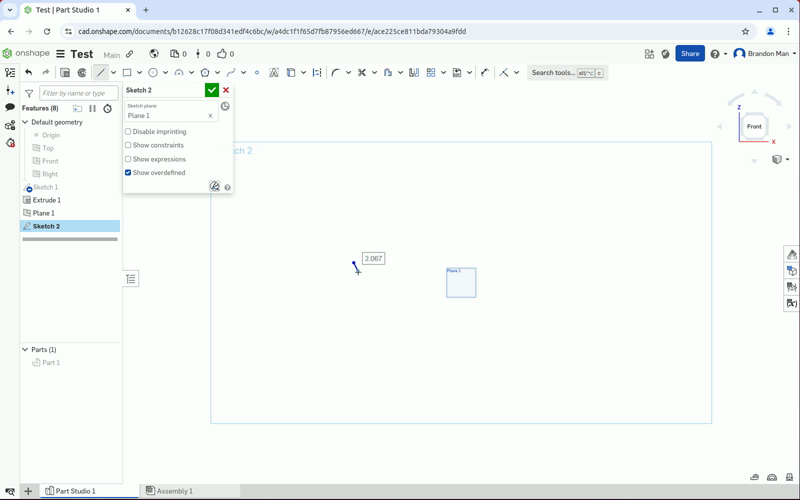
mouse_move(403, 231)
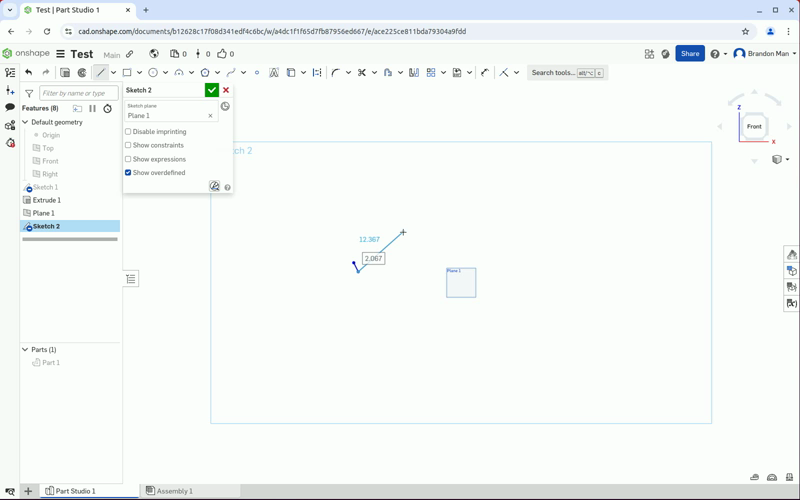
click(403, 231)
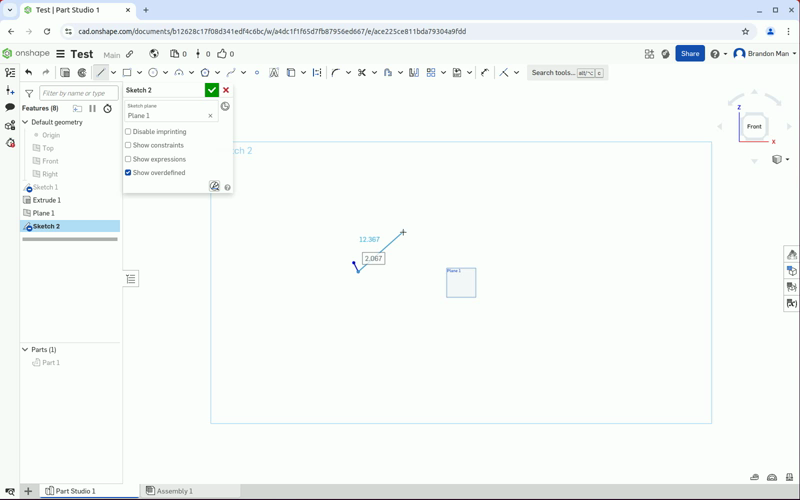
key_up(shift)
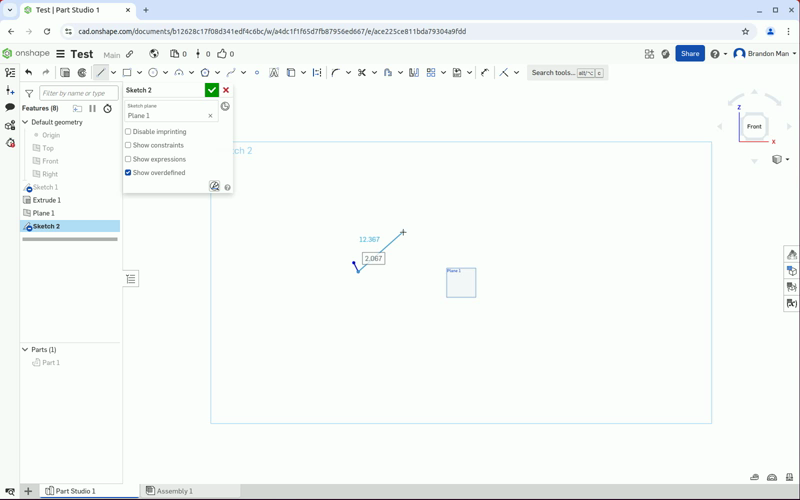
key_down(shift)
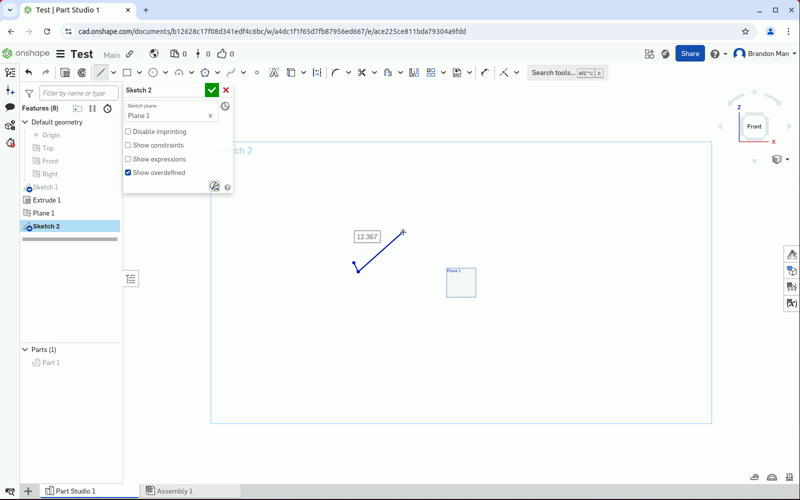
mouse_move(433, 231)
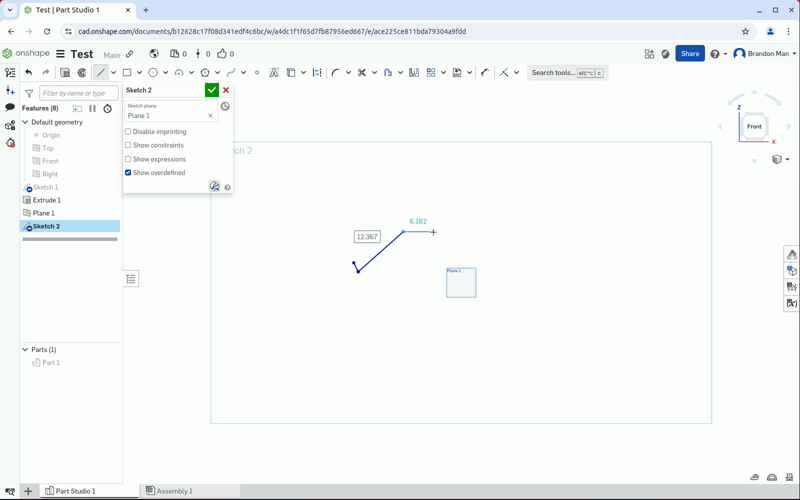
mouse_move(396, 271)
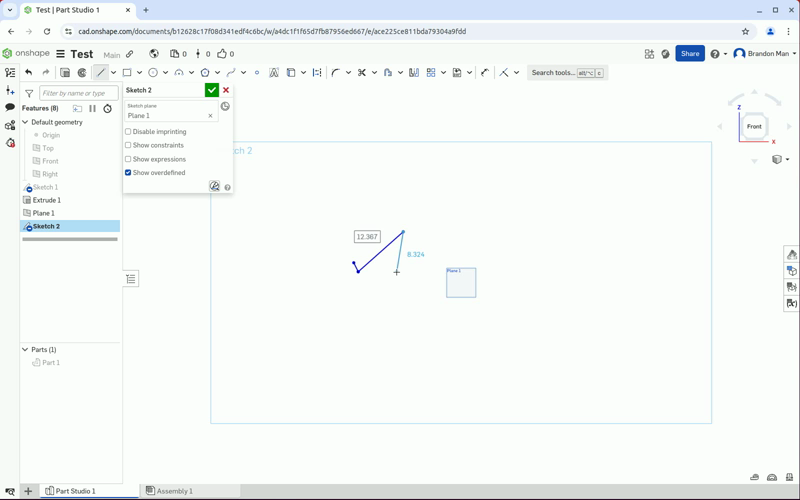
click(396, 271)
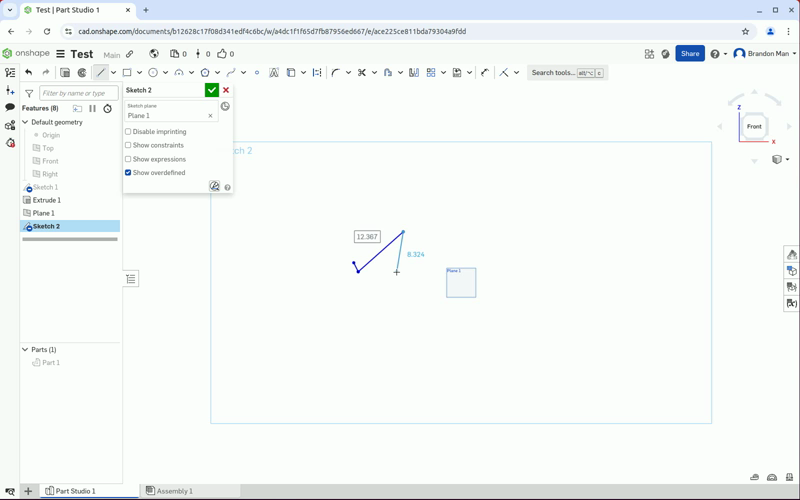
key_up(shift)
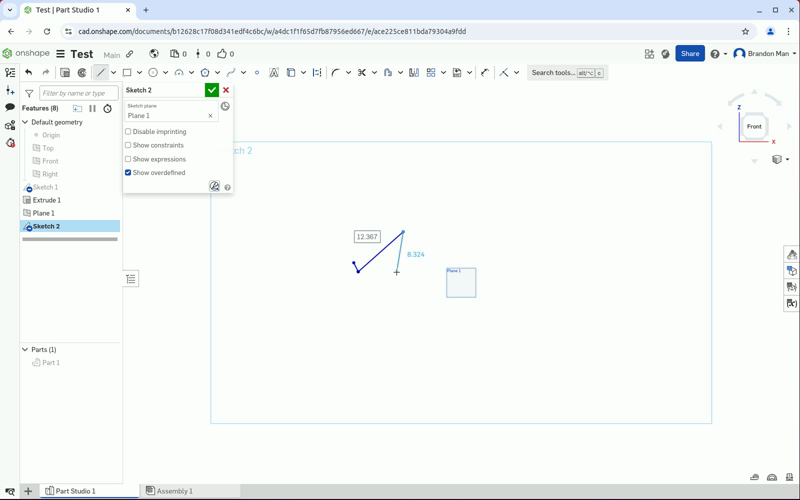
key_down(shift)
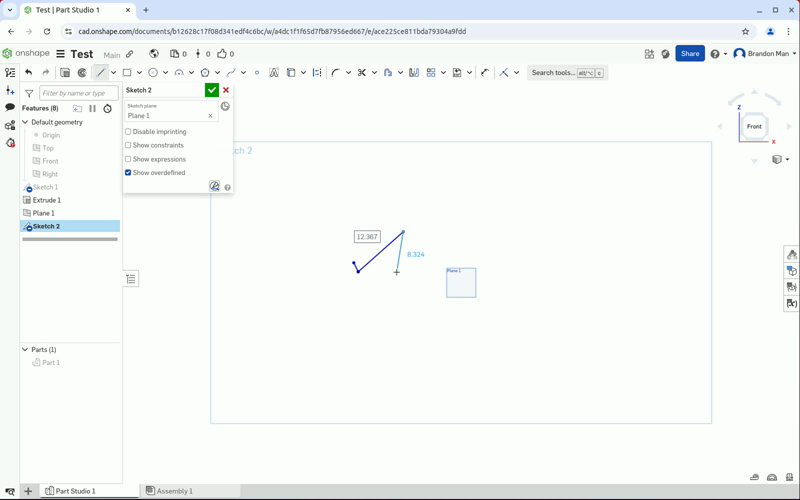
mouse_move(472, 218)
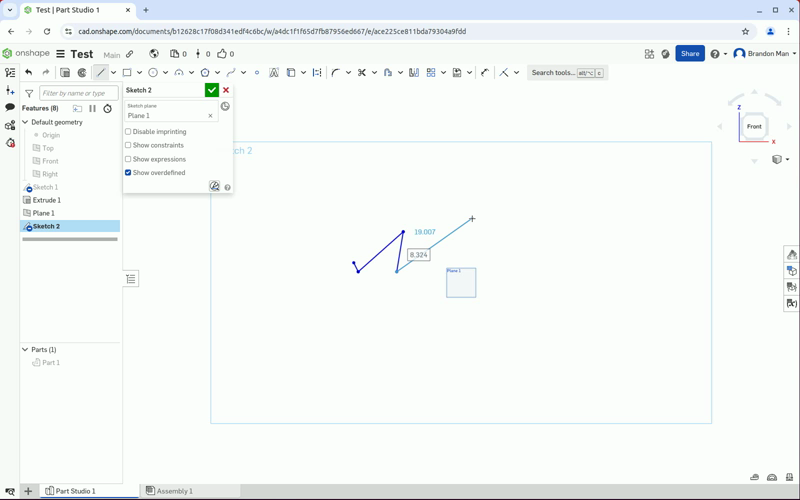
click(472, 218)
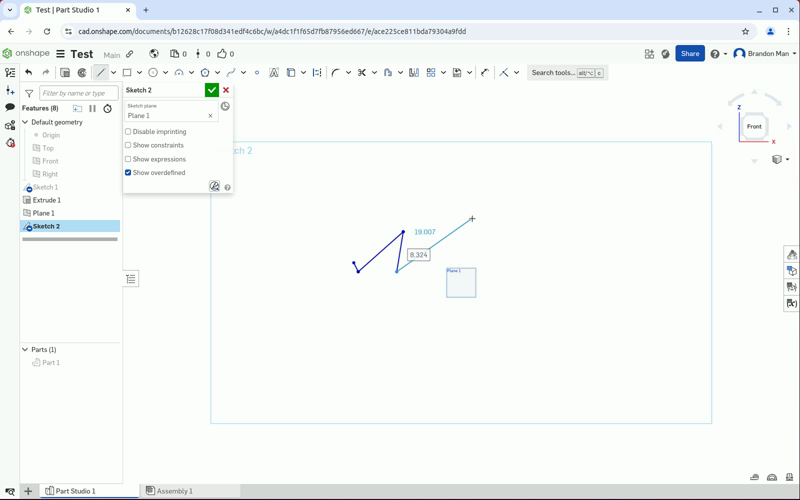
key_up(shift)
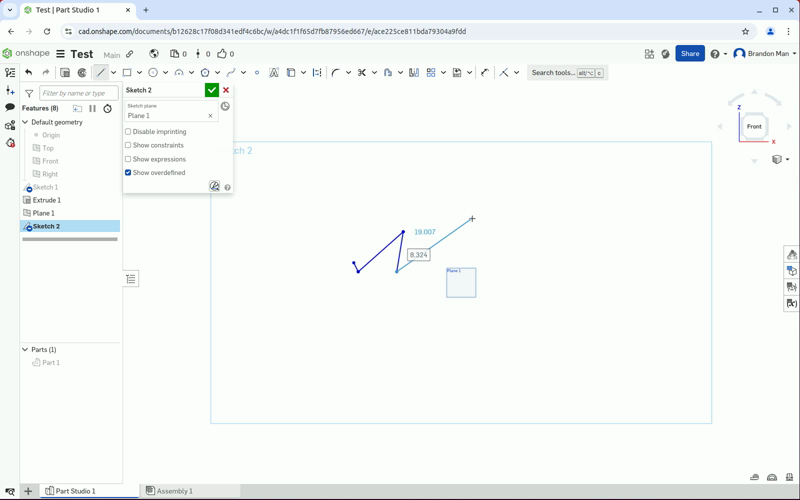
key_down(shift)
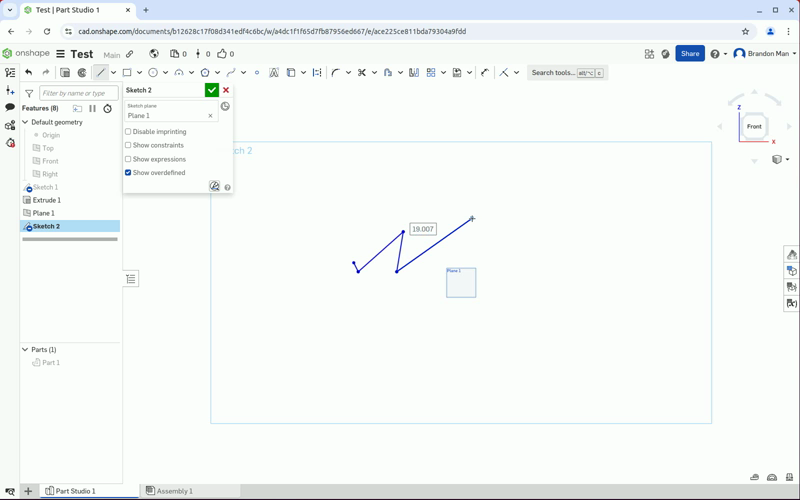
mouse_move(502, 218)
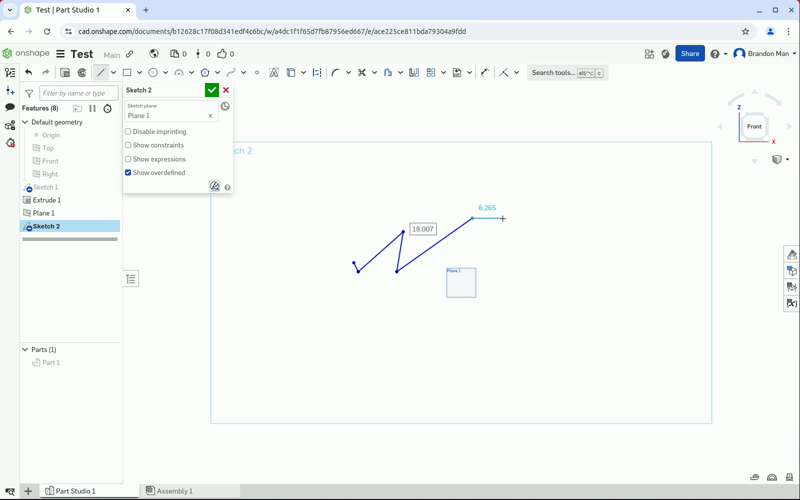
mouse_move(483, 271)
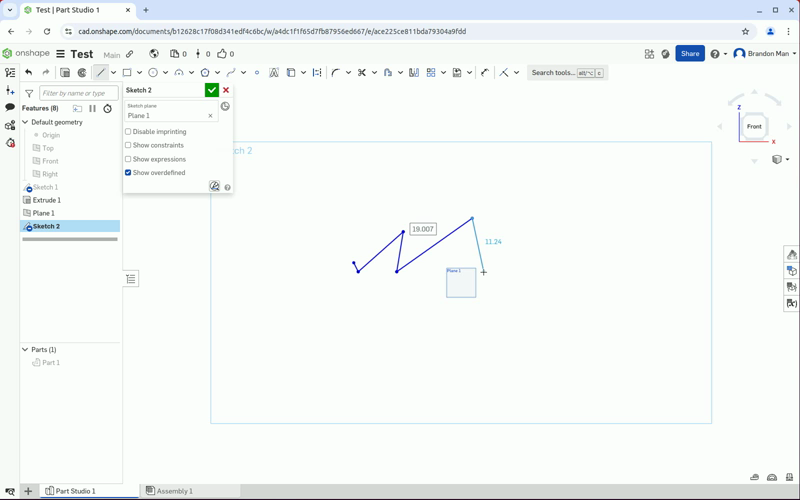
click(483, 271)
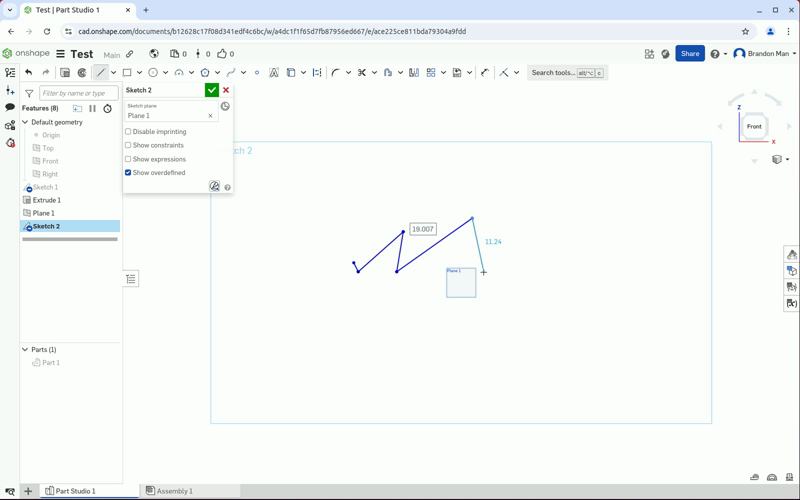
key_up(shift)
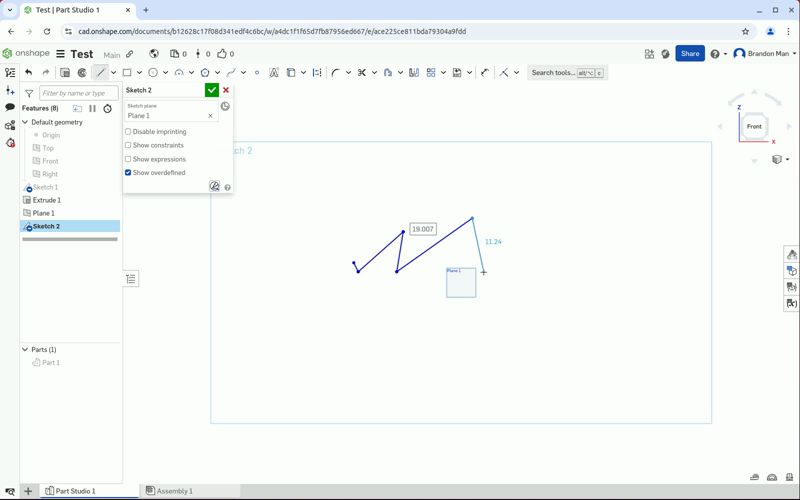
key_down(shift)
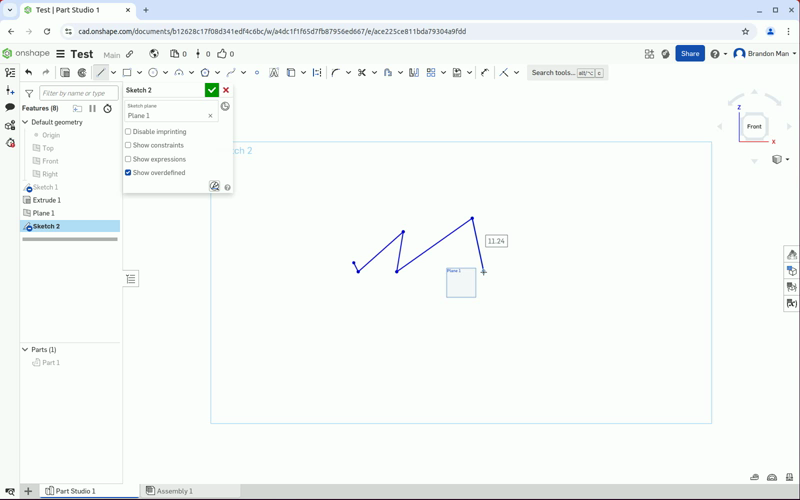
mouse_move(539, 211)
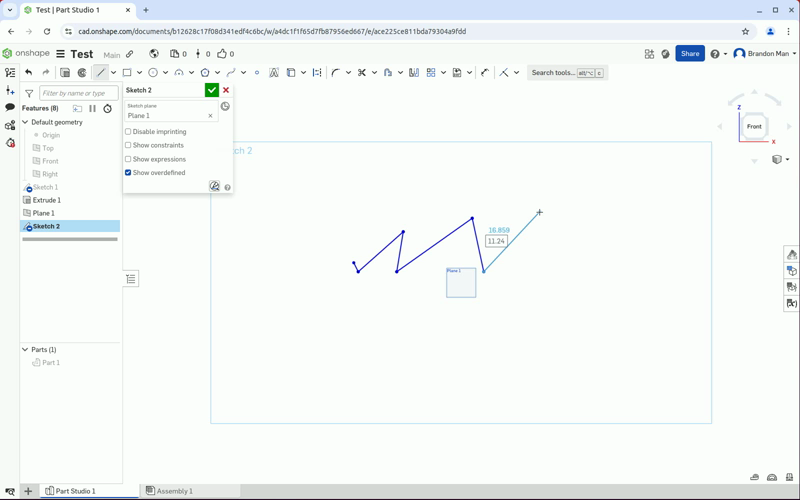
click(539, 211)
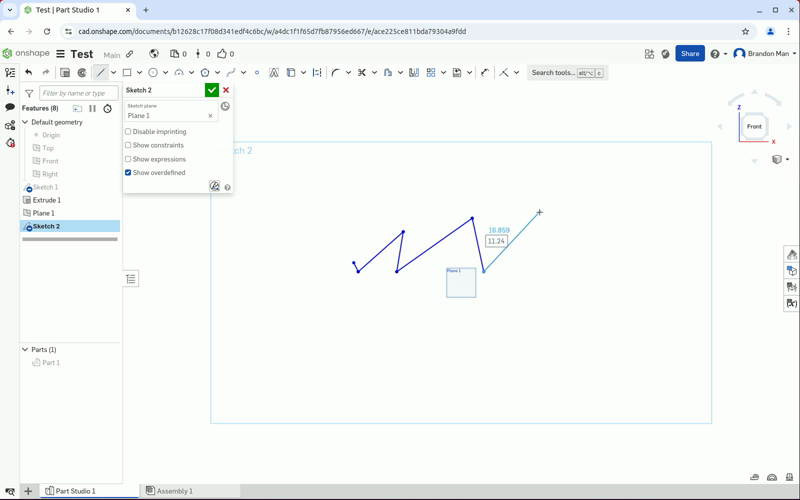
key_up(shift)
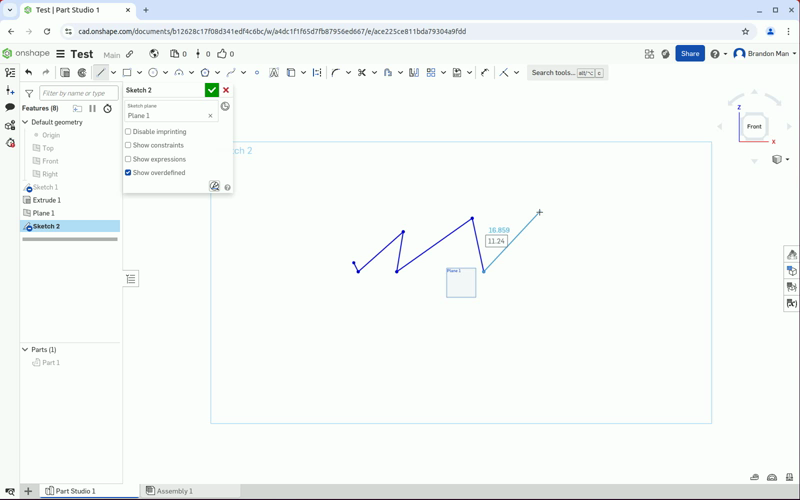
key_down(shift)
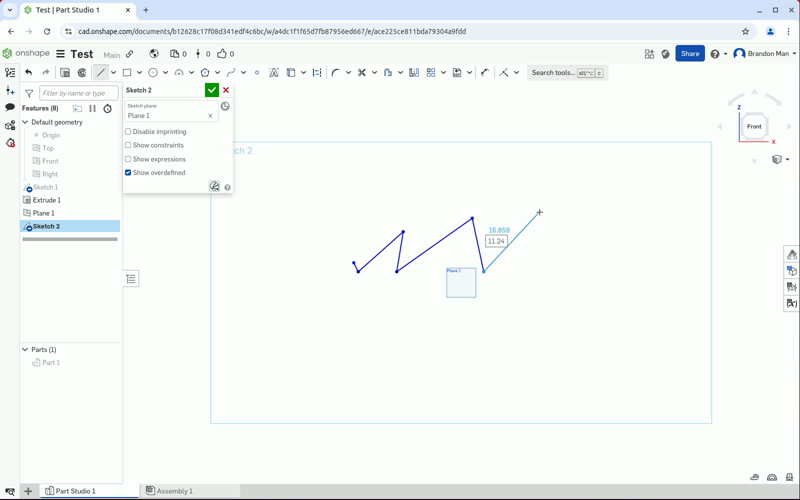
mouse_move(569, 211)
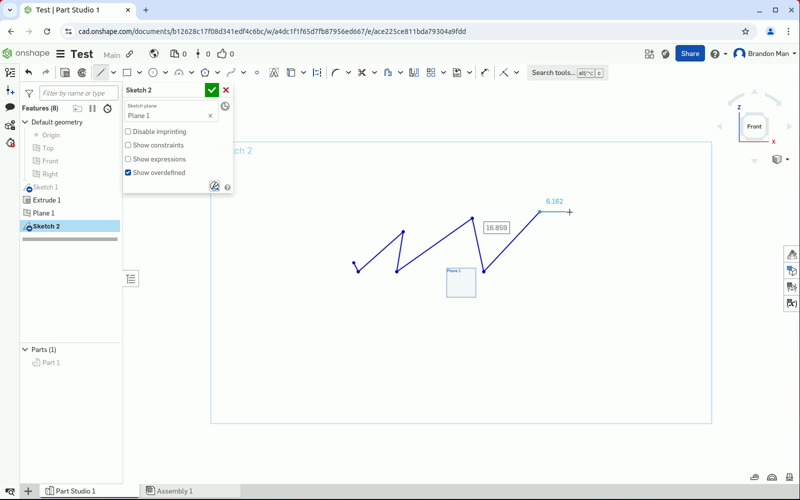
mouse_move(557, 251)
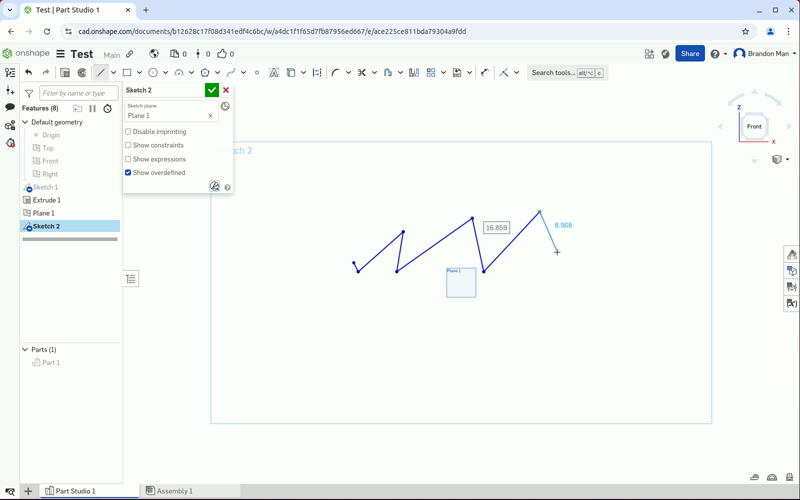
click(557, 251)
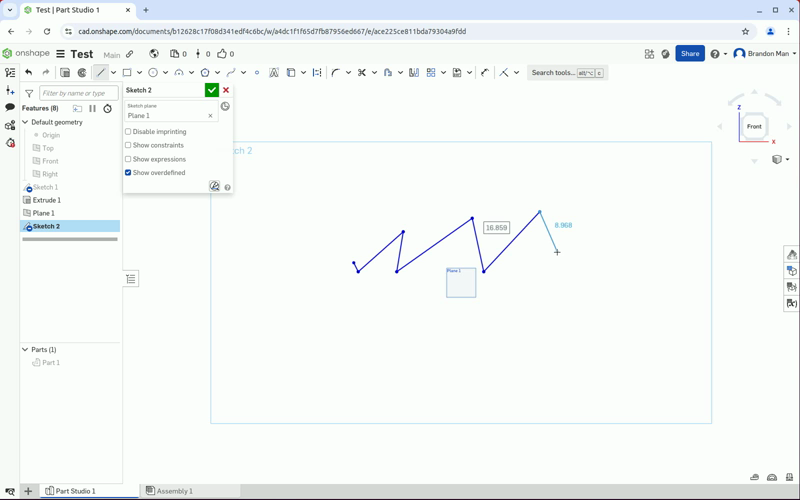
key_up(shift)
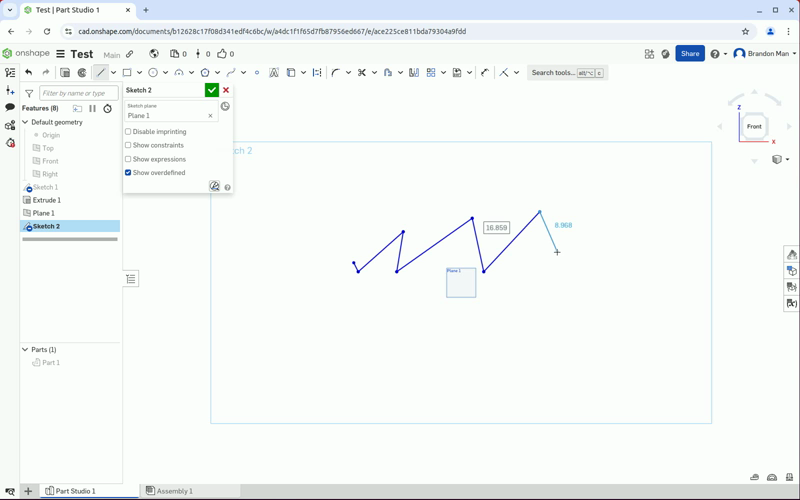
key_down(shift)
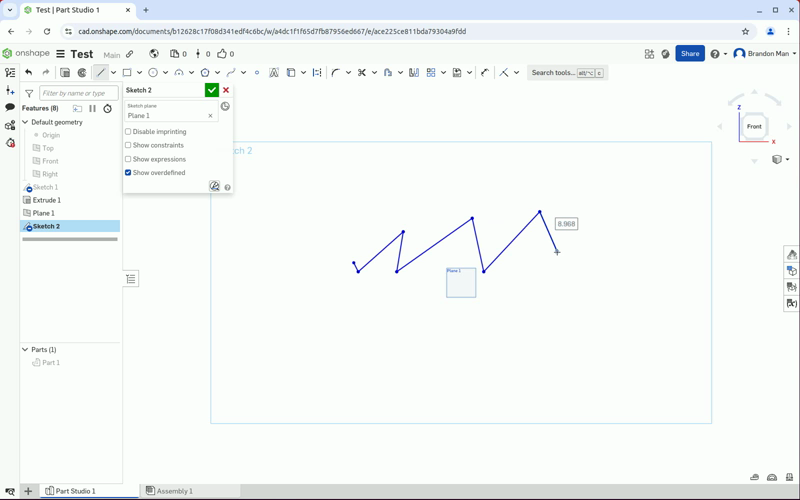
mouse_move(587, 251)
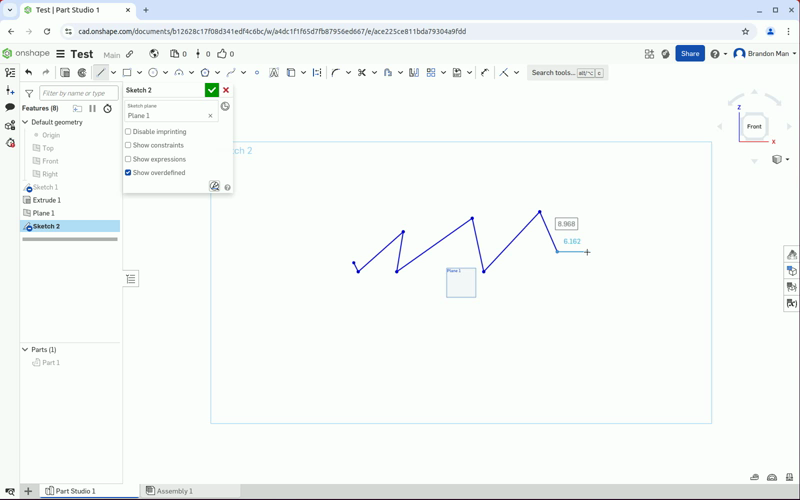
mouse_move(566, 247)
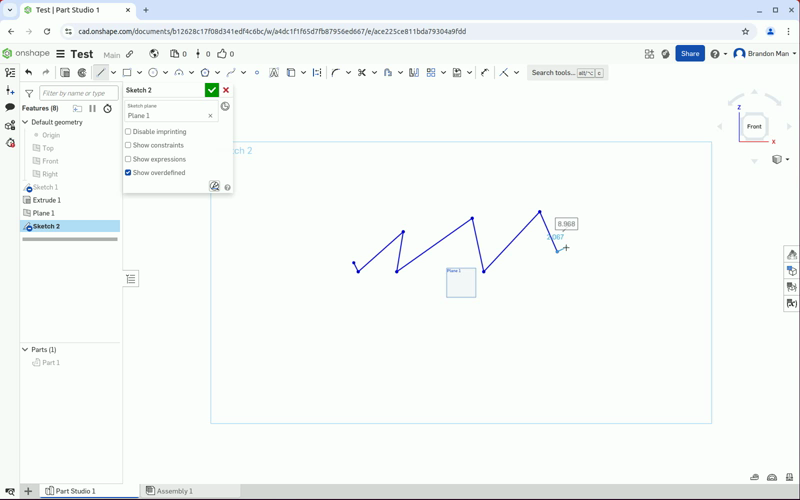
click(566, 247)
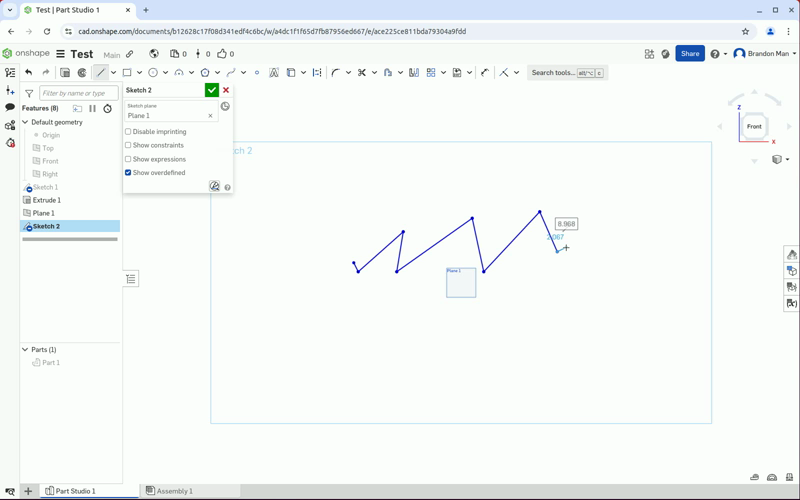
key_up(shift)
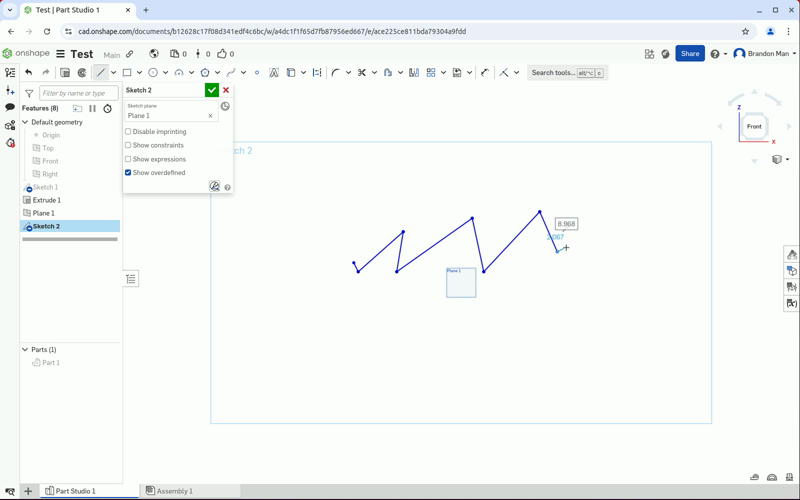
key_down(shift)
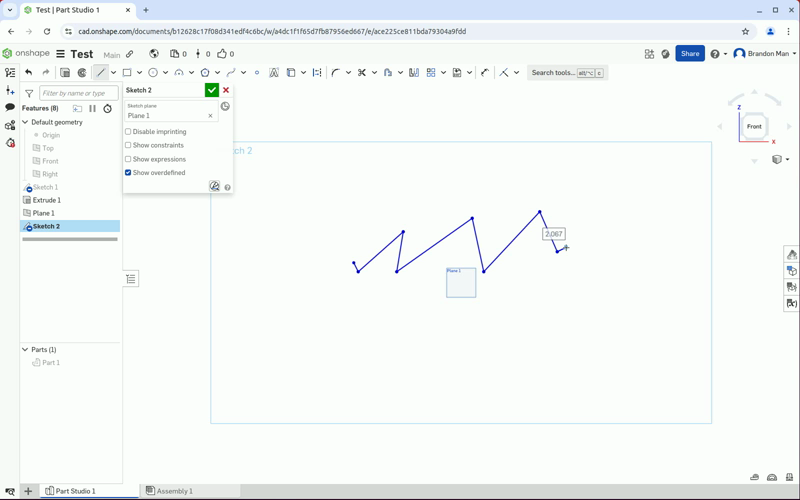
mouse_move(589, 247)
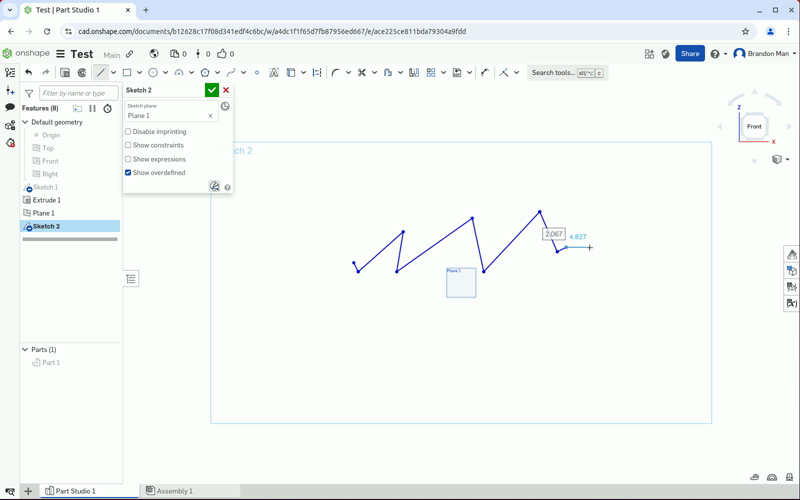
mouse_move(539, 193)
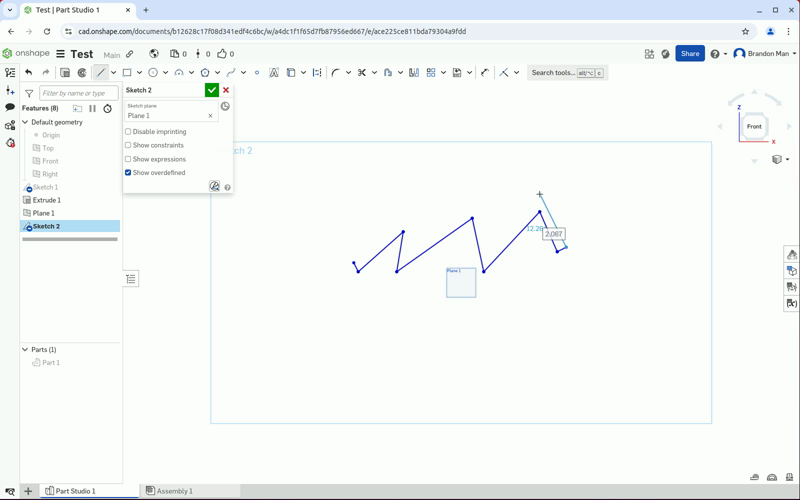
click(539, 193)
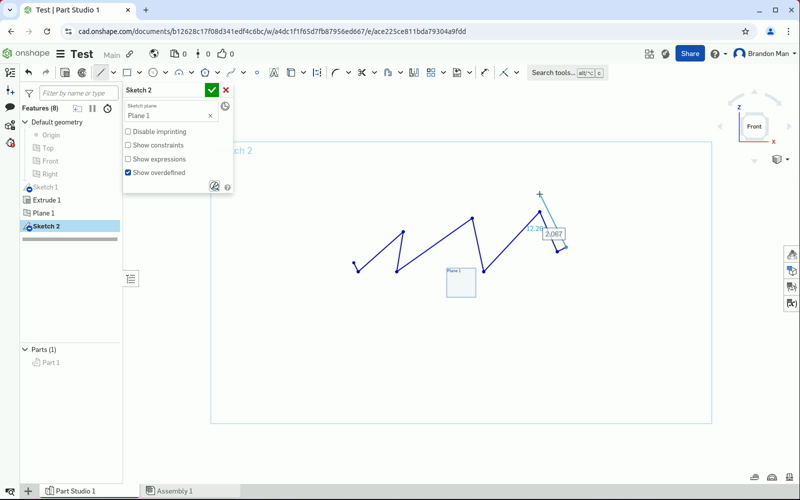
key_up(shift)
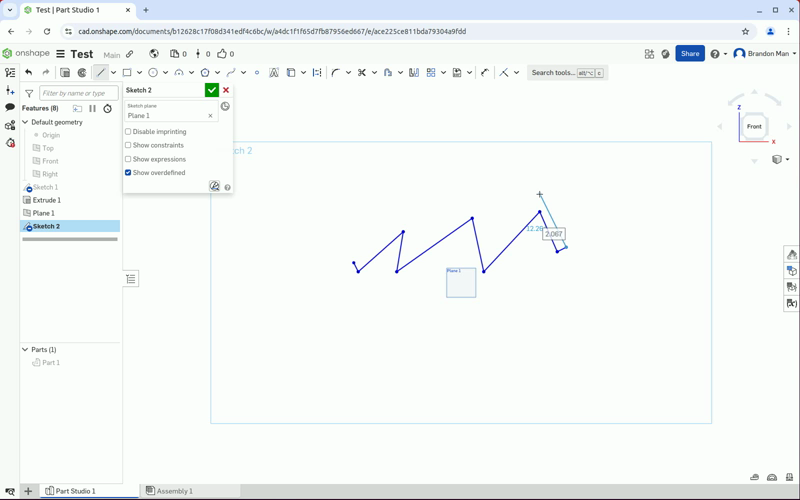
key_down(shift)
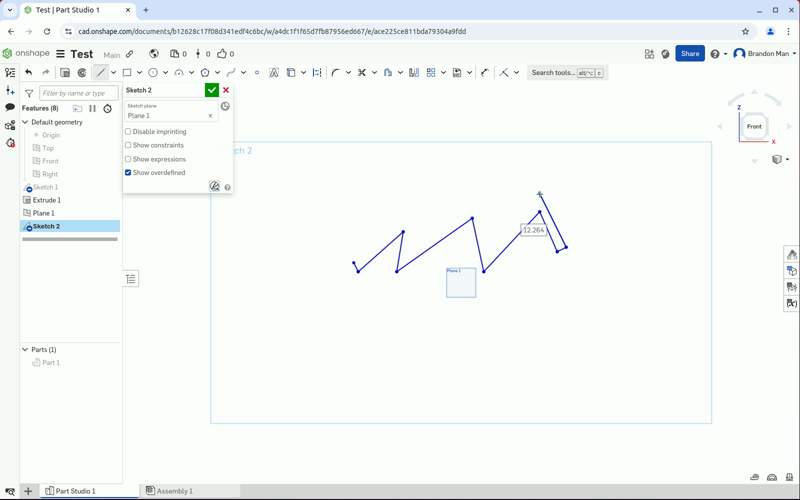
mouse_move(495, 247)
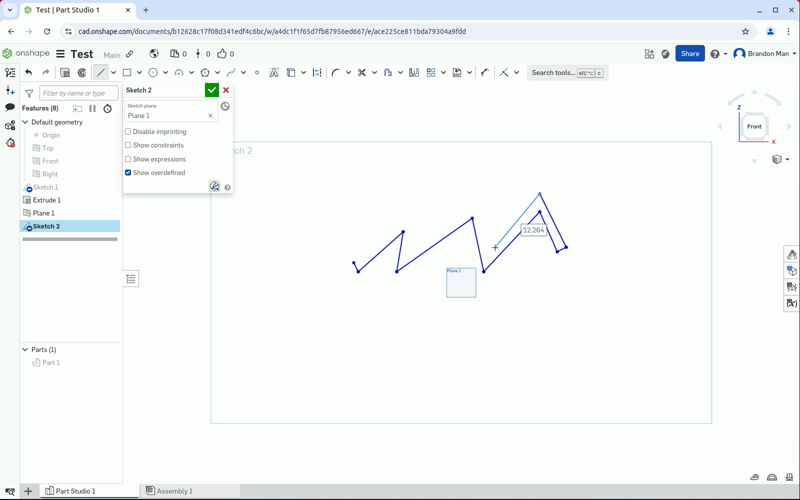
click(495, 247)
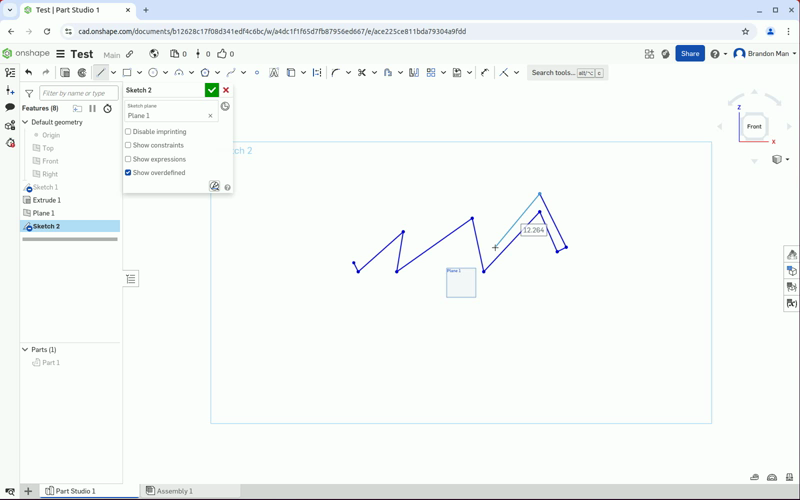
key_up(shift)
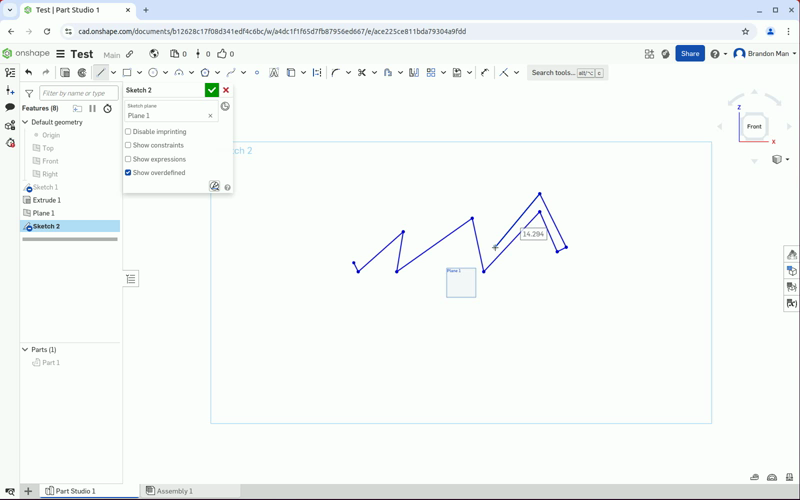
key_down(shift)
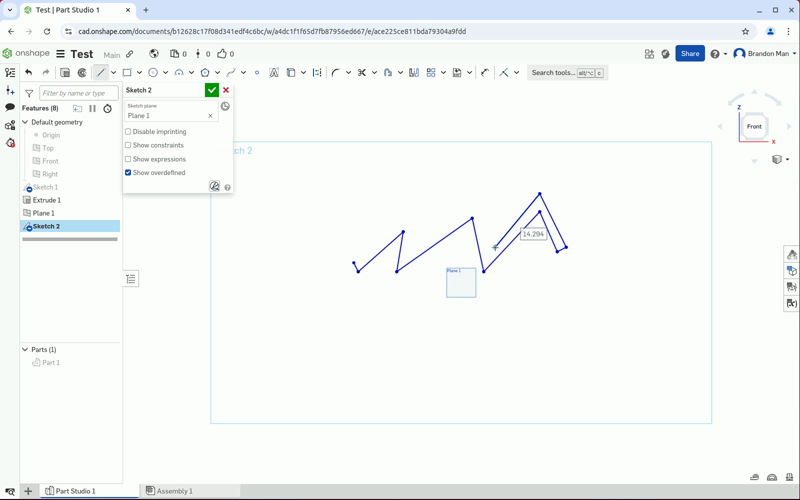
mouse_move(525, 247)
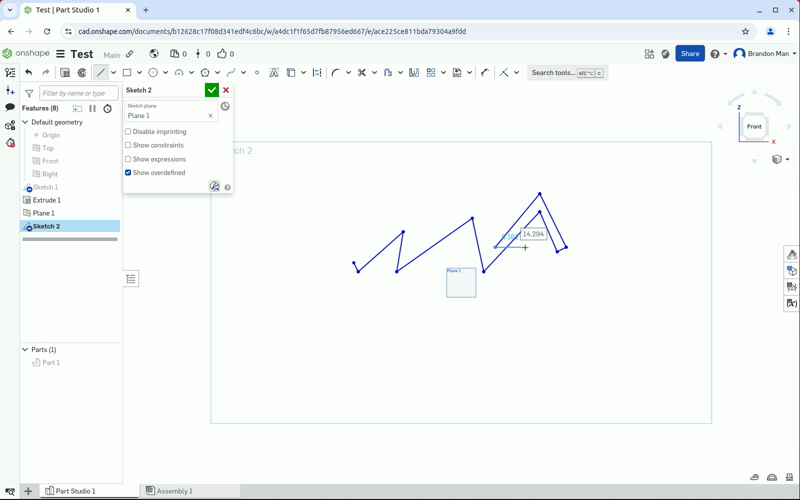
mouse_move(490, 193)
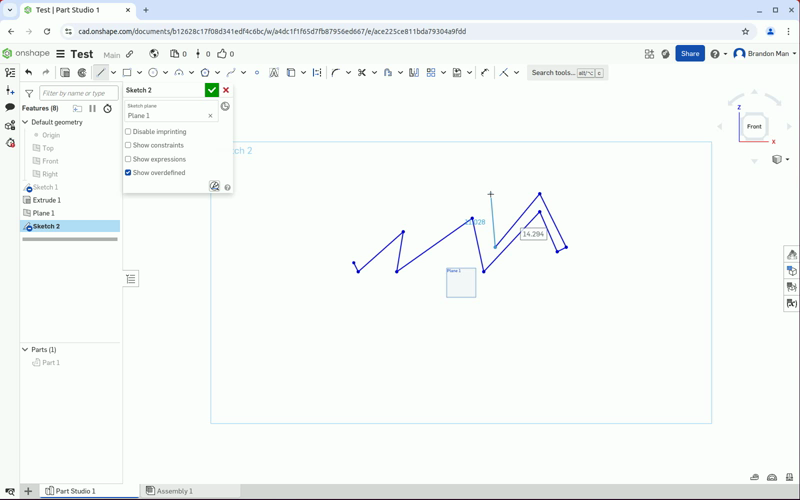
click(490, 193)
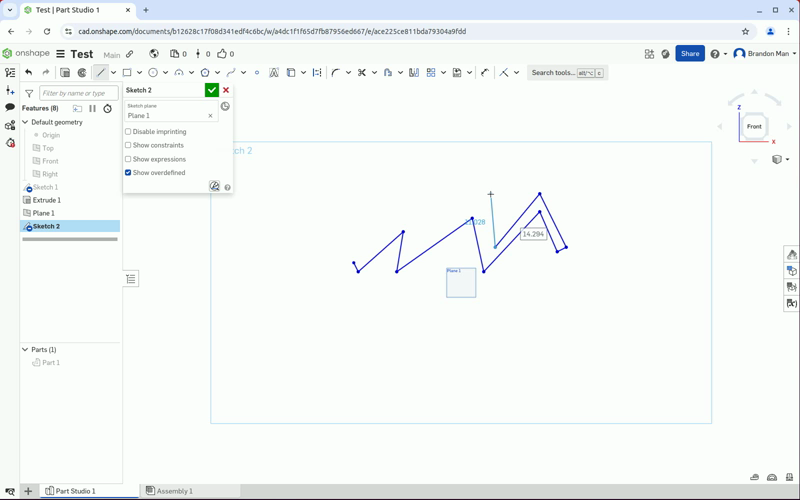
key_up(shift)
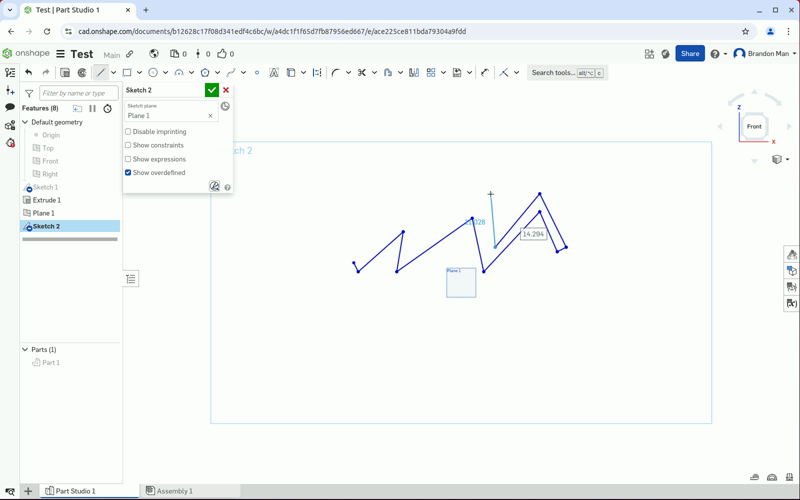
key_down(shift)
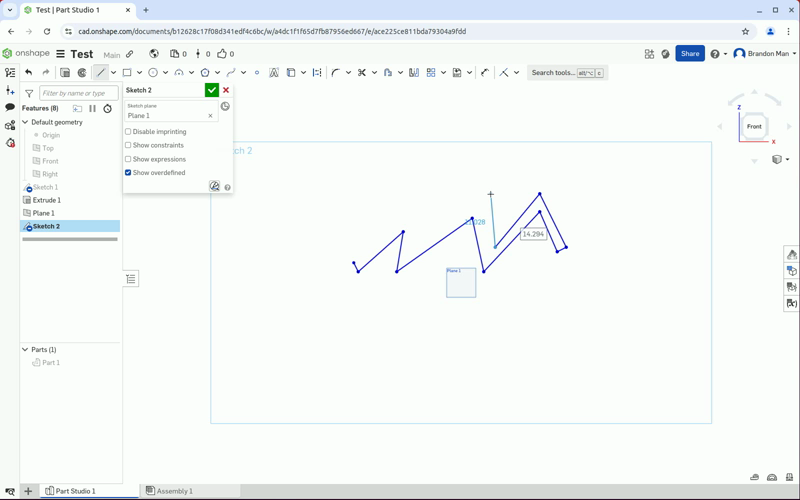
mouse_move(416, 247)
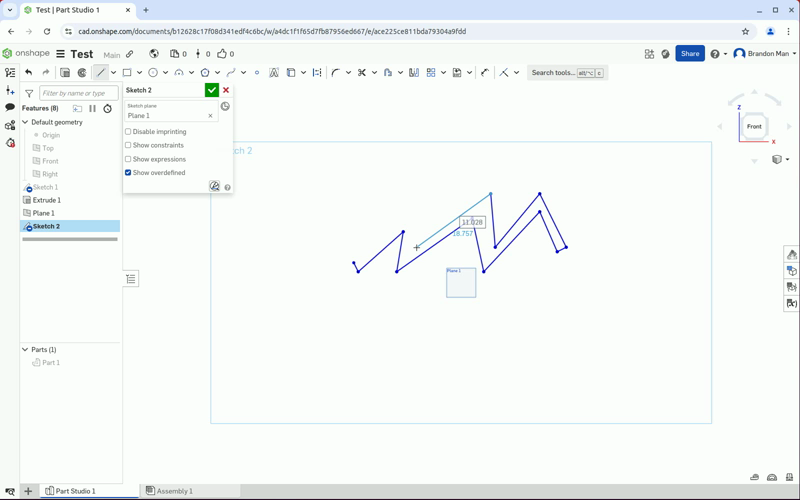
click(416, 247)
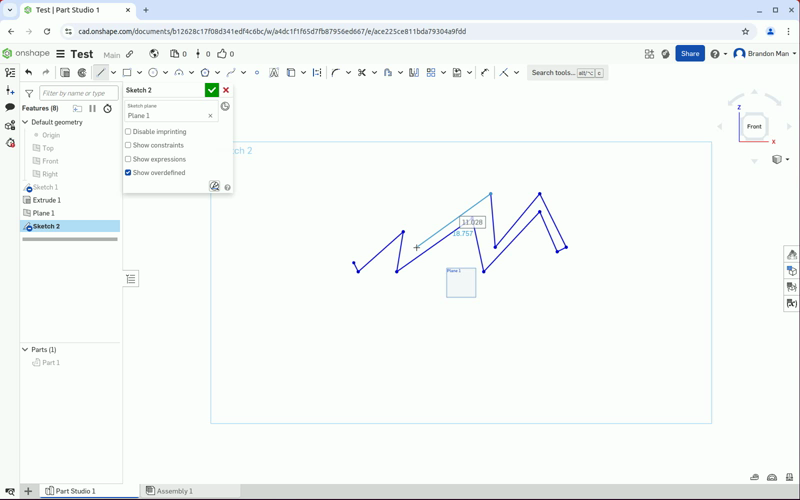
key_up(shift)
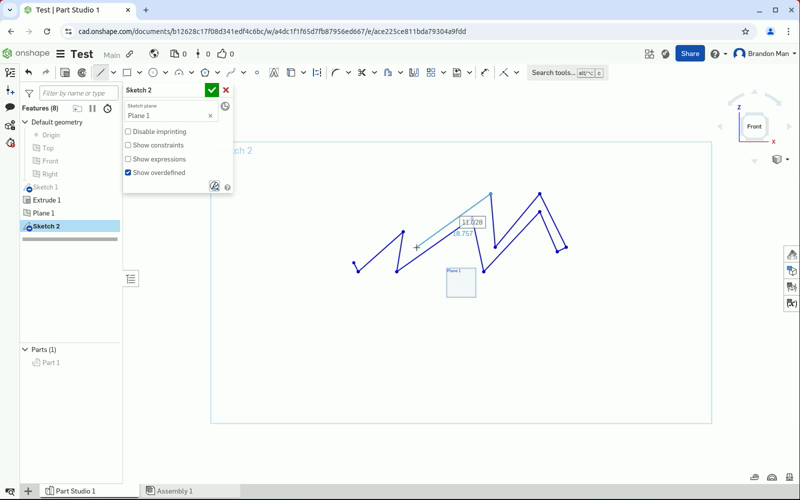
key_down(shift)
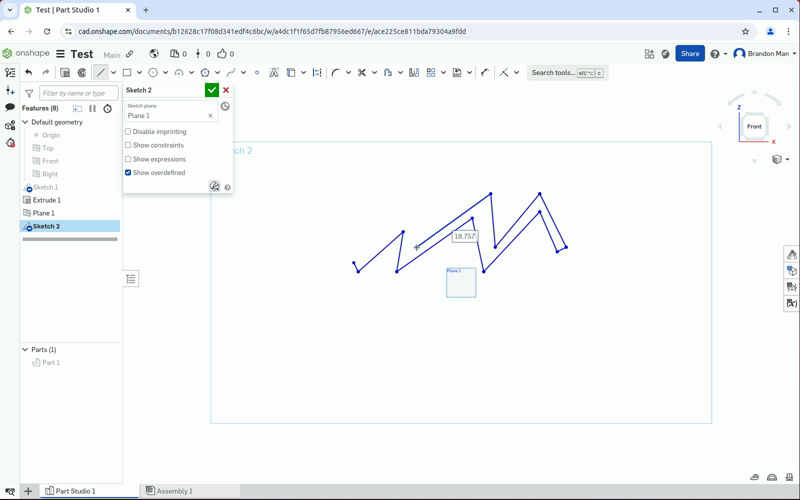
mouse_move(446, 247)
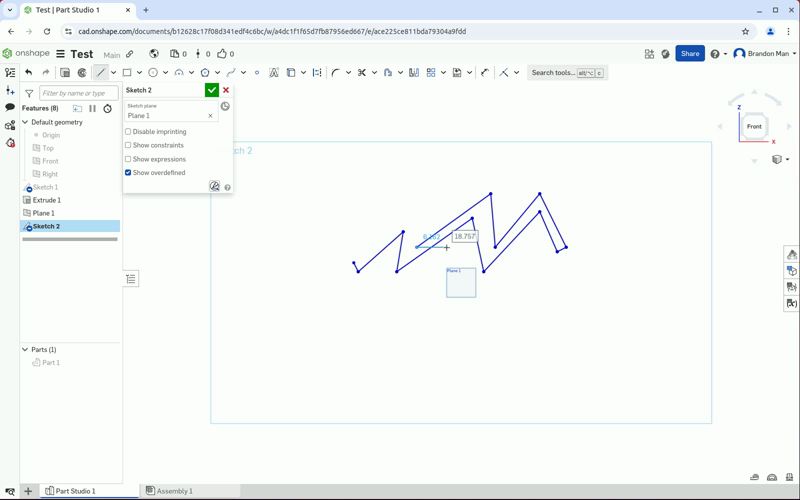
mouse_move(425, 193)
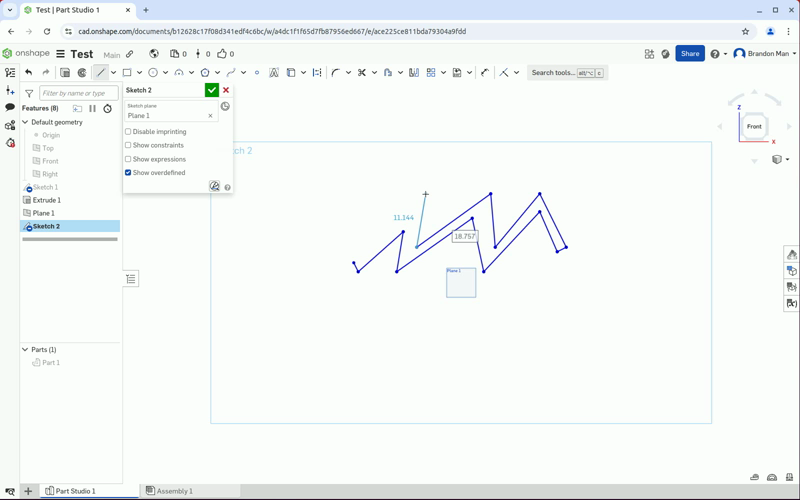
click(425, 193)
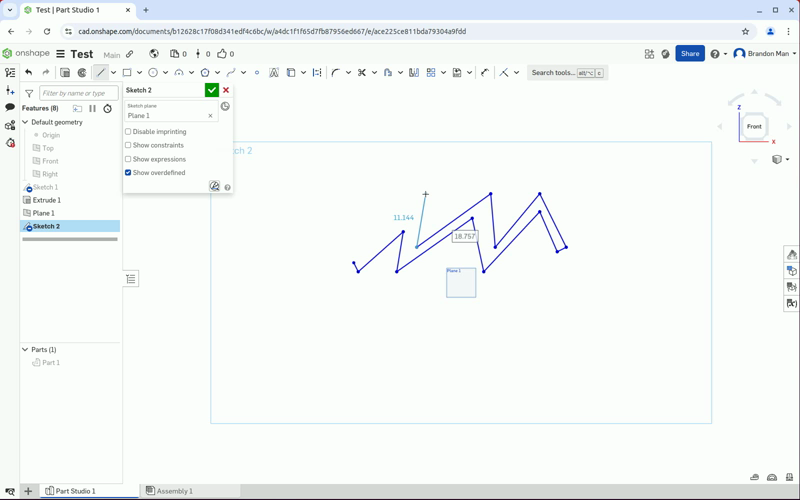
key_up(shift)
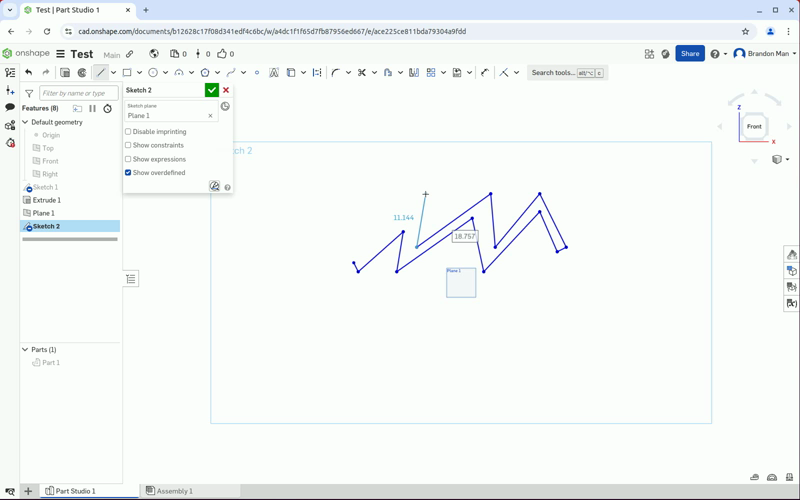
key_down(shift)
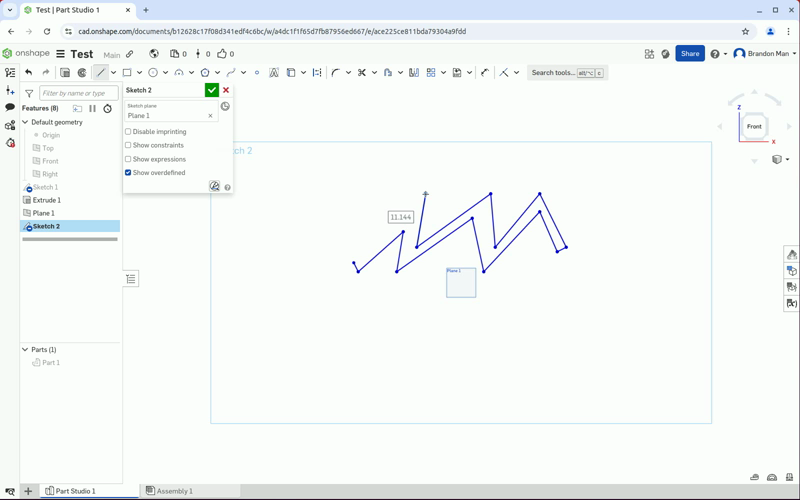
mouse_move(353, 262)
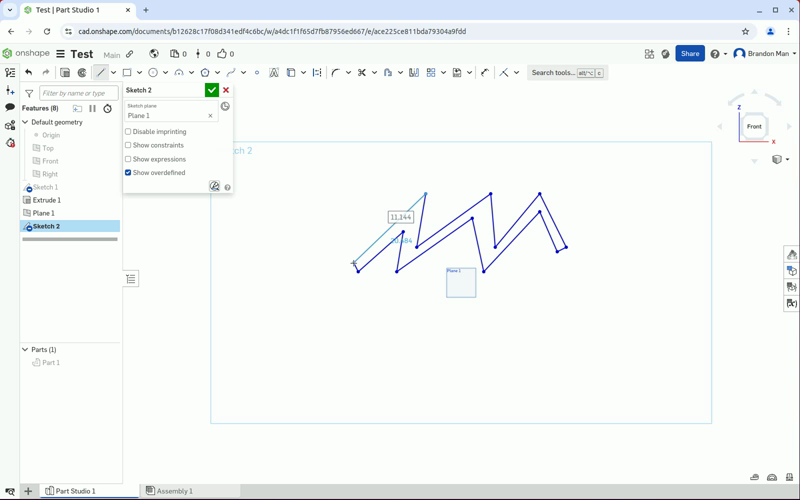
key_up(shift)
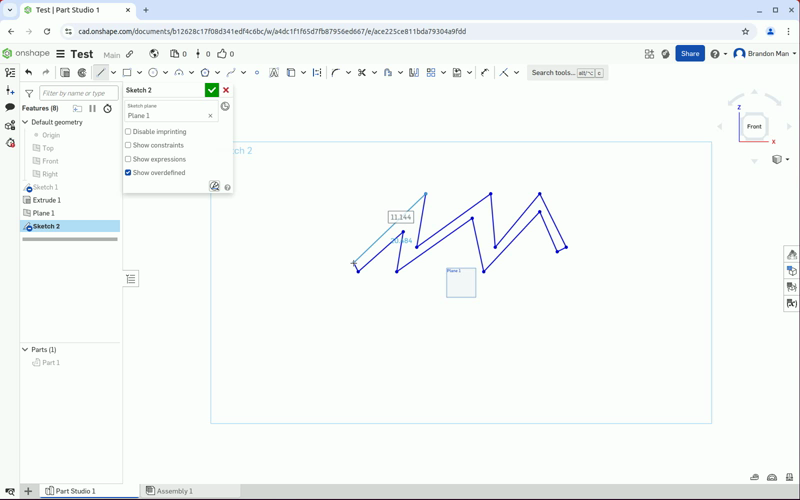
click(353, 262)
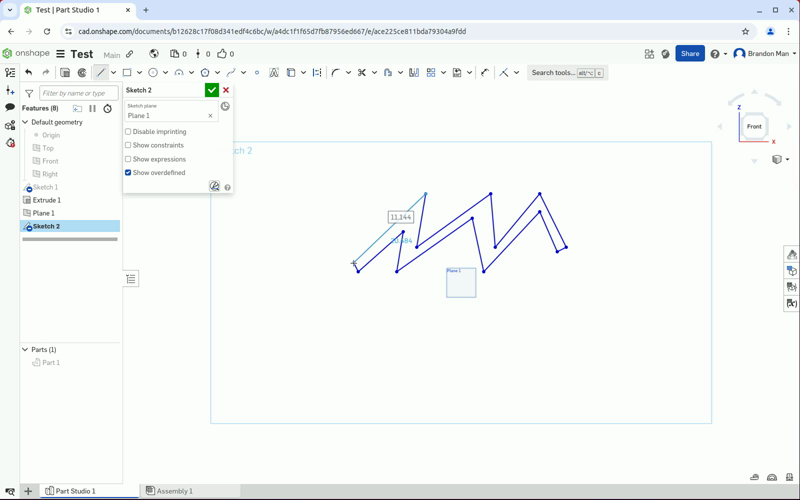
key(esc)
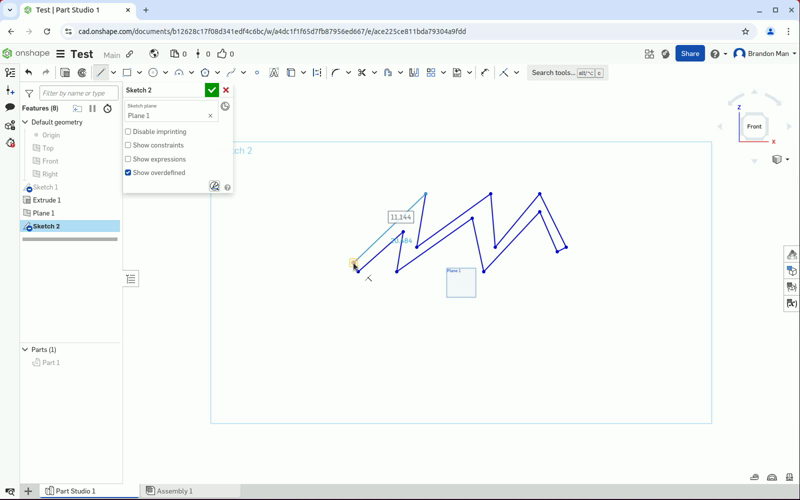
mouse_move(393, 233)
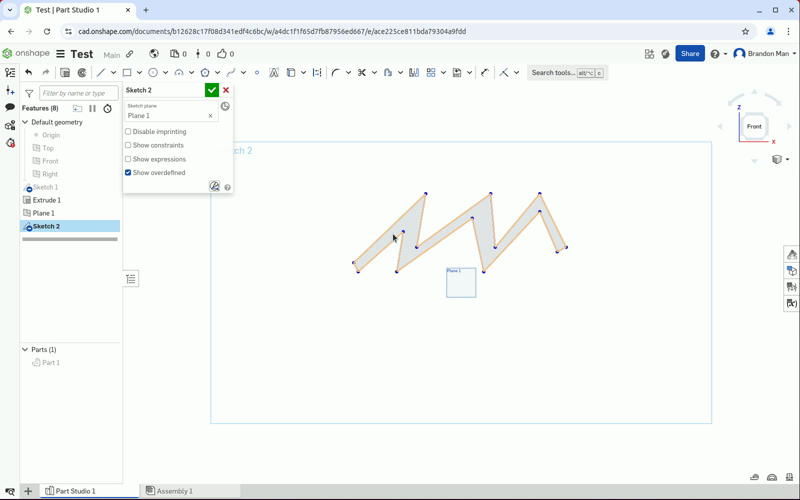
click(393, 233)
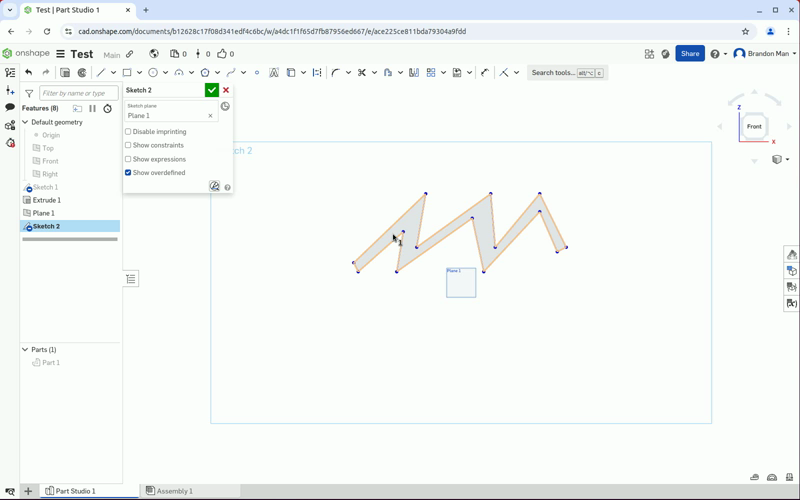
mouse_move(73, 352)
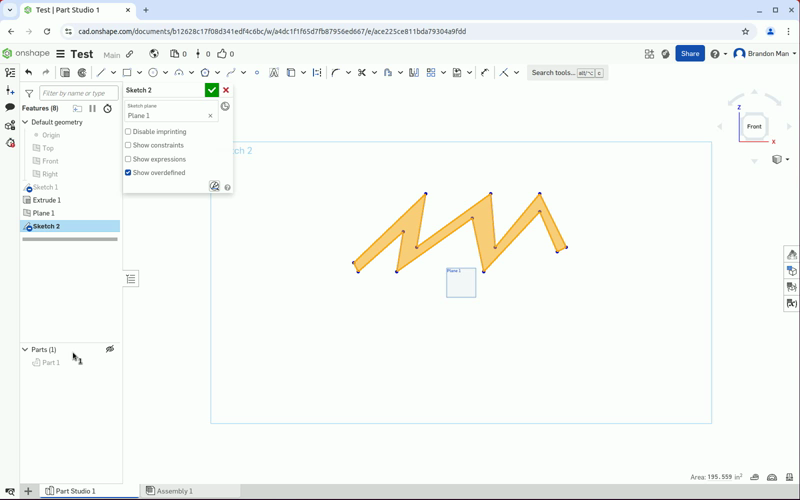
key(shift+y)
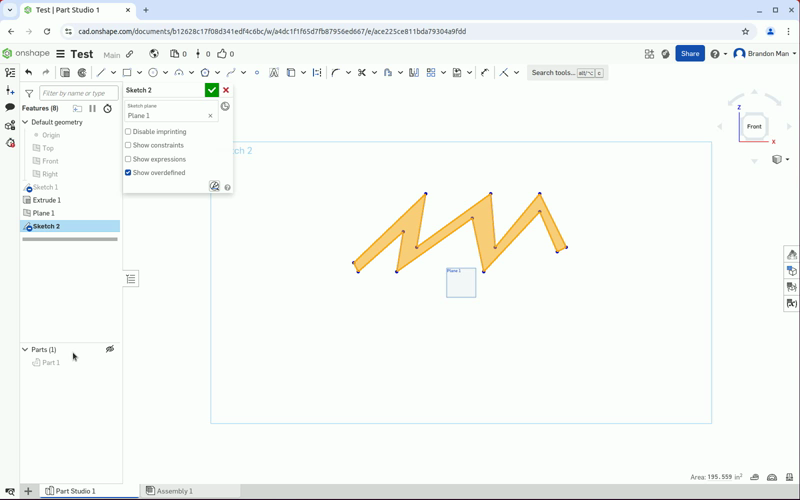
key(shift+e)
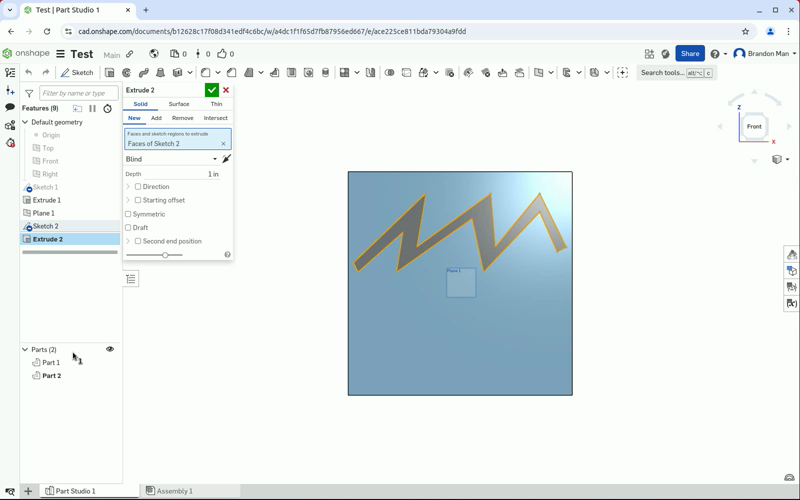
mouse_move(143, 106)
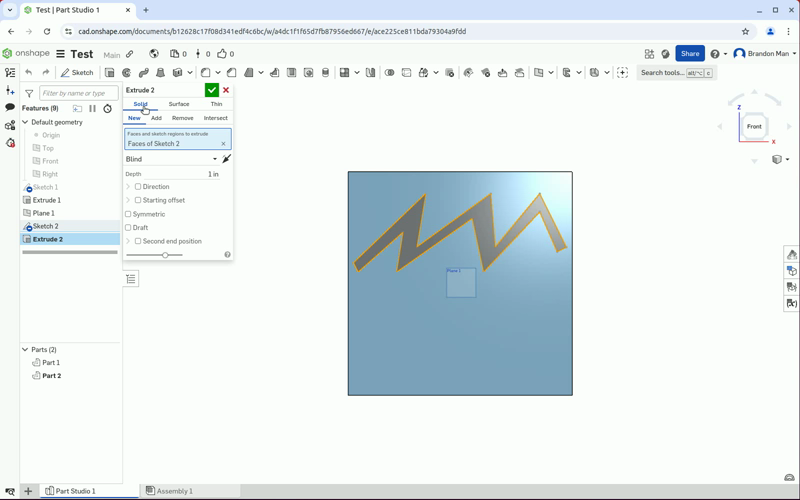
click(143, 106)
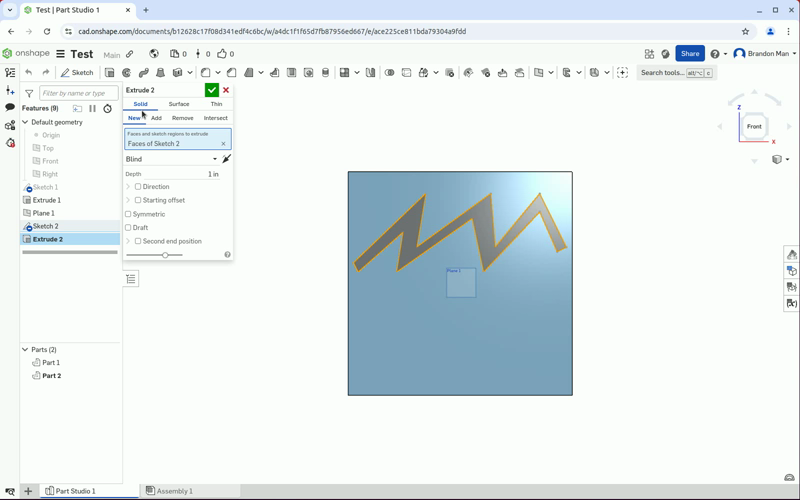
mouse_move(137, 120)
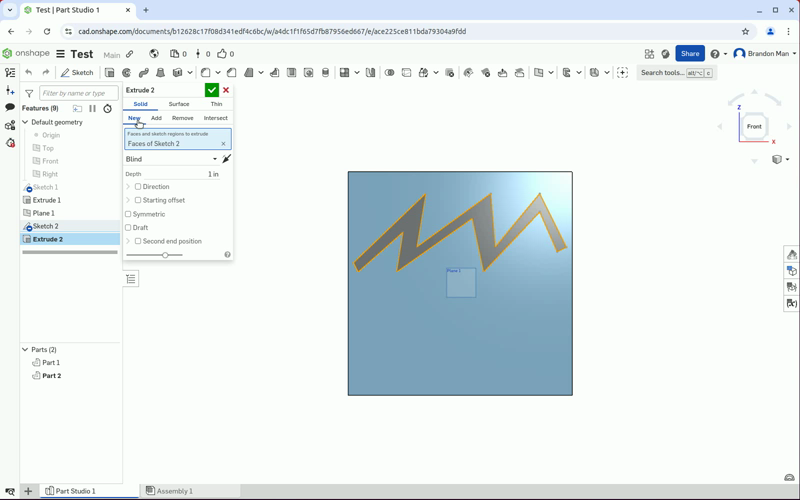
click(137, 120)
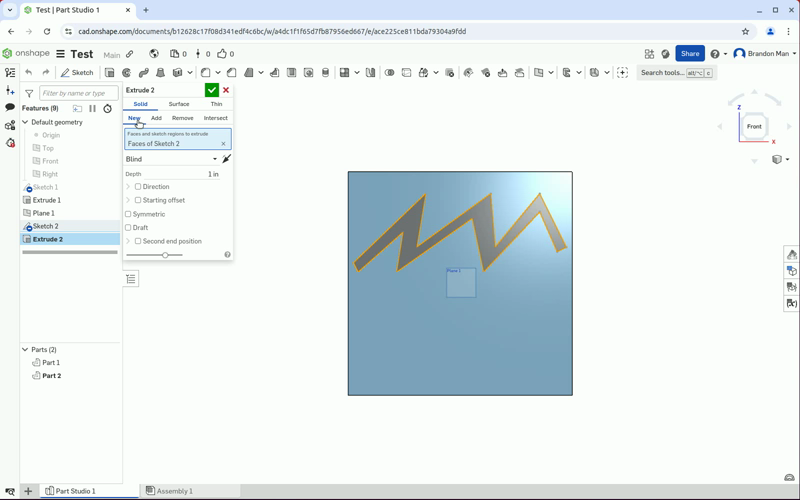
key(tab, 4)
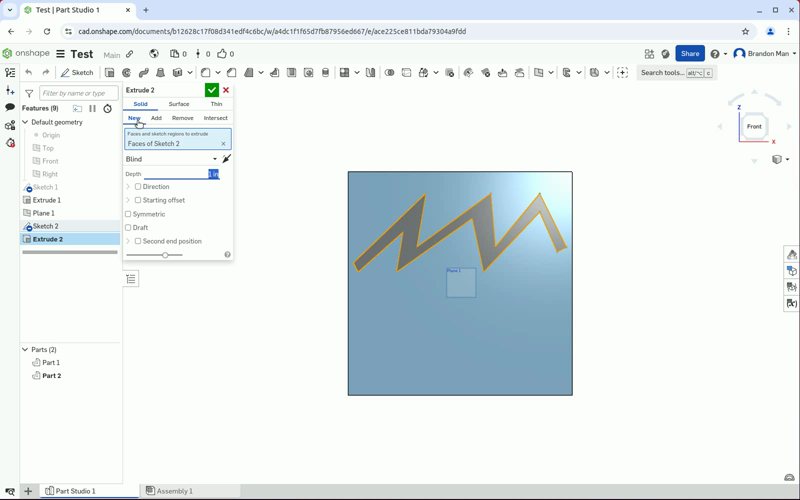
text(2.889)
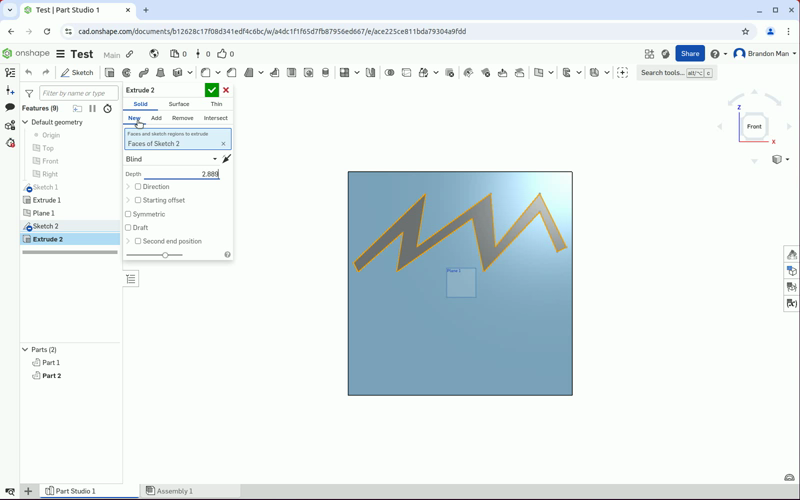
key(enter)
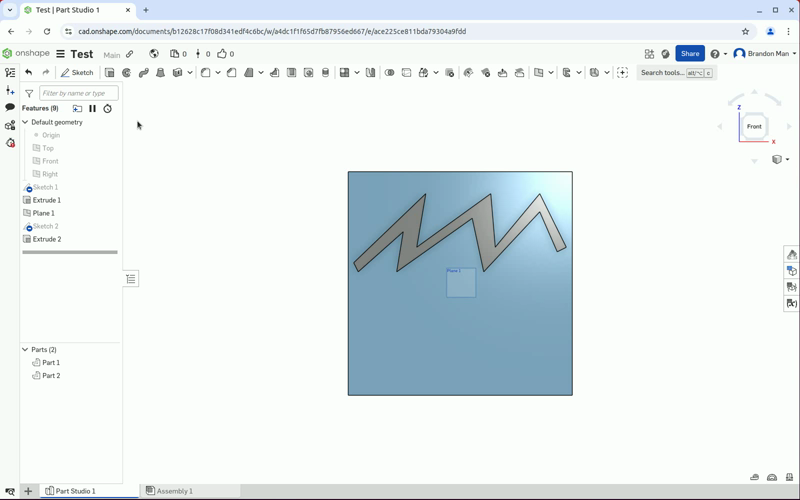
key(shift+h)
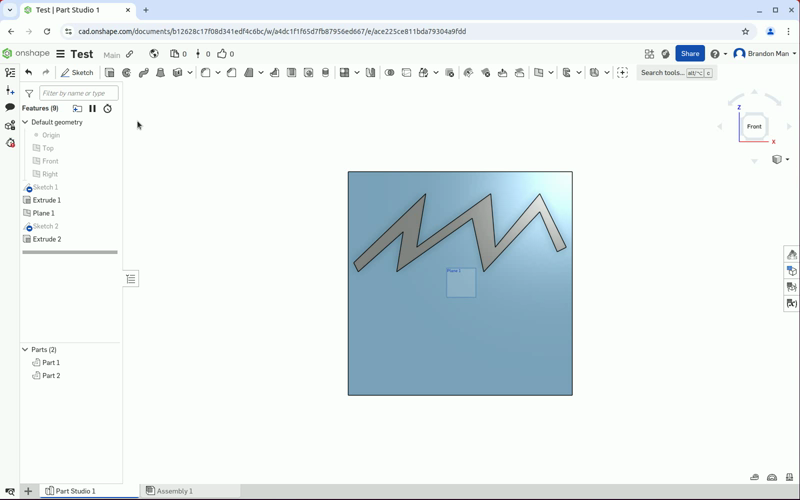
key(shift+h)
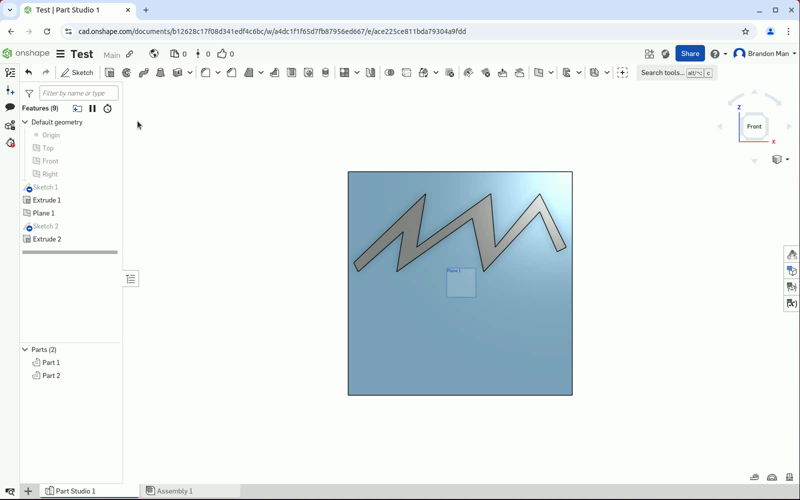
mouse_move(73, 189)
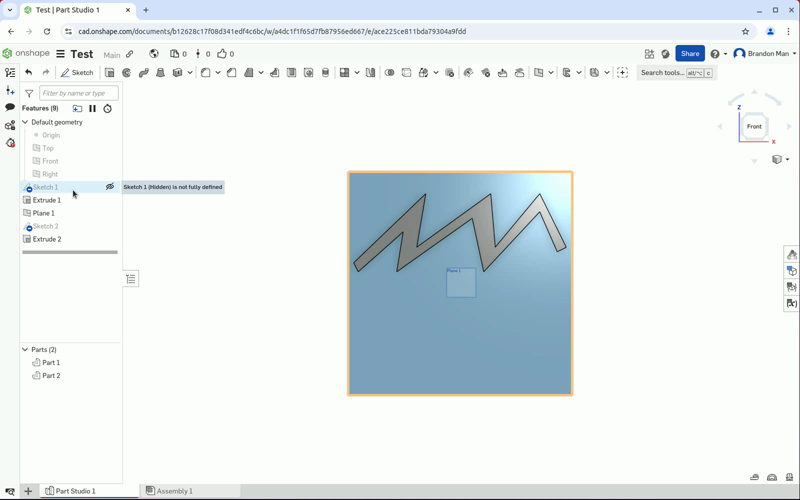
click(73, 189)
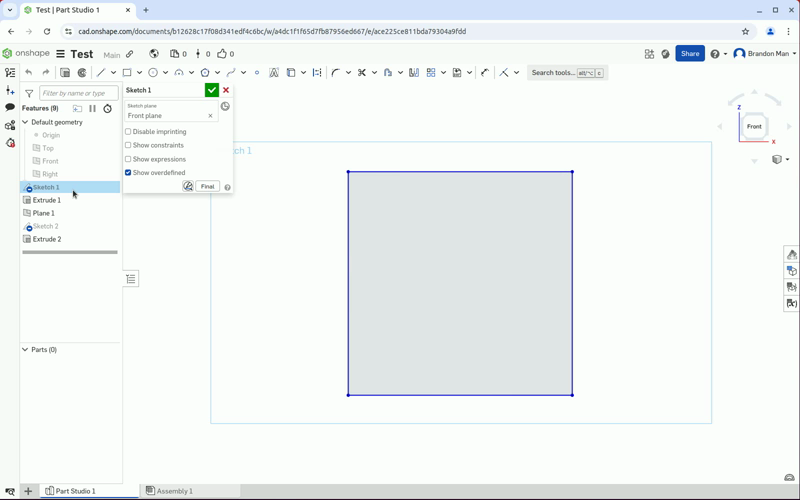
mouse_move(229, 92)
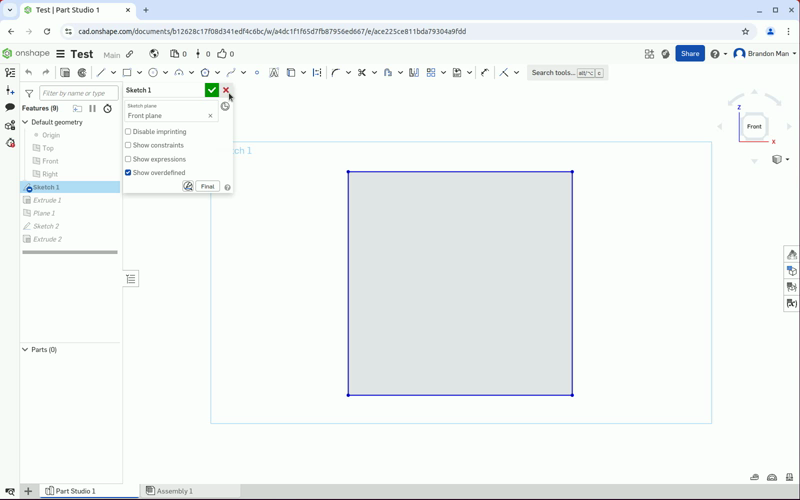
click(229, 92)
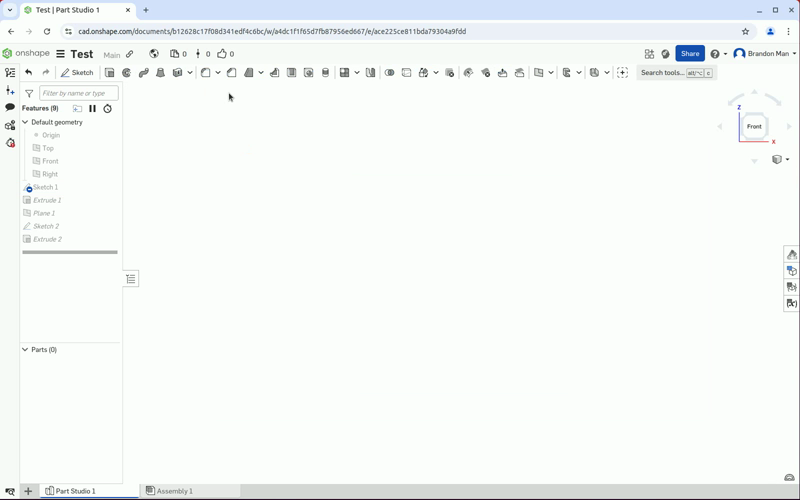
key(shift+s)
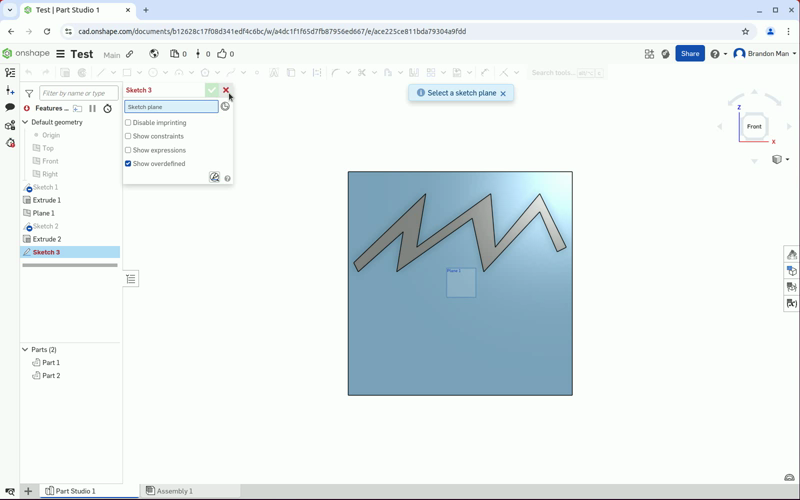
mouse_move(73, 215)
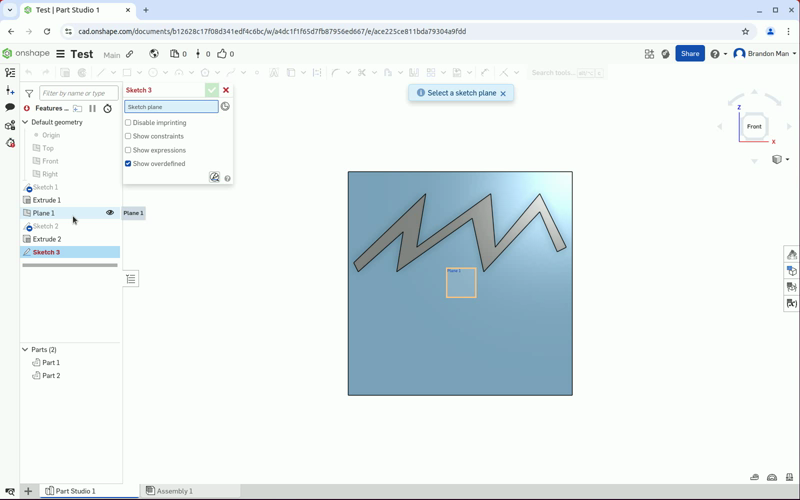
click(73, 215)
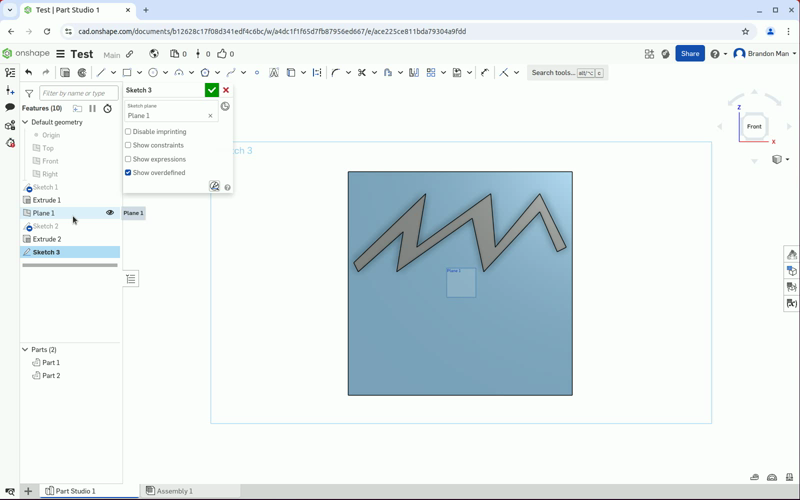
mouse_move(73, 352)
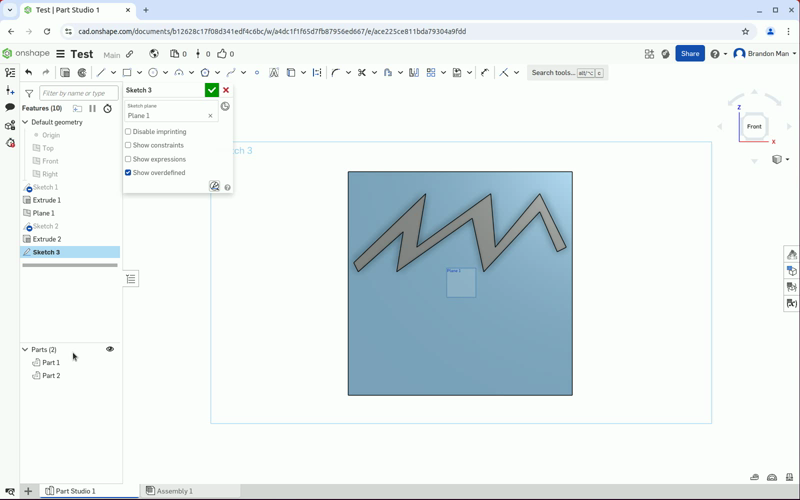
key(y)
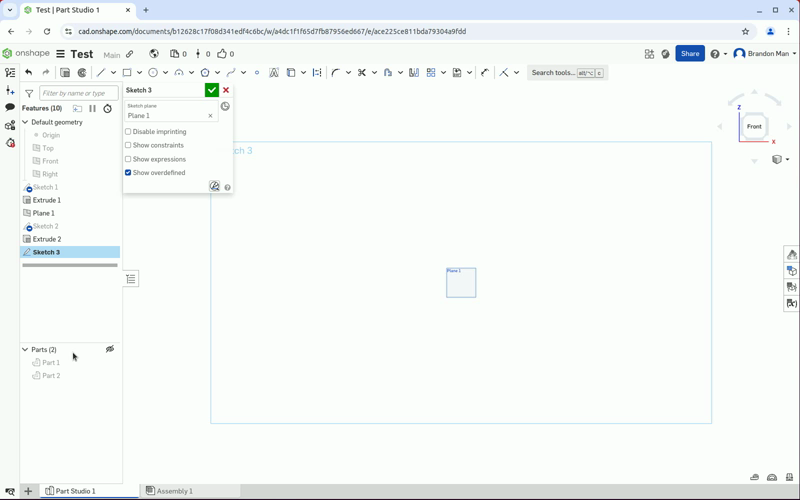
key(l)
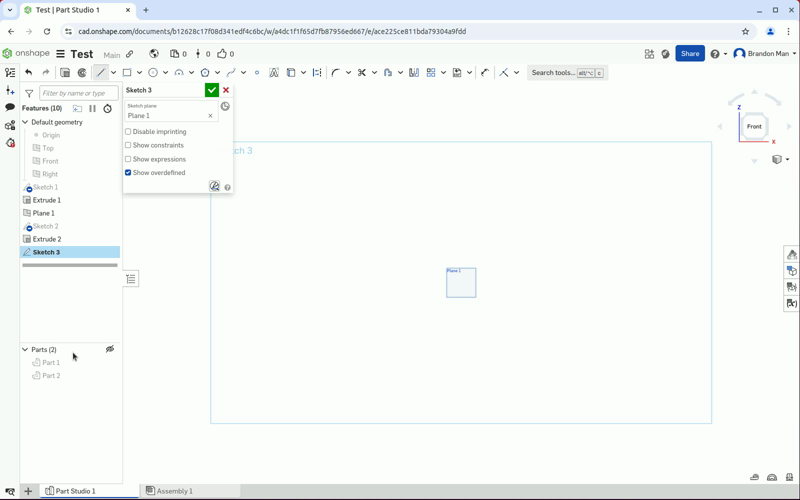
key_down(shift)
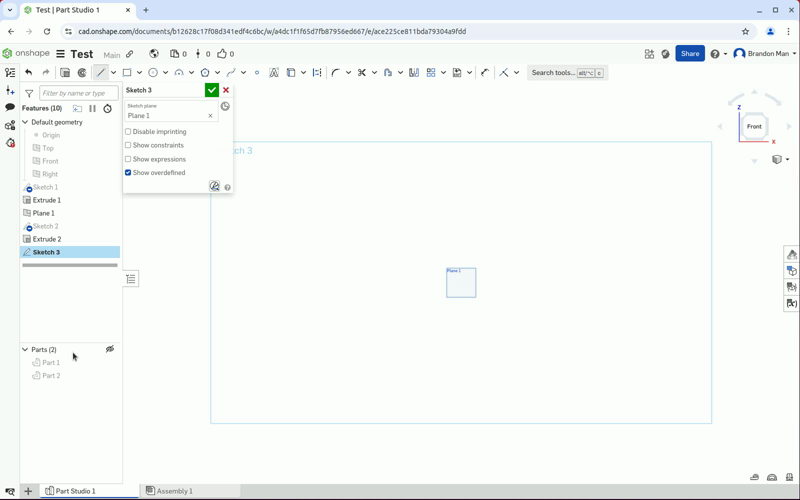
mouse_move(355, 374)
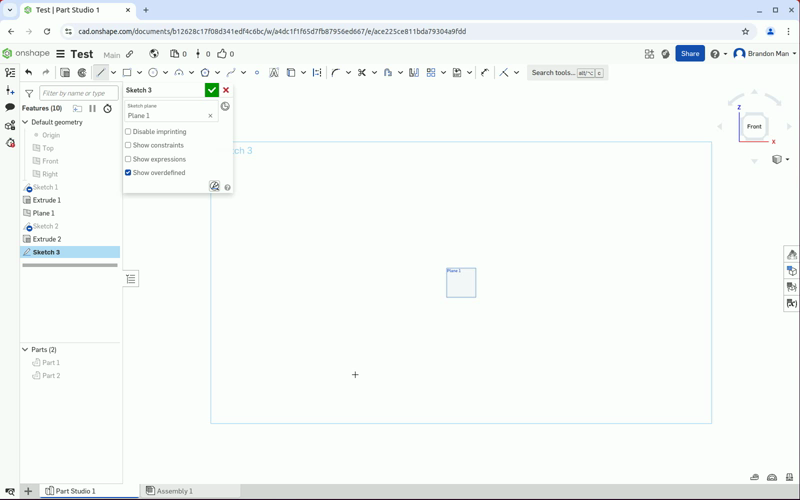
click(355, 374)
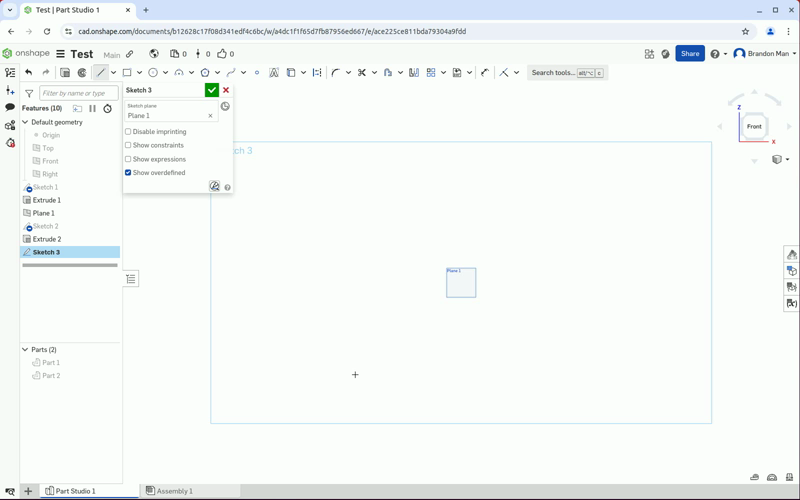
key_up(shift)
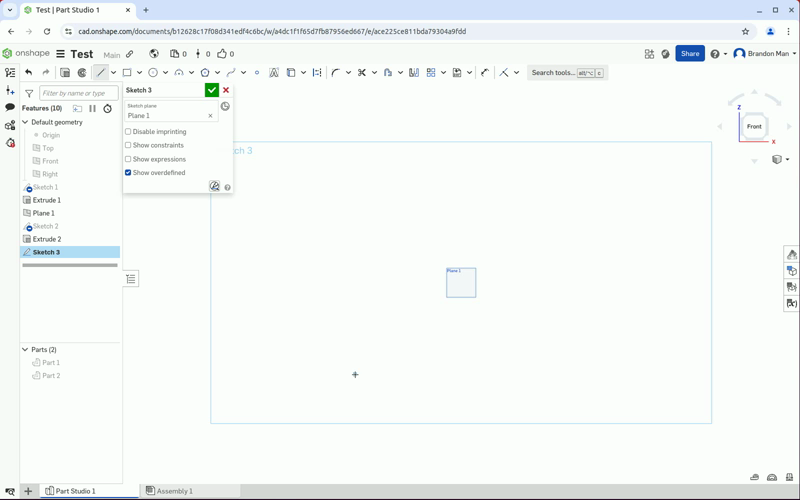
key_down(shift)
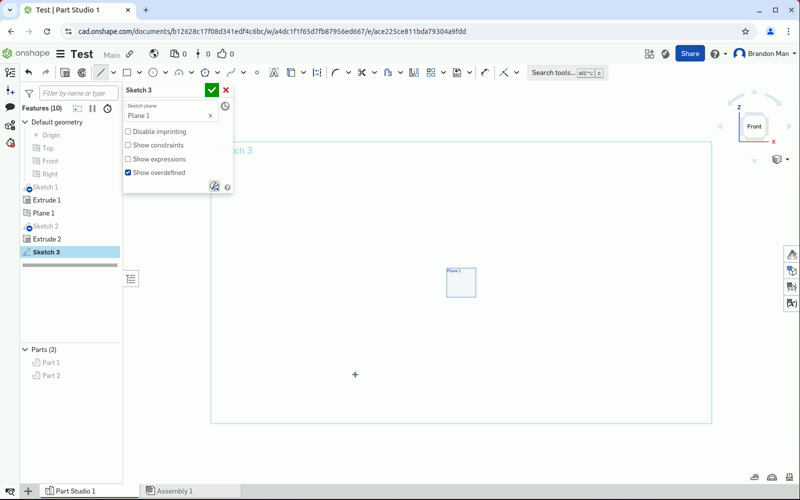
mouse_move(409, 342)
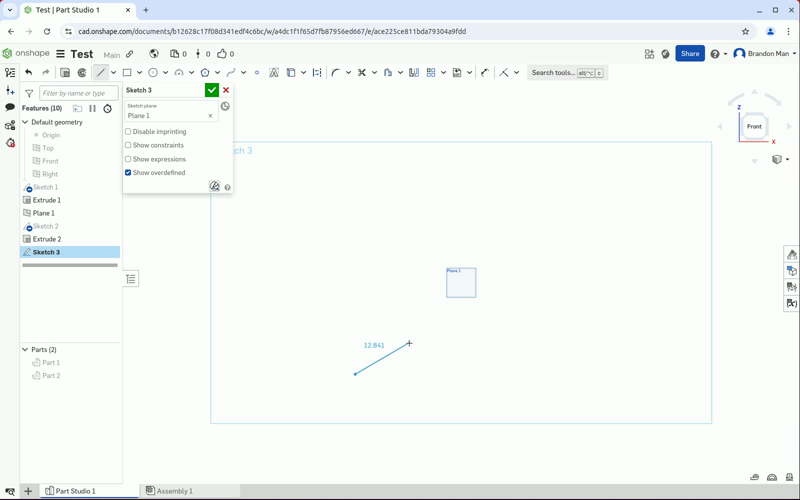
click(409, 342)
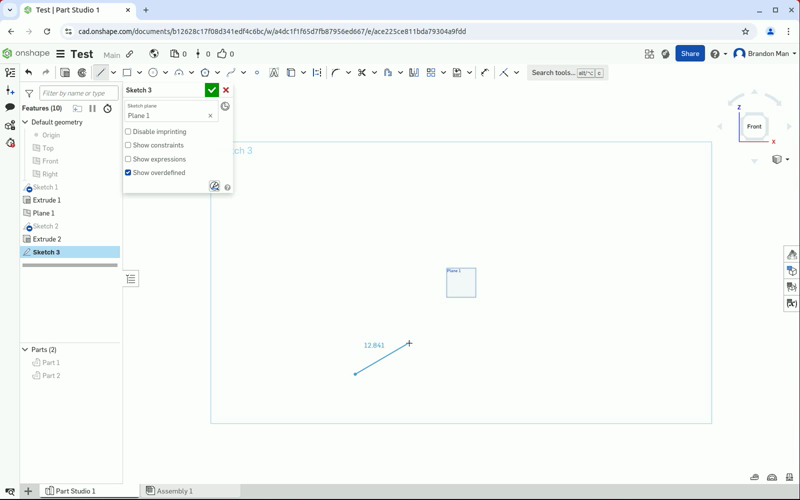
key_up(shift)
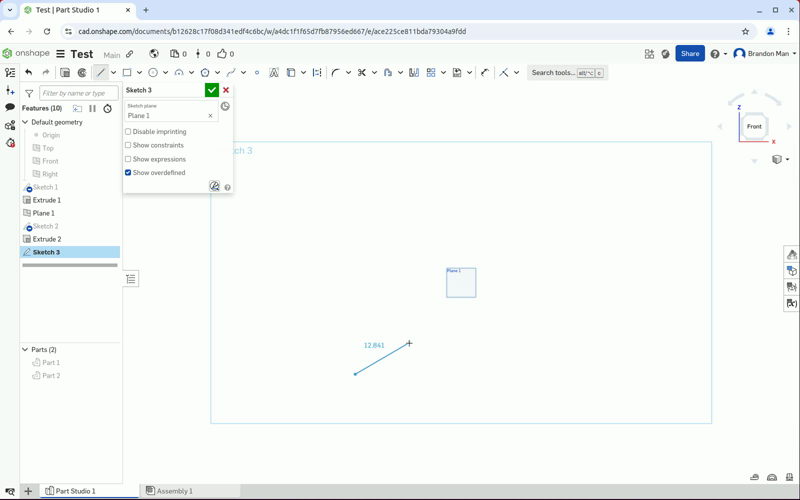
key_down(shift)
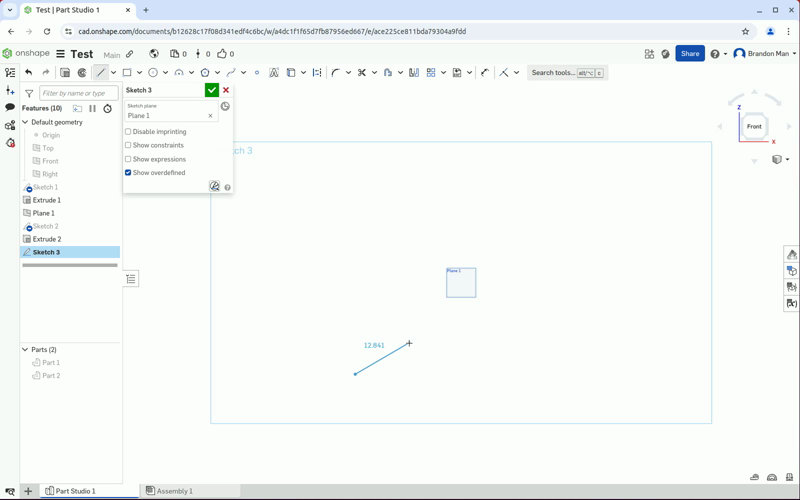
mouse_move(439, 342)
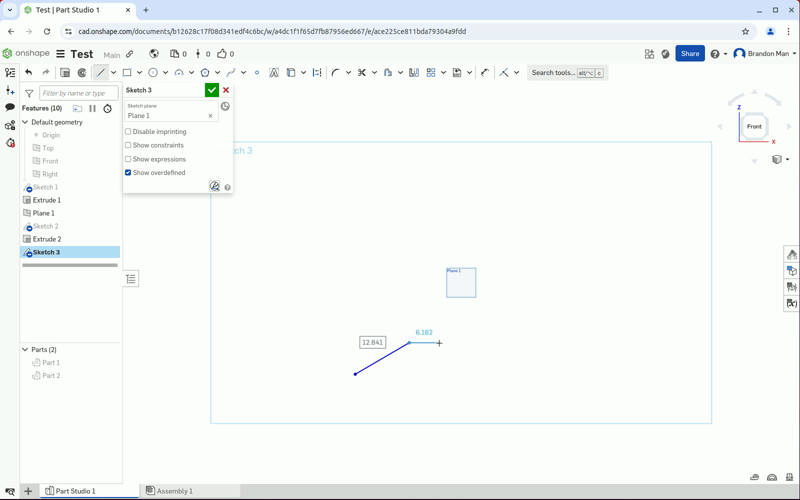
mouse_move(407, 381)
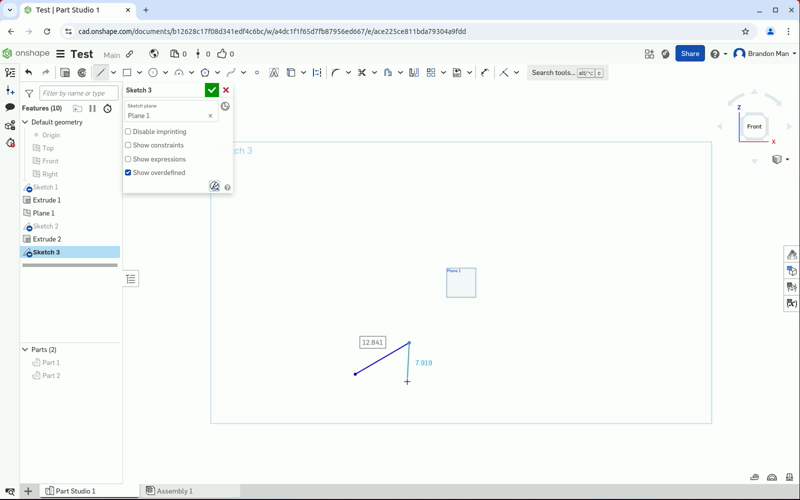
click(407, 381)
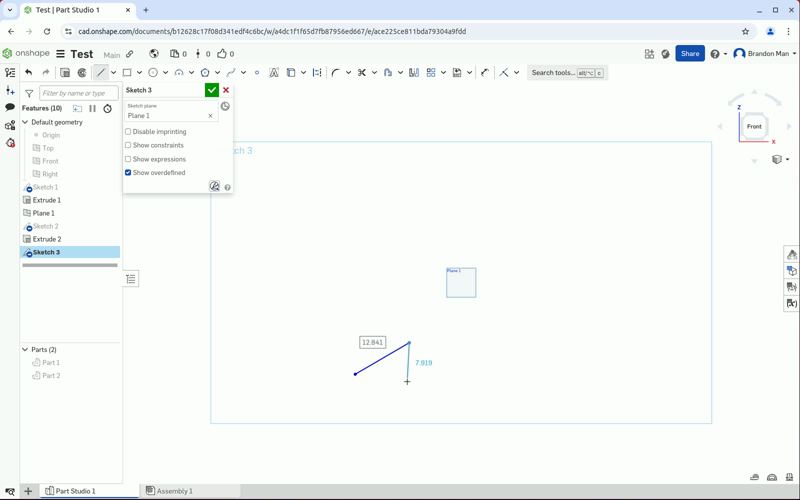
key_up(shift)
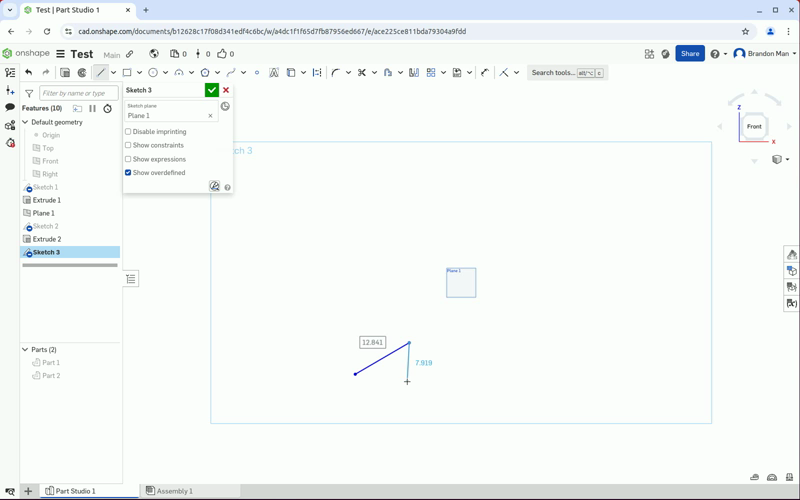
key_down(shift)
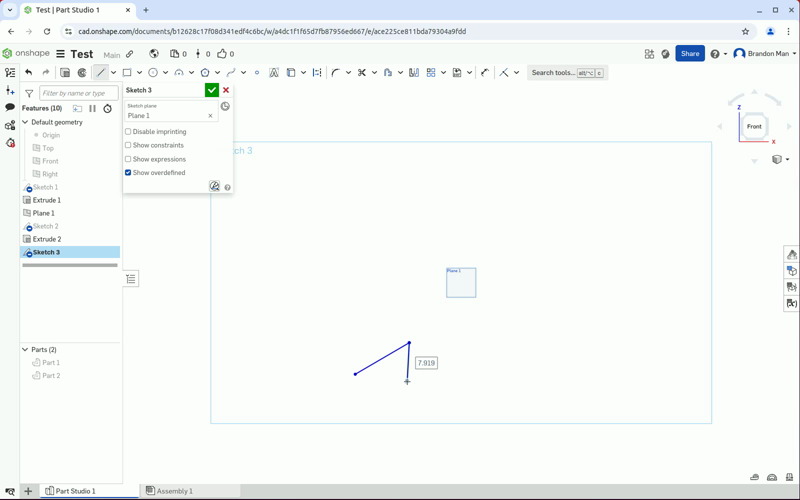
mouse_move(484, 331)
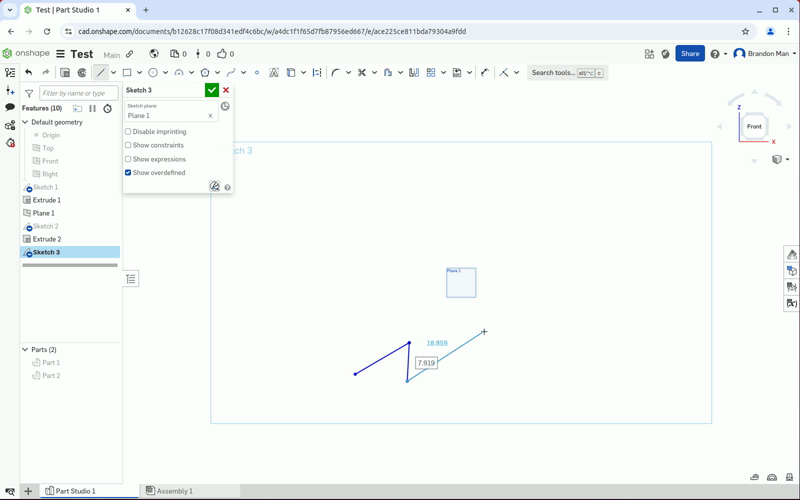
click(484, 331)
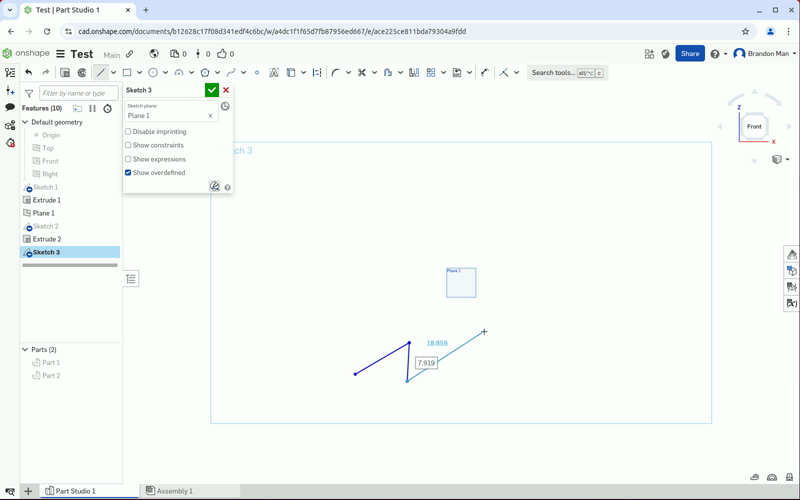
key_up(shift)
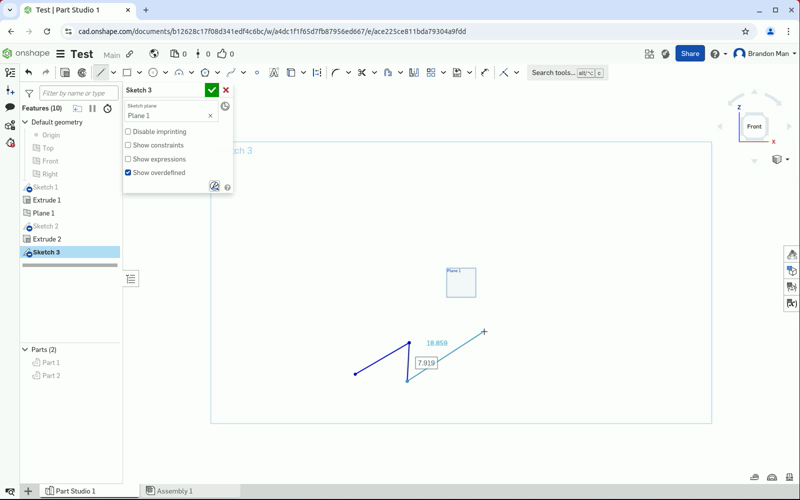
key_down(shift)
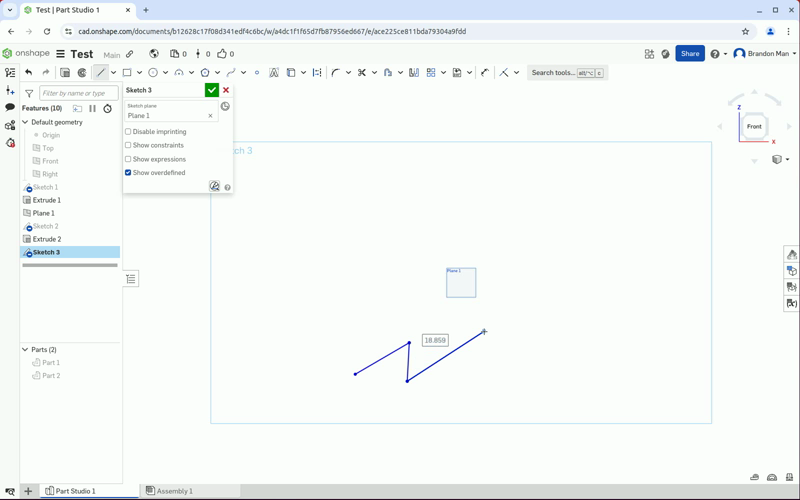
mouse_move(514, 331)
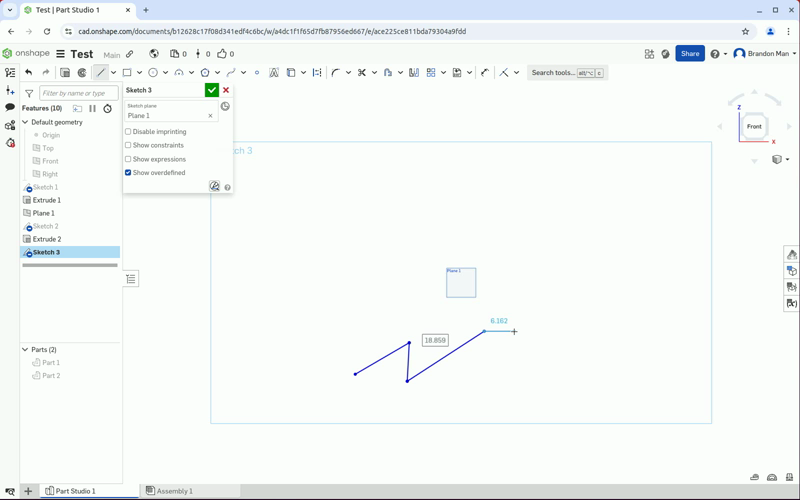
mouse_move(484, 376)
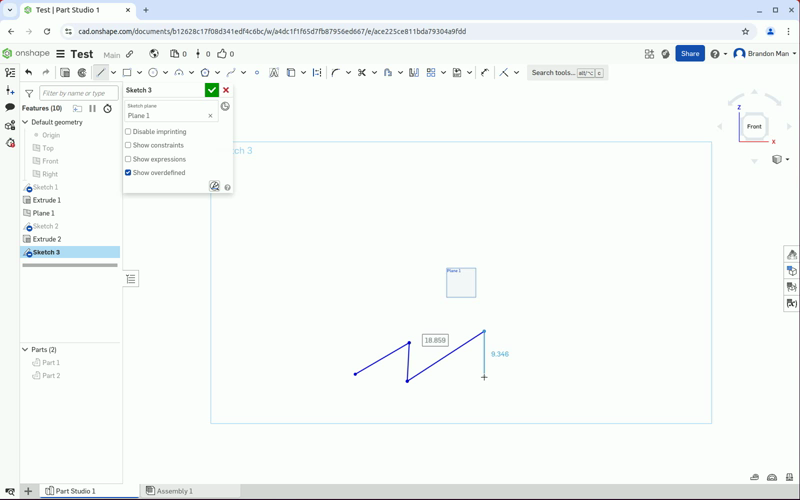
click(484, 376)
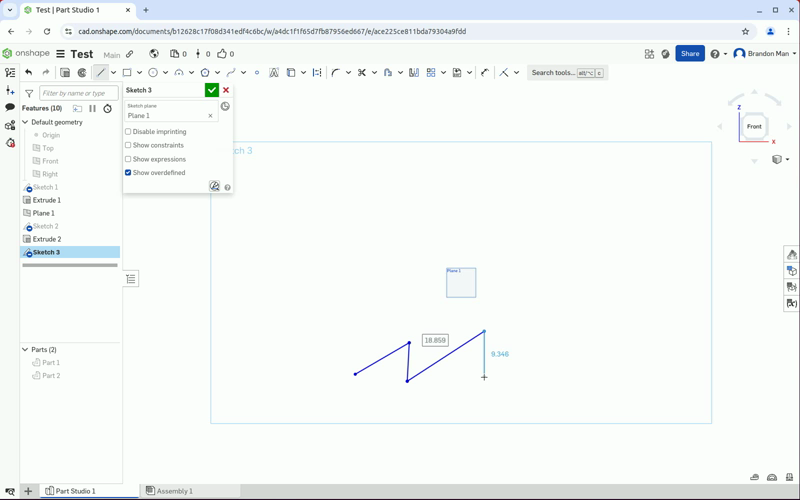
key_up(shift)
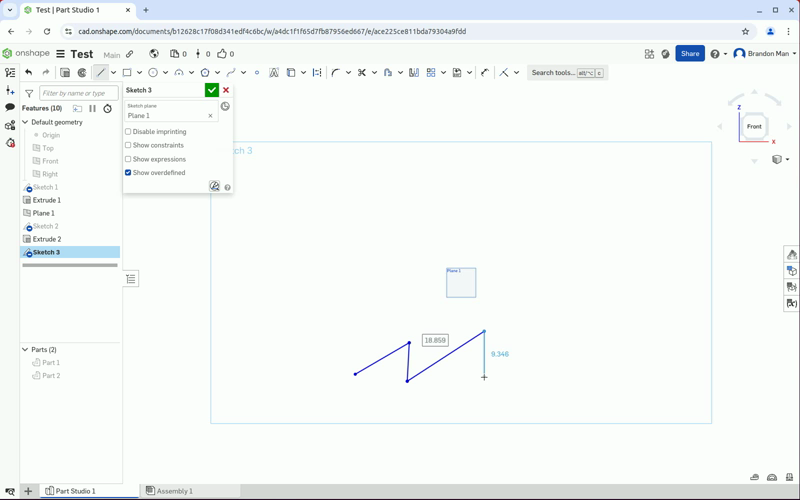
key_down(shift)
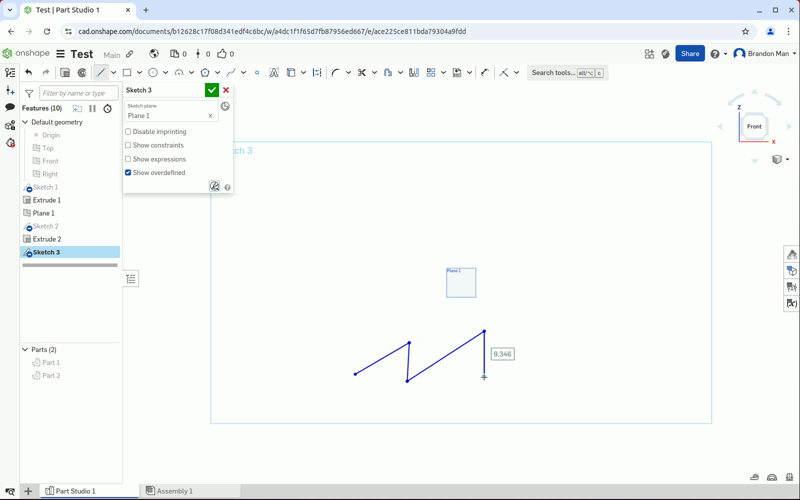
mouse_move(545, 331)
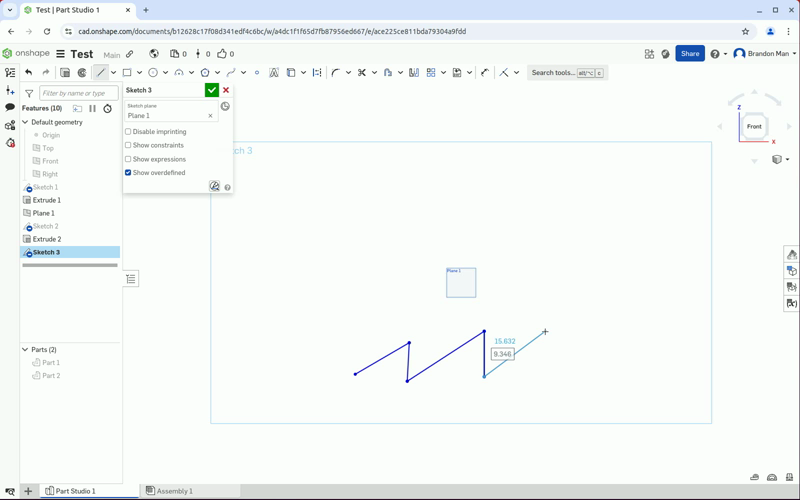
click(545, 331)
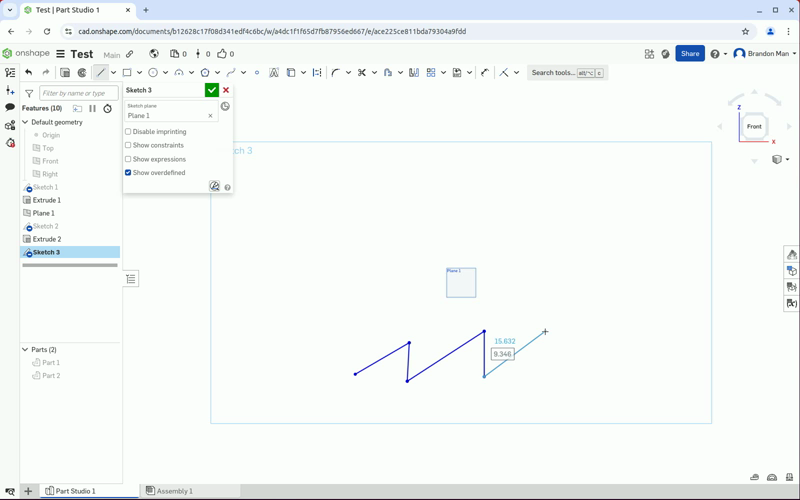
key_up(shift)
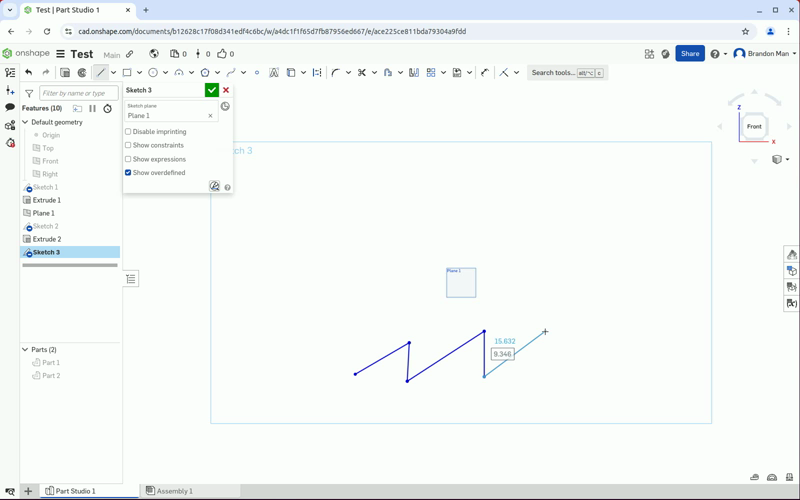
key_down(shift)
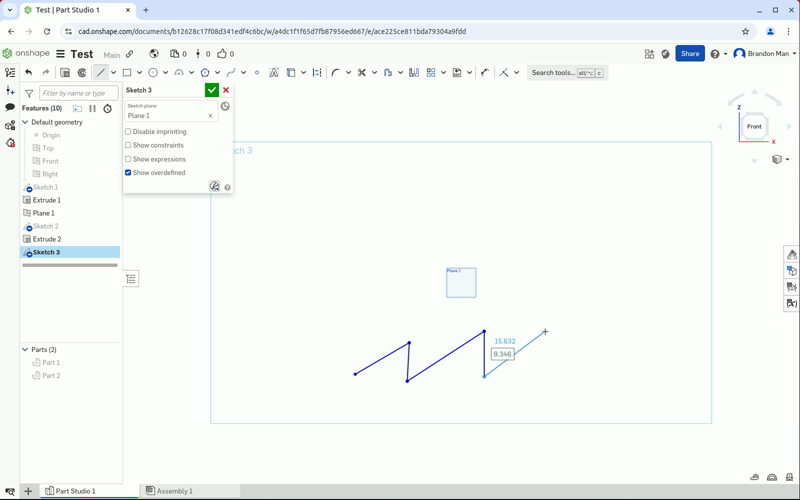
mouse_move(575, 331)
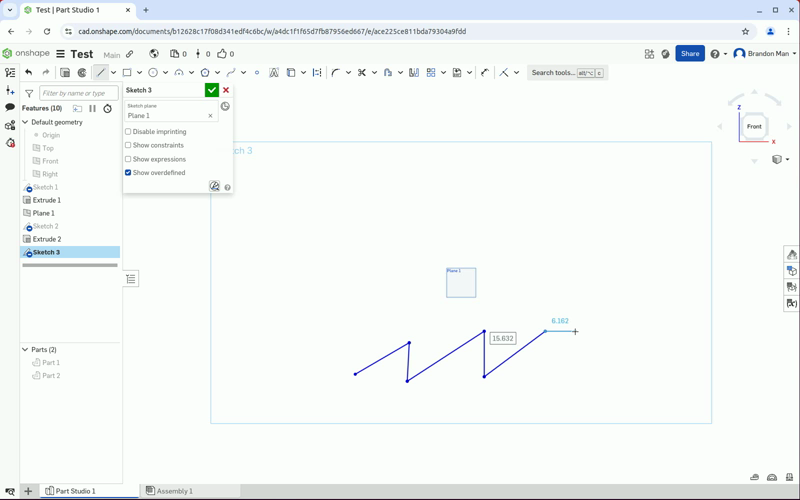
mouse_move(563, 356)
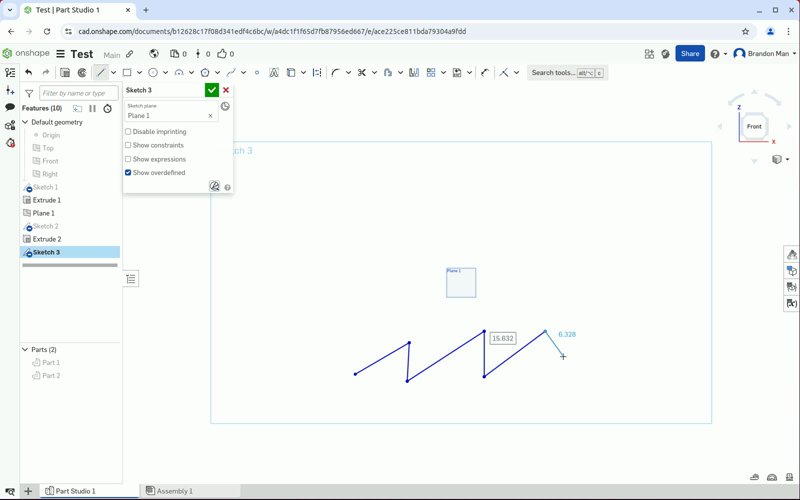
click(563, 356)
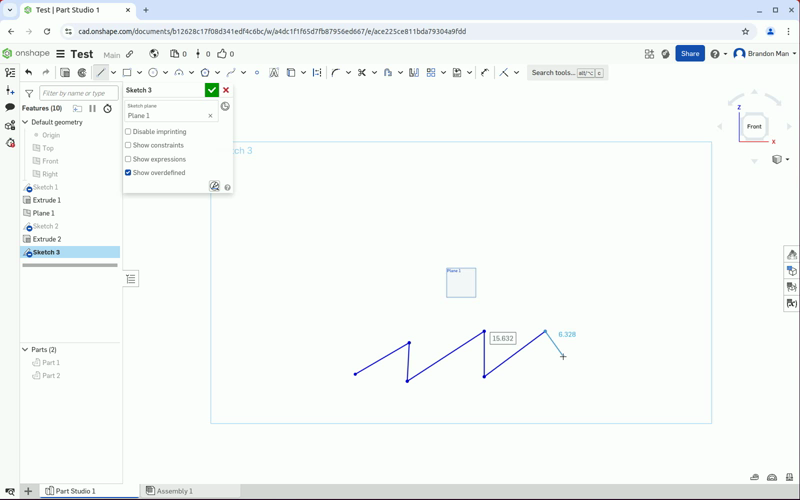
key_up(shift)
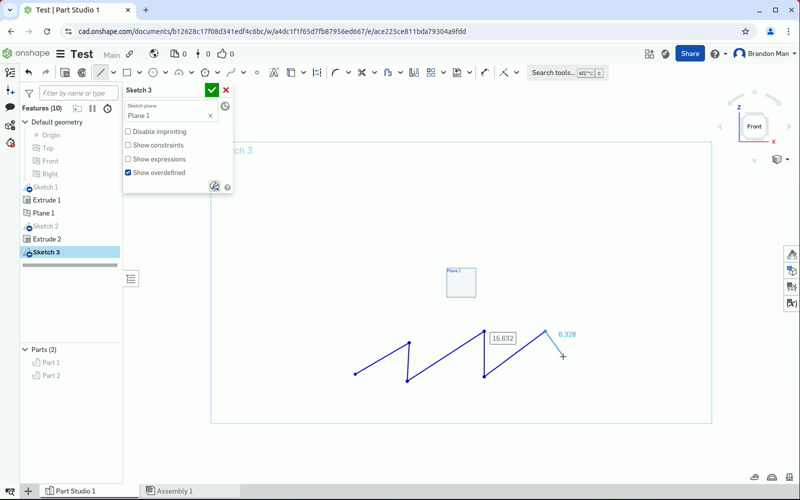
key_down(shift)
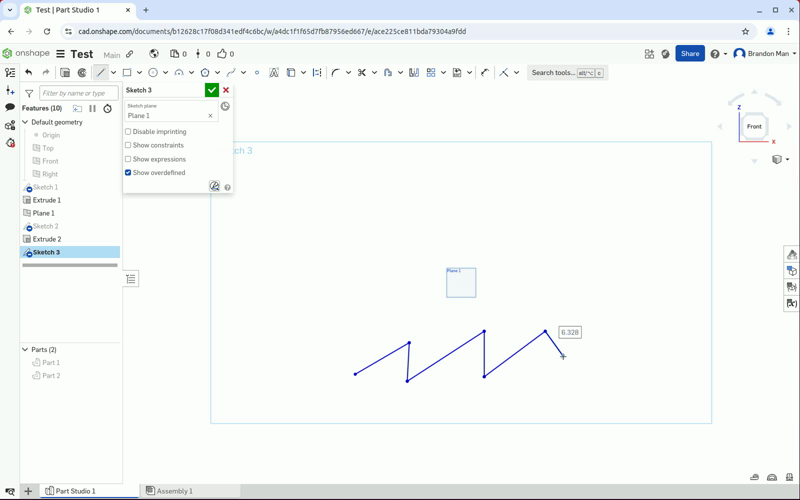
mouse_move(589, 356)
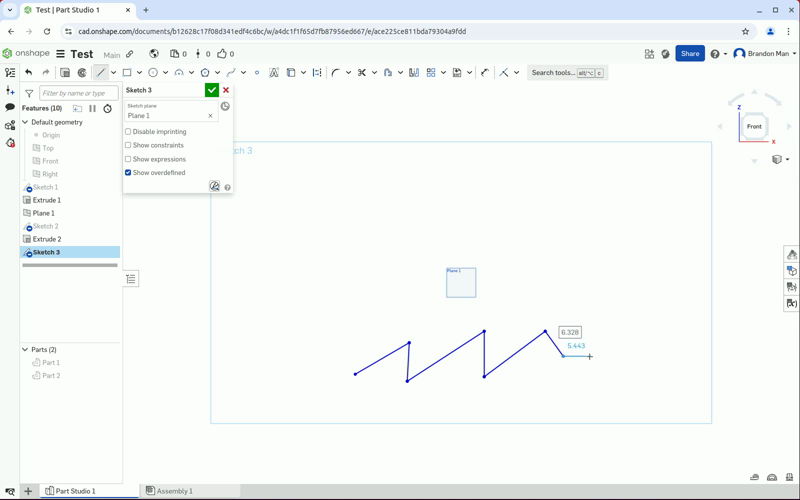
mouse_move(570, 345)
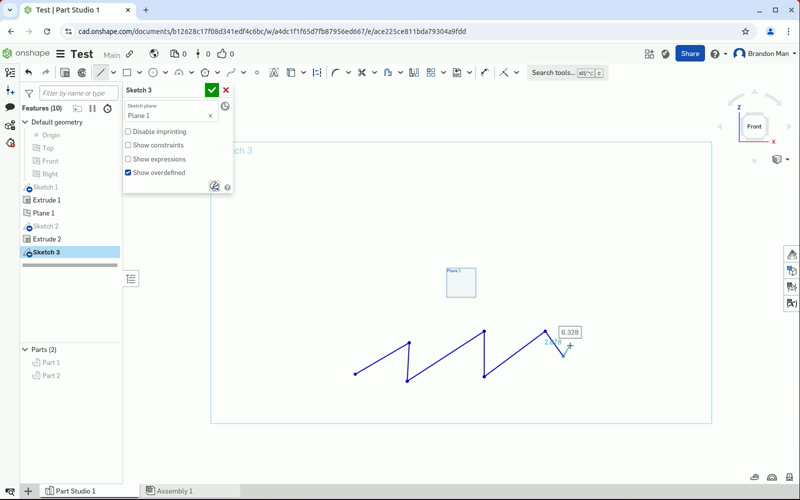
click(570, 345)
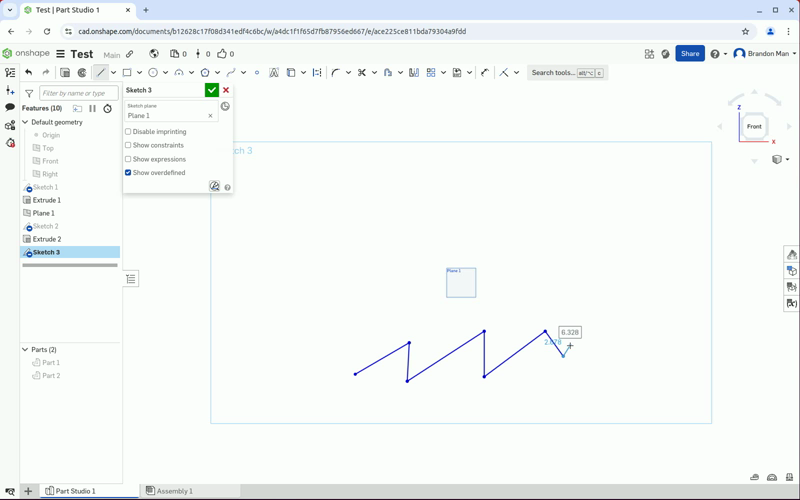
key_up(shift)
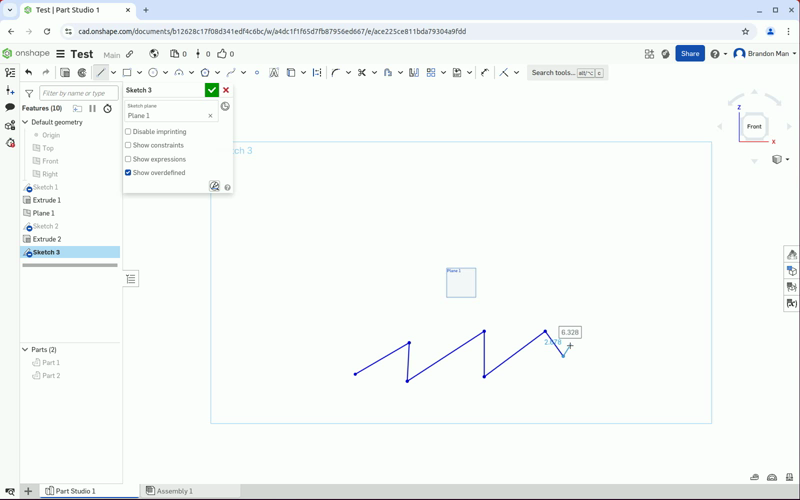
key_down(shift)
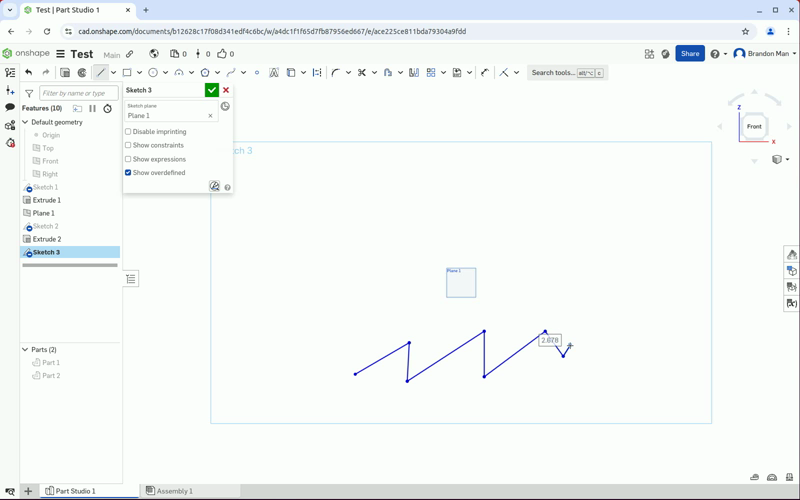
mouse_move(589, 345)
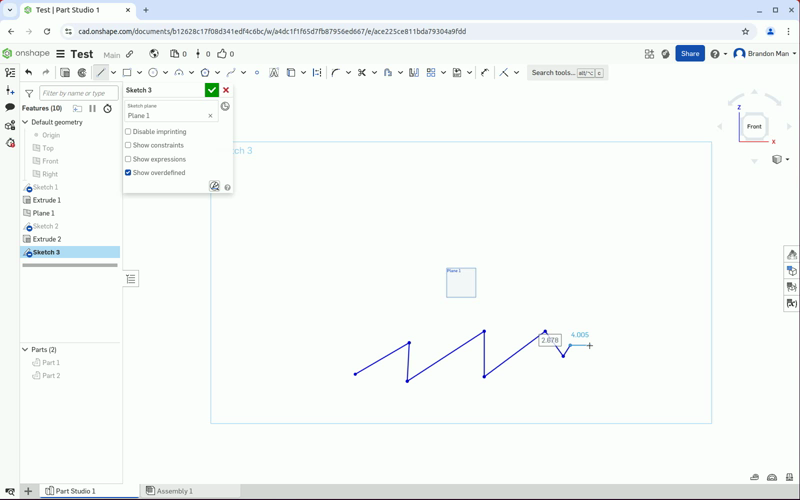
mouse_move(542, 308)
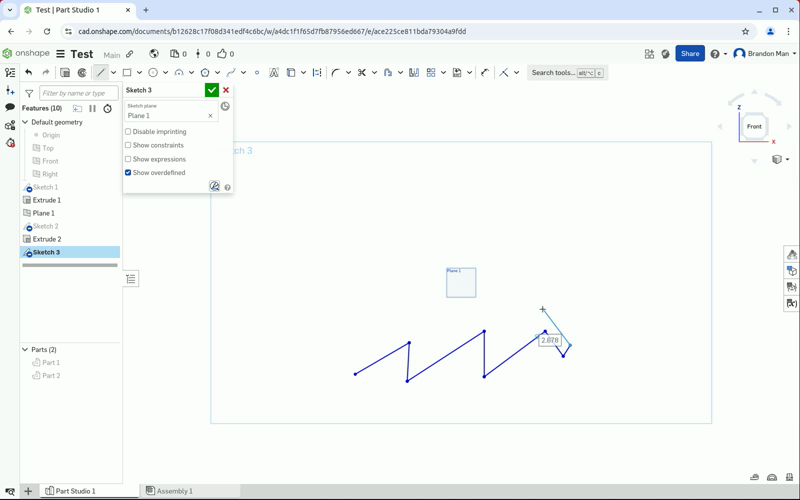
click(542, 308)
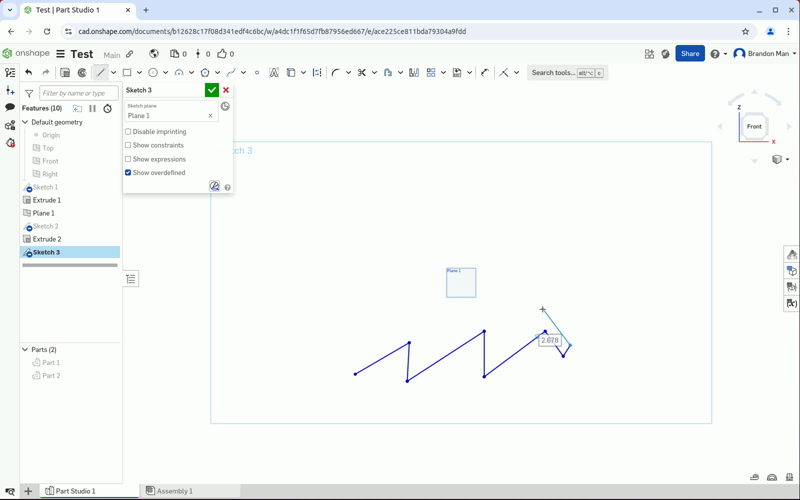
key_up(shift)
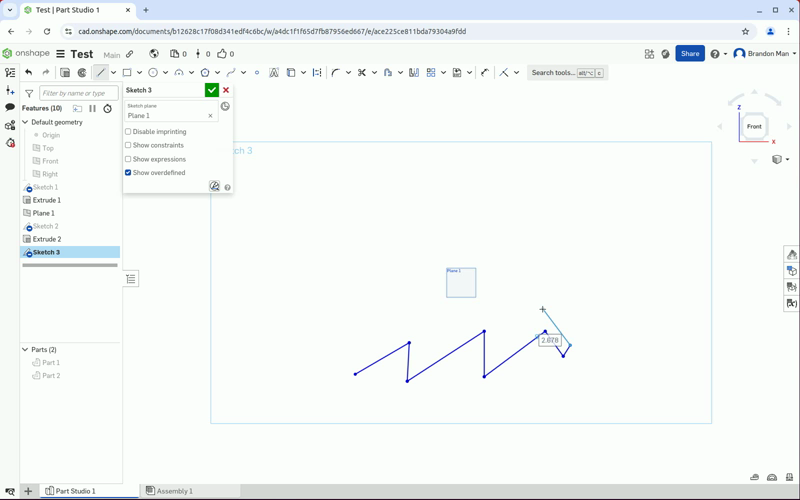
key_down(shift)
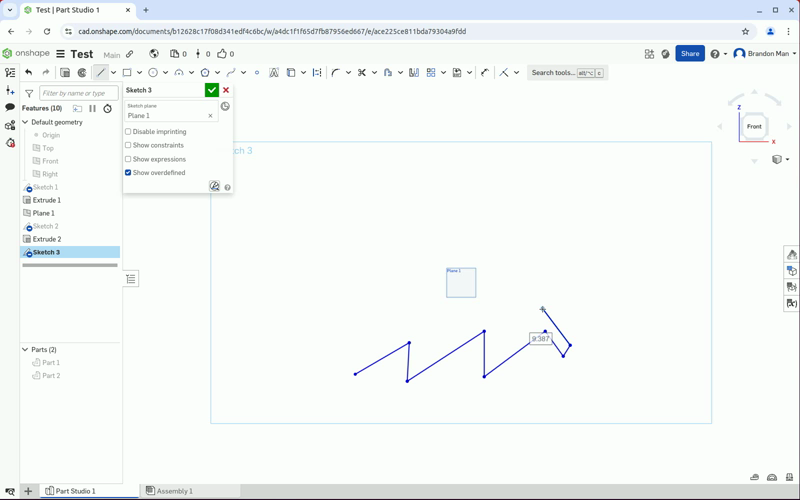
mouse_move(495, 354)
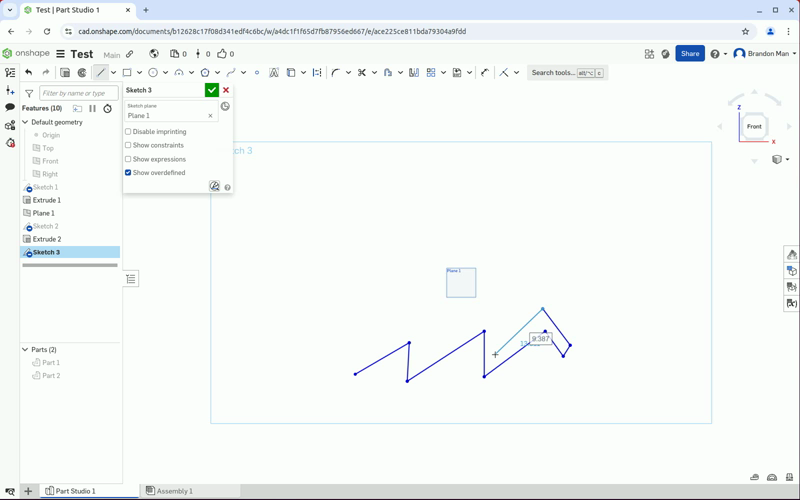
click(495, 354)
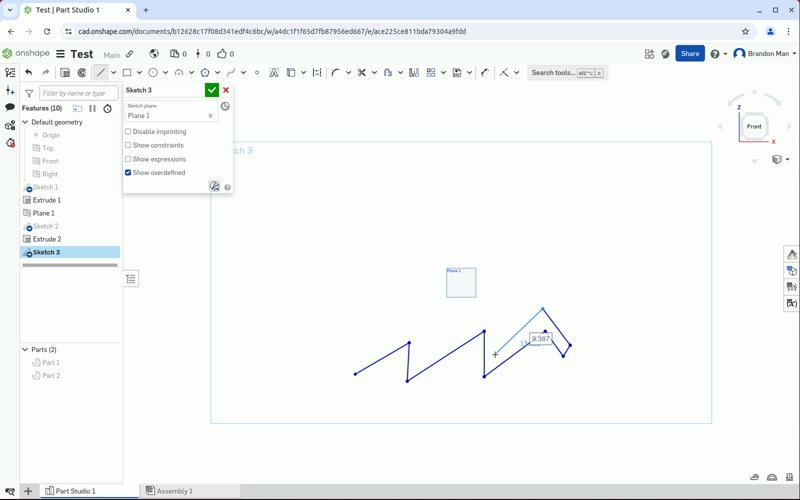
key_up(shift)
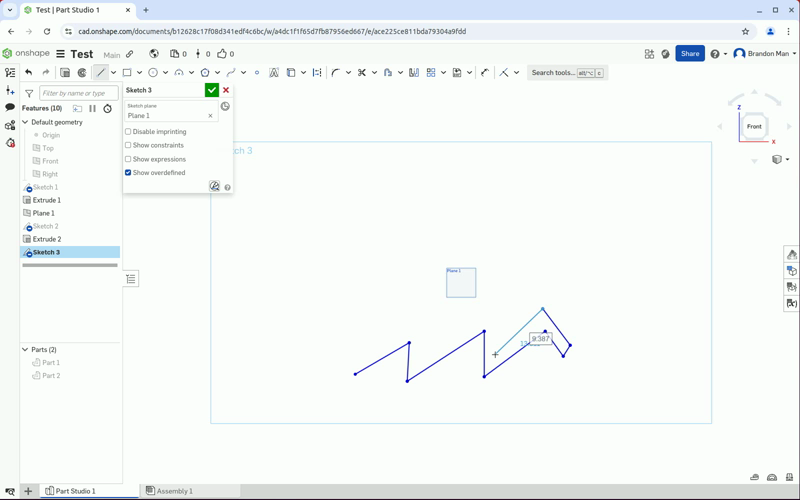
key_down(shift)
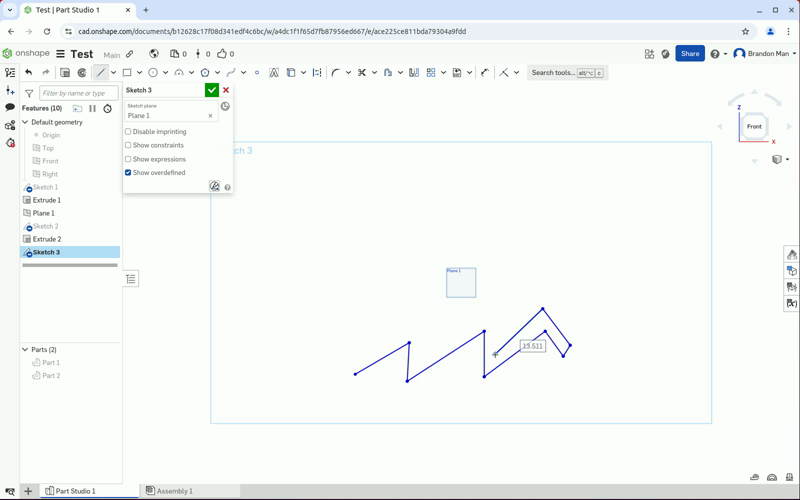
mouse_move(525, 354)
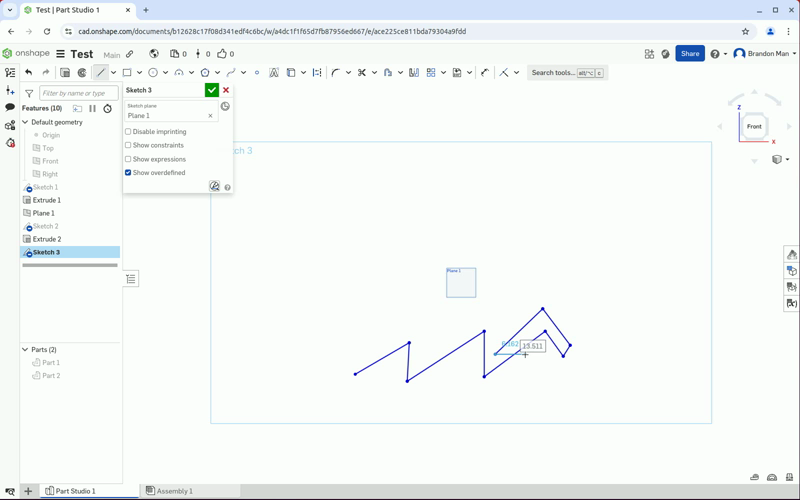
mouse_move(490, 308)
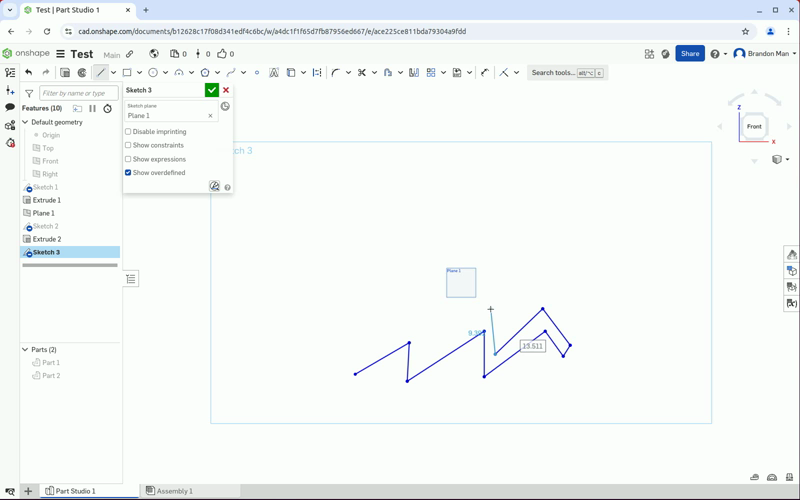
click(490, 308)
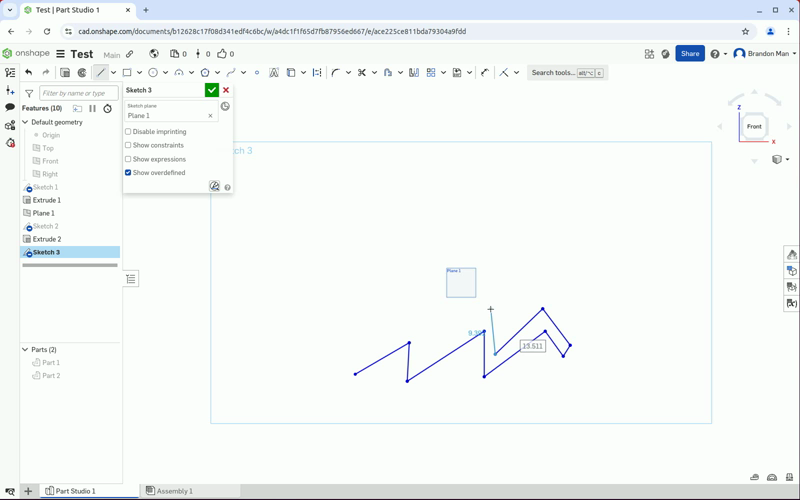
key_up(shift)
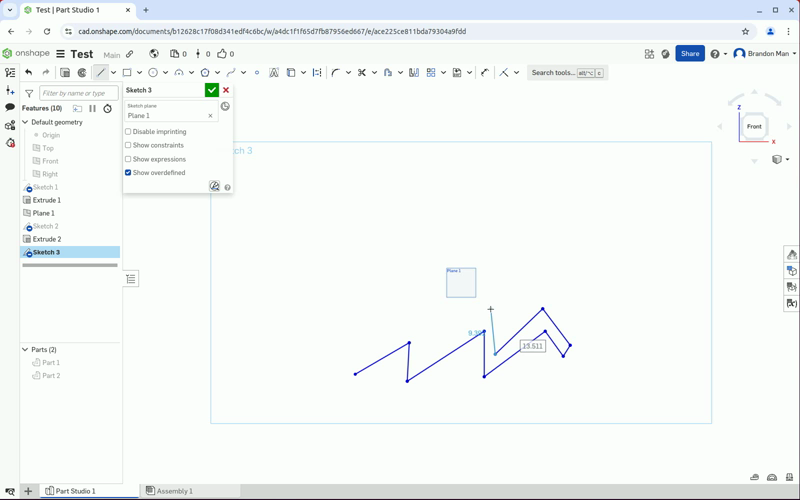
key_down(shift)
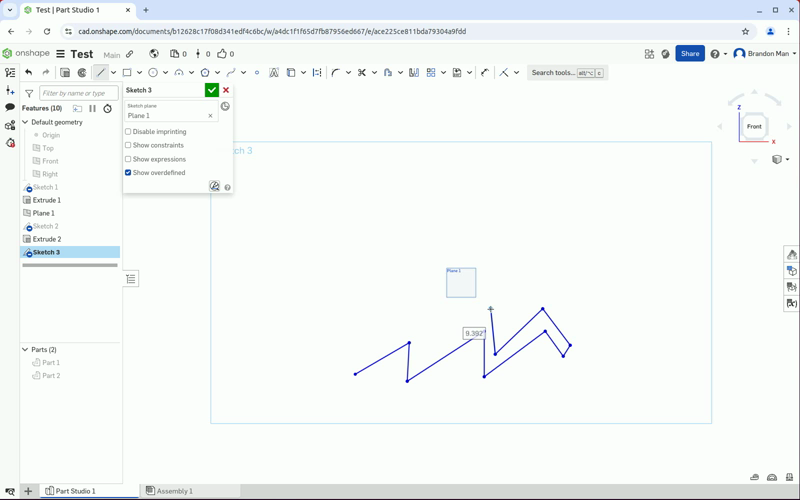
mouse_move(418, 358)
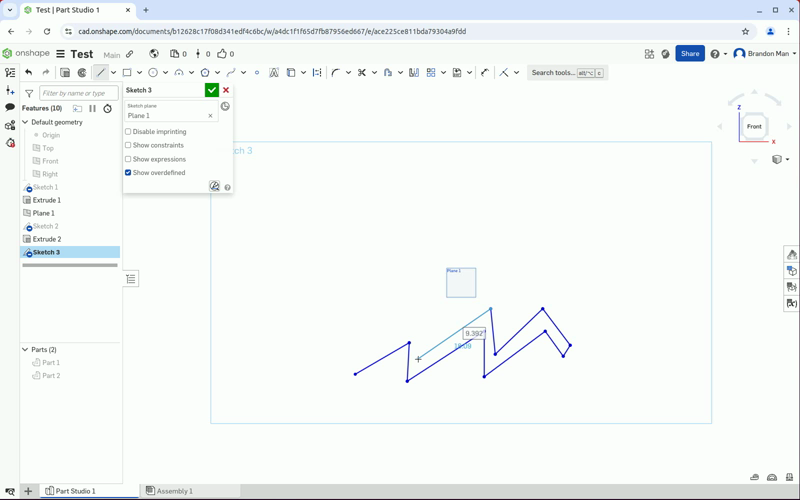
click(418, 358)
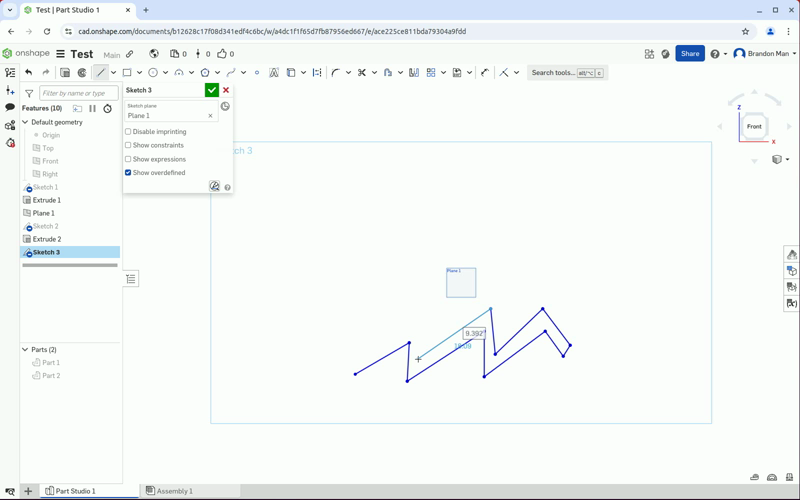
key_up(shift)
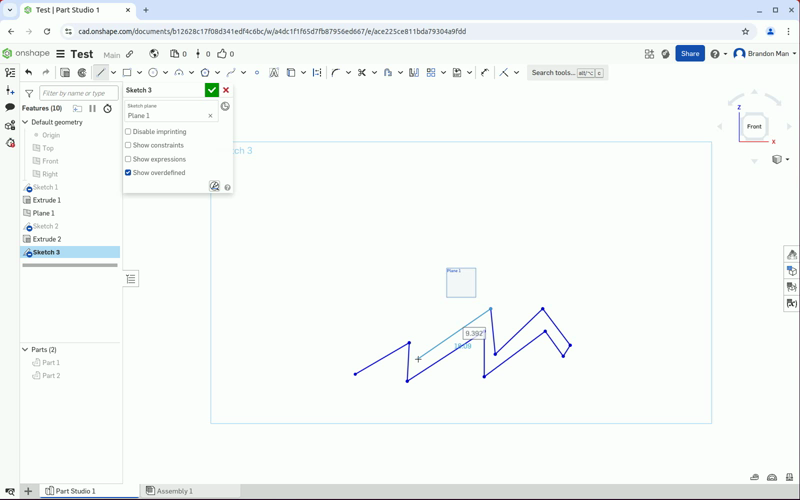
key_down(shift)
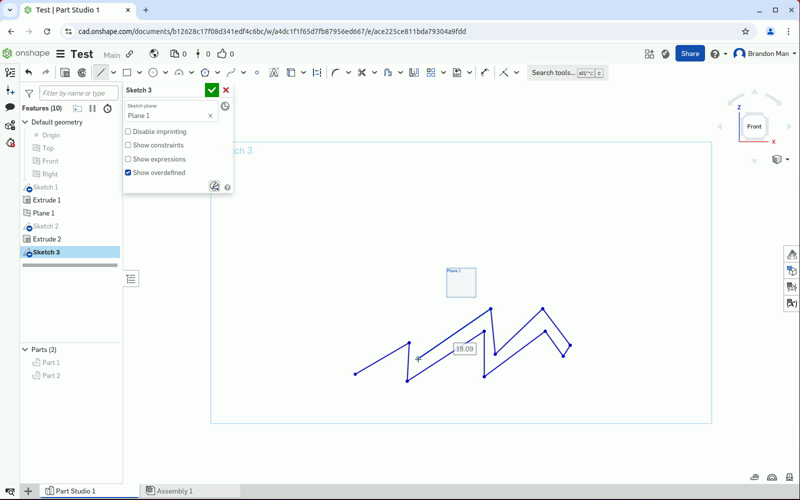
mouse_move(448, 358)
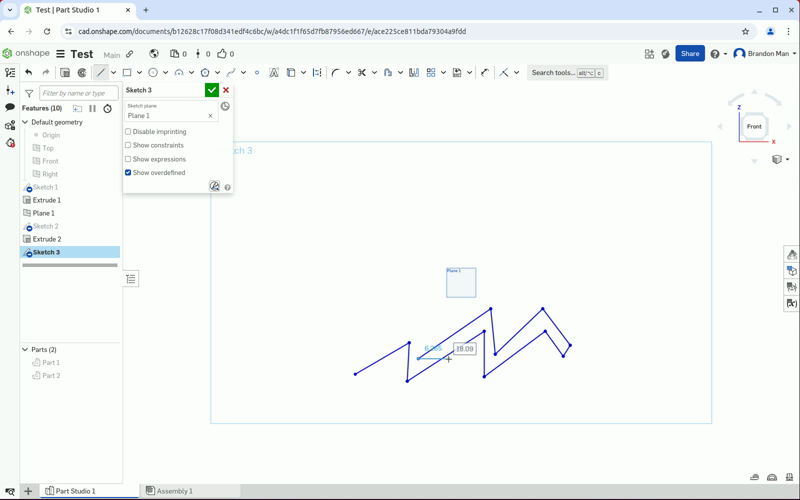
mouse_move(429, 308)
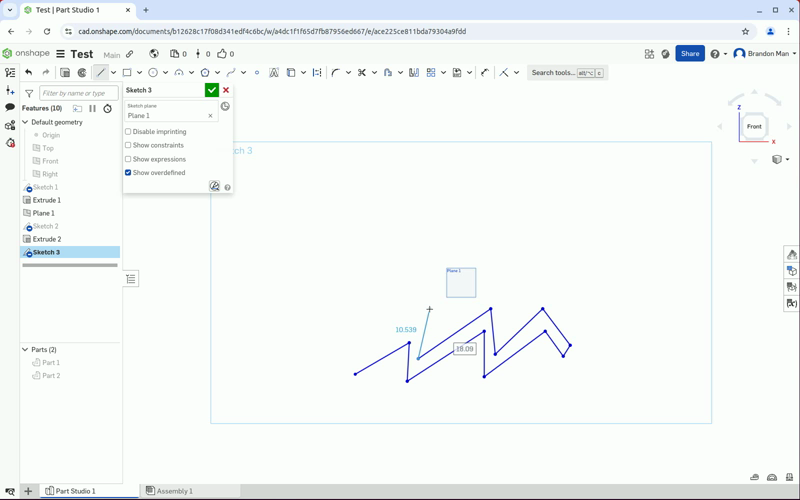
click(429, 308)
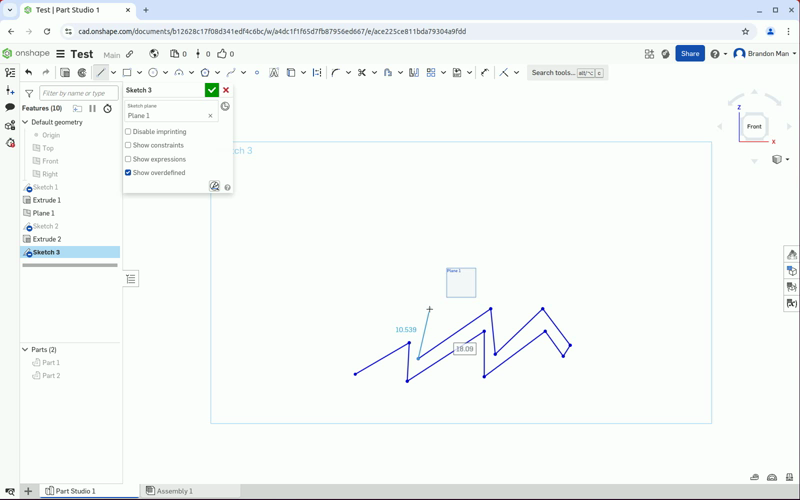
key_up(shift)
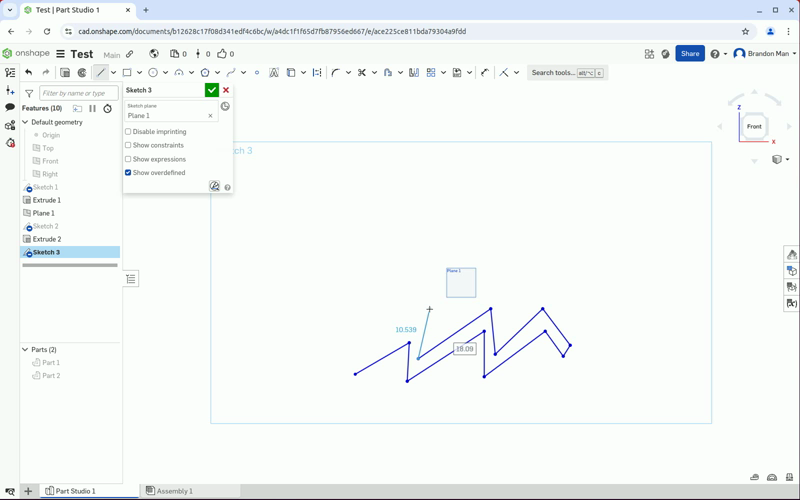
key_down(shift)
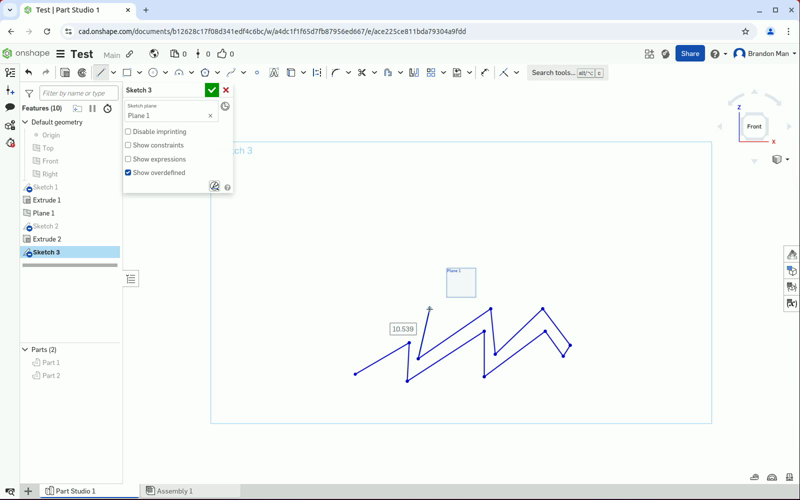
mouse_move(355, 360)
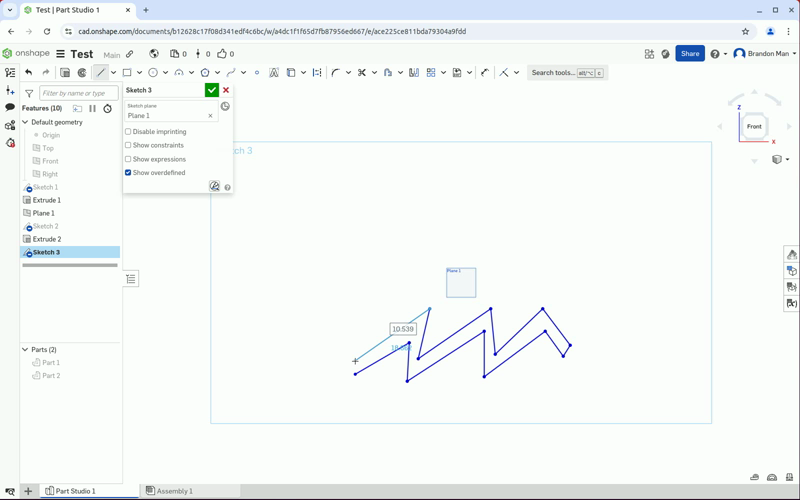
click(355, 360)
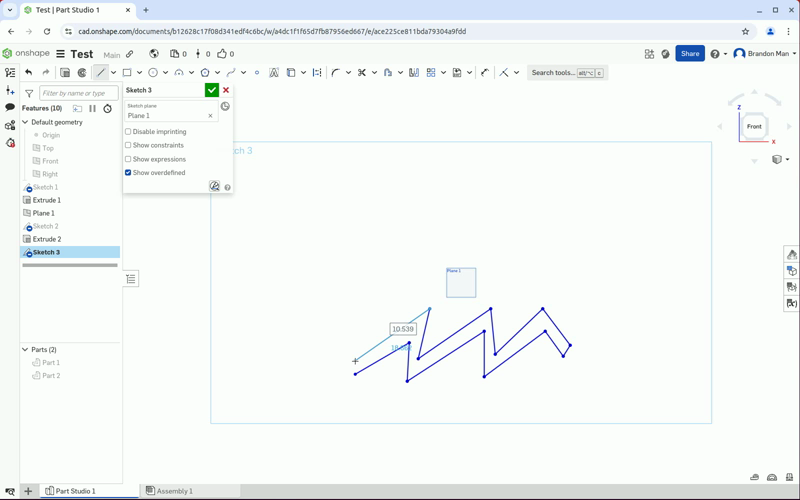
key_up(shift)
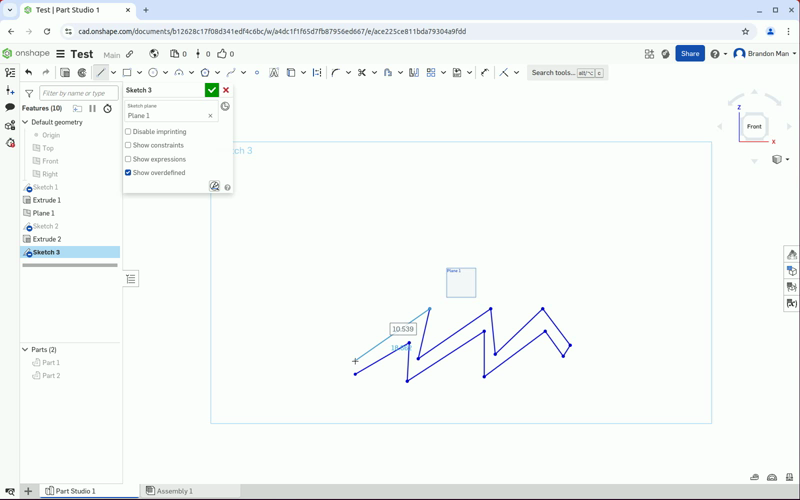
mouse_move(385, 360)
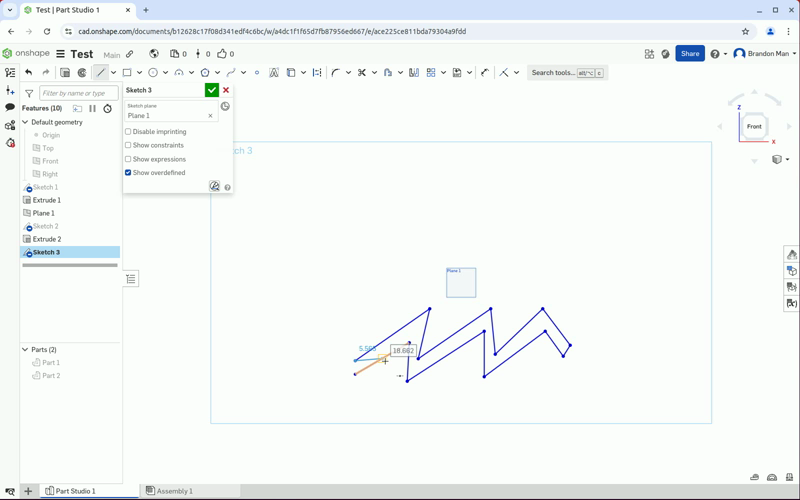
key_down(shift)
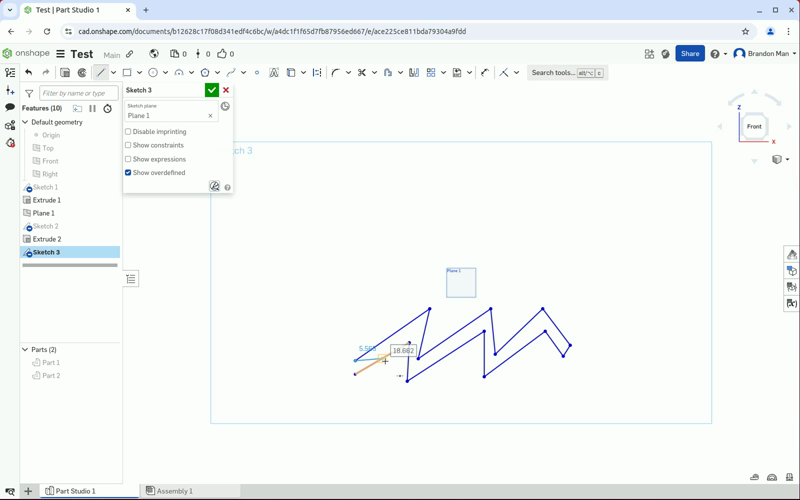
mouse_move(355, 374)
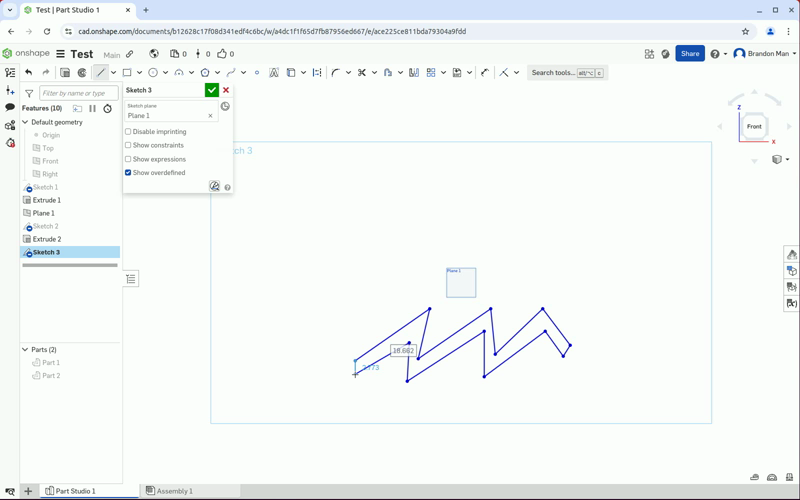
key_up(shift)
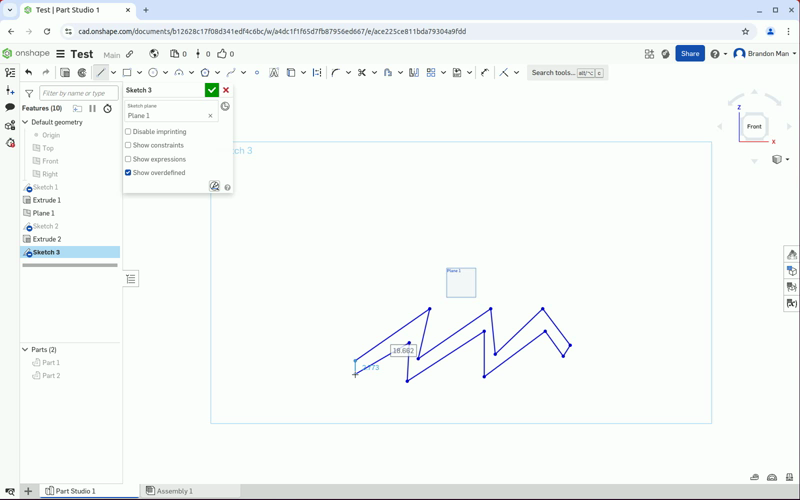
click(355, 374)
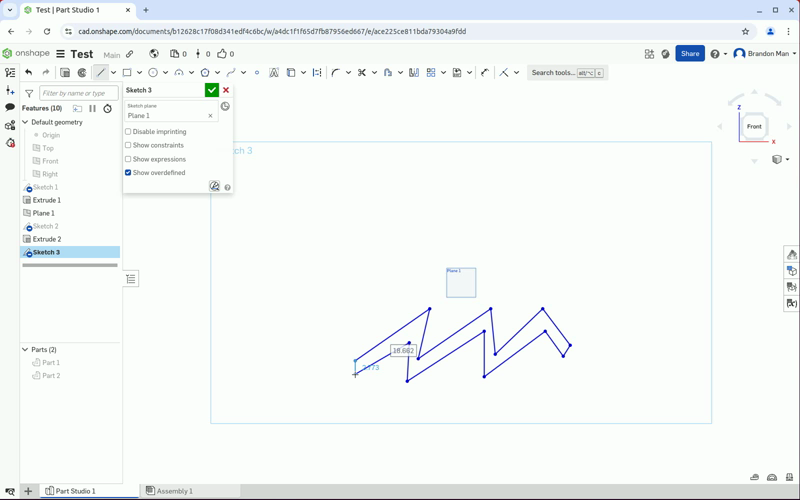
key(esc)
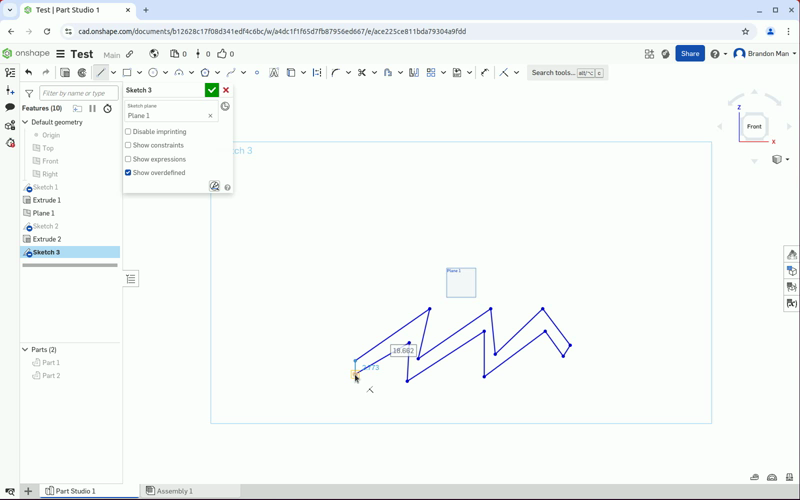
mouse_move(422, 323)
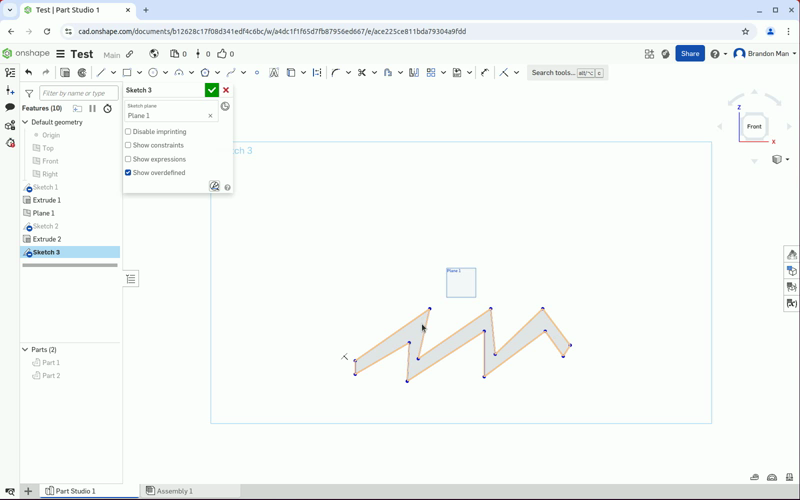
click(422, 323)
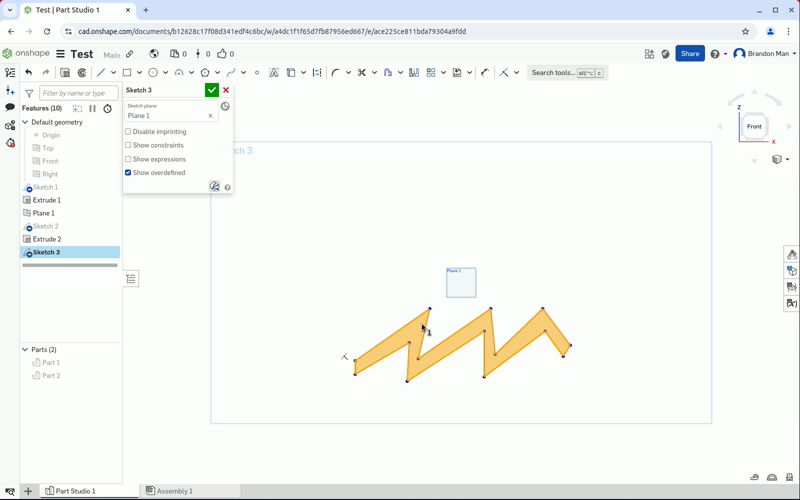
mouse_move(73, 352)
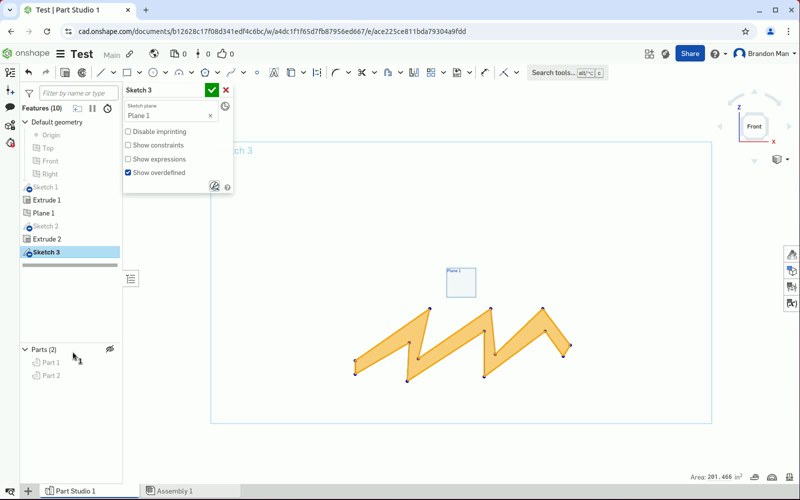
key(shift+y)
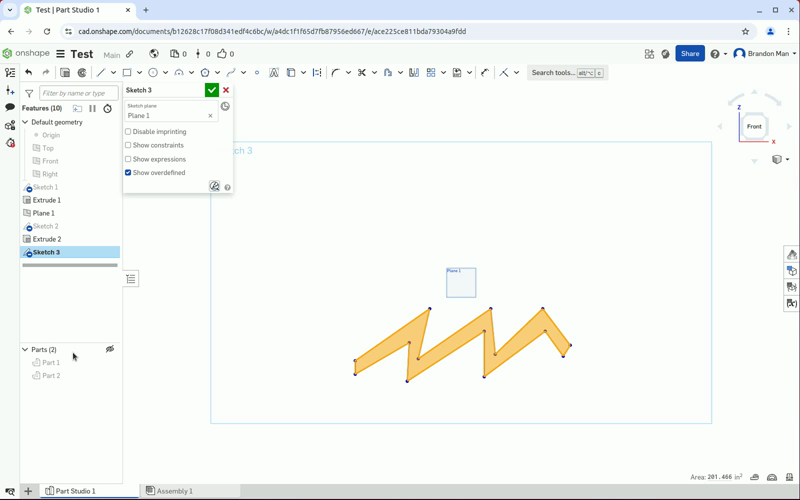
key(shift+e)
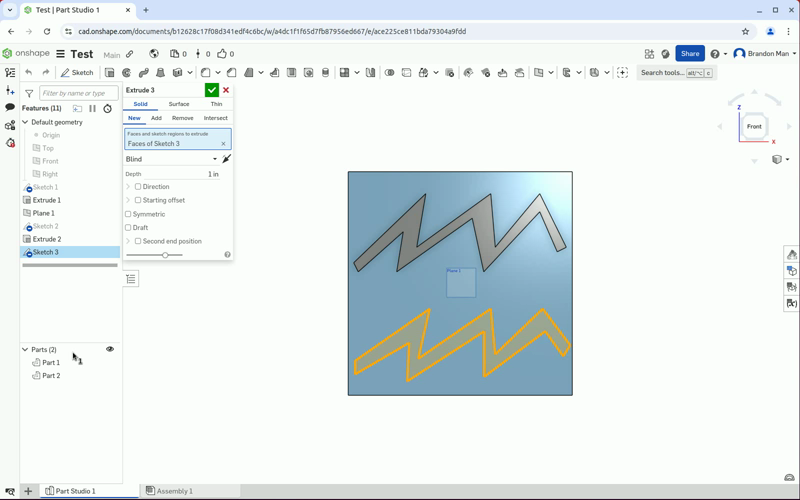
mouse_move(143, 106)
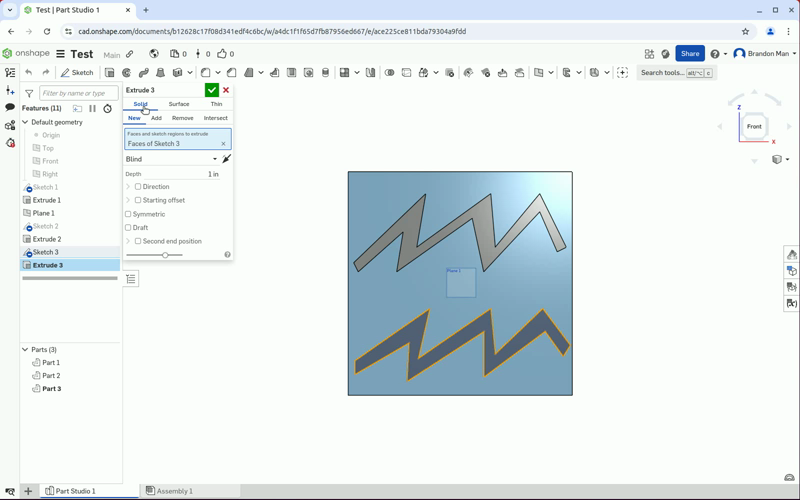
click(143, 106)
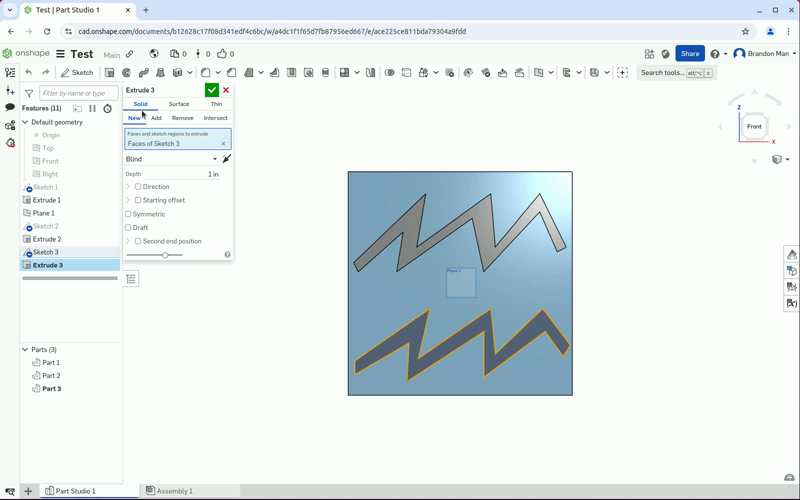
mouse_move(137, 120)
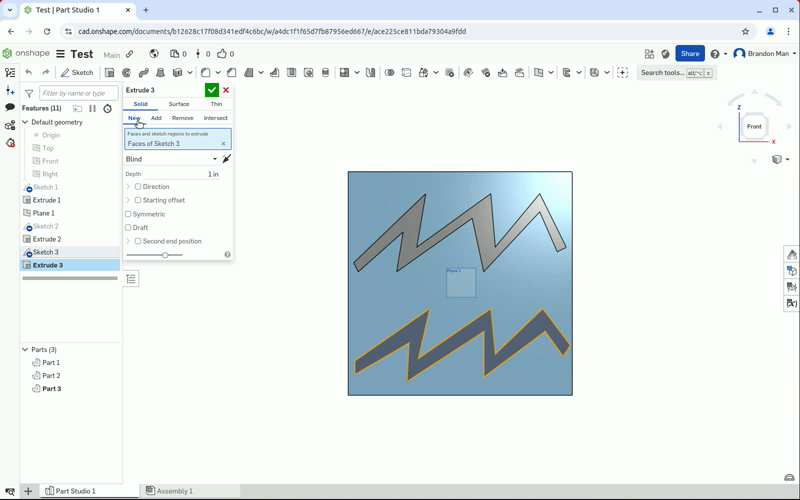
click(137, 120)
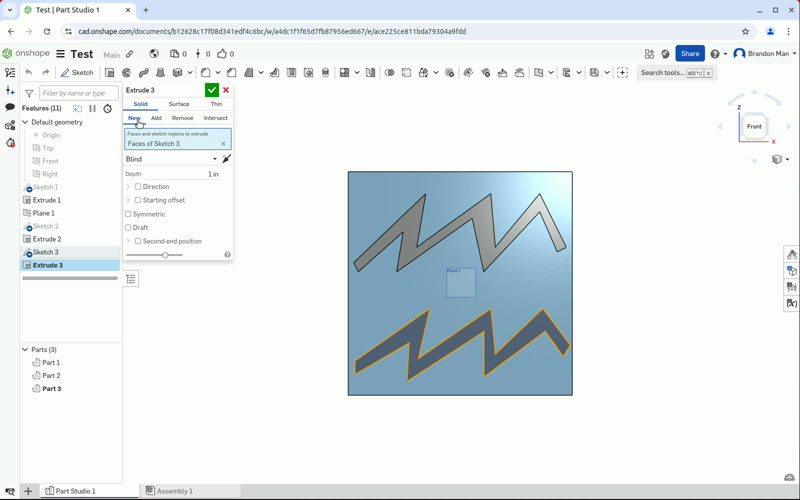
key(tab, 4)
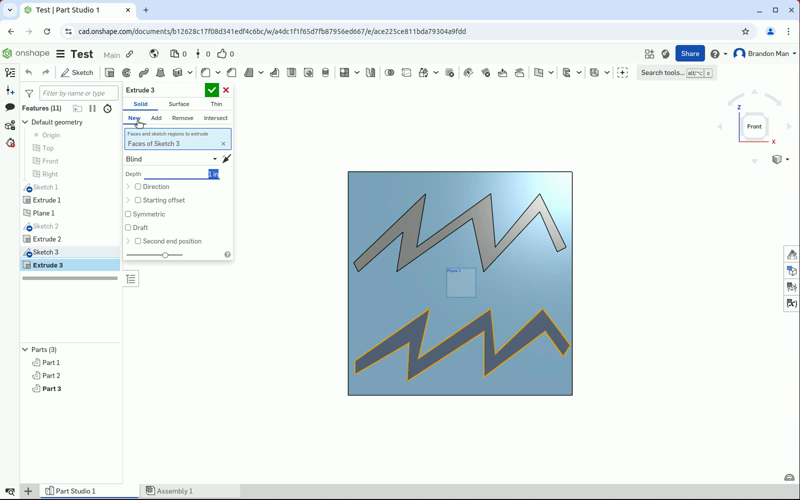
text(2.889)
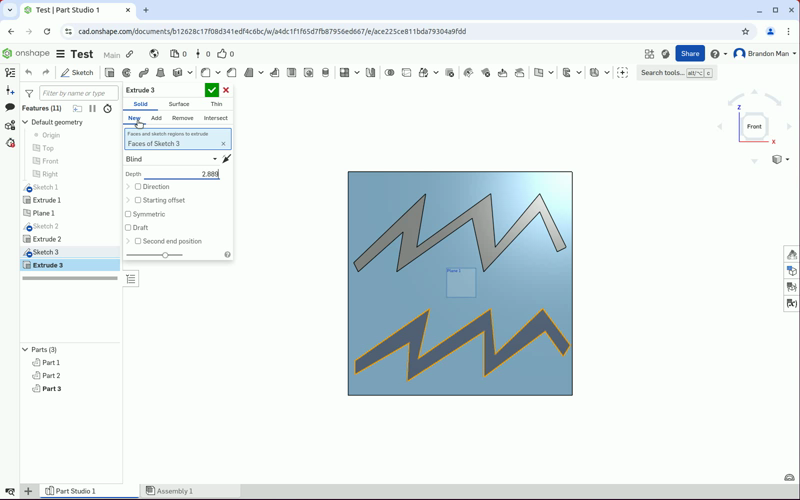
key(enter)
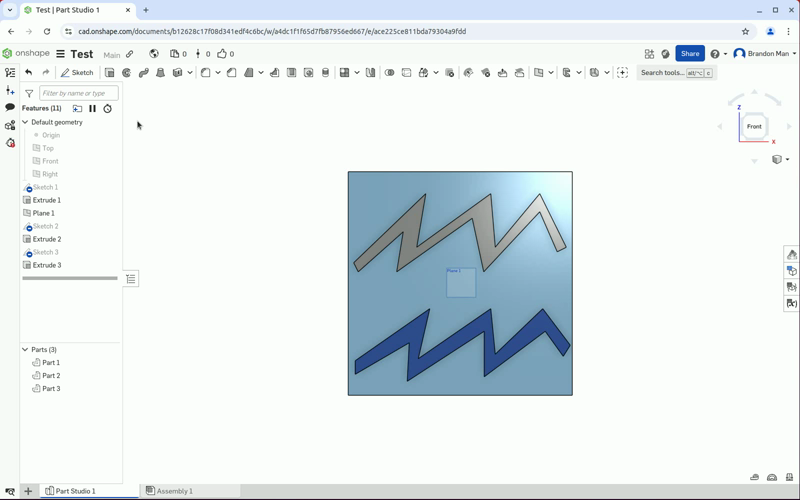
key(shift+h)
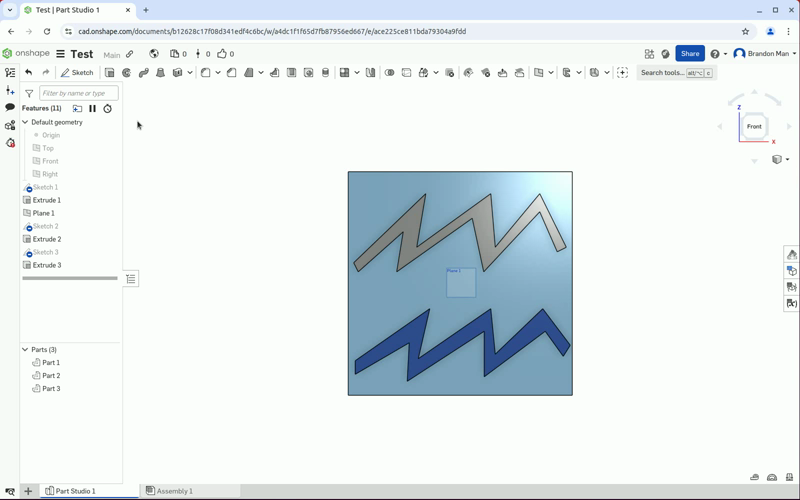
key(shift+h)
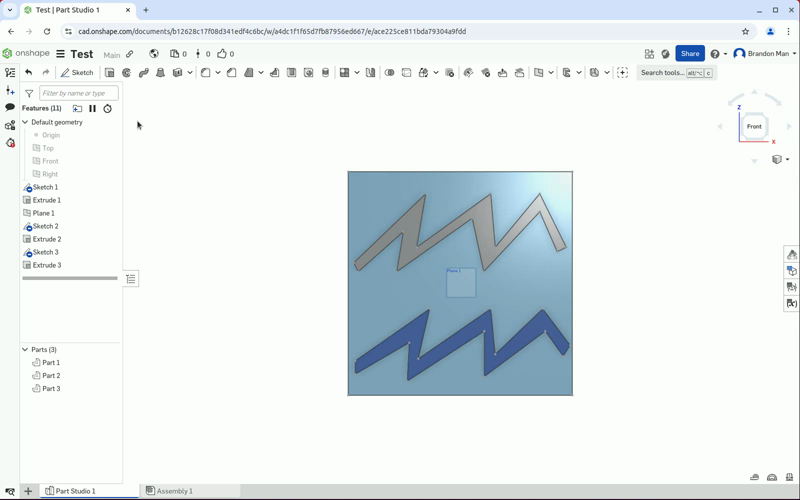
key(shift+7)
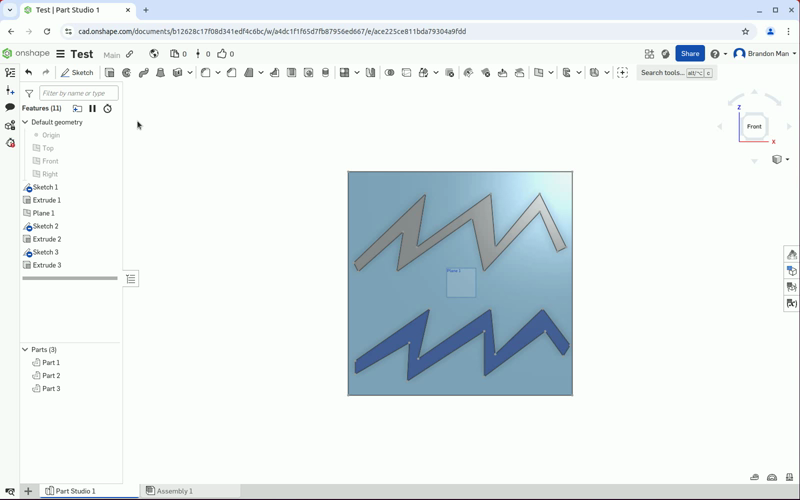
key(left, 2)
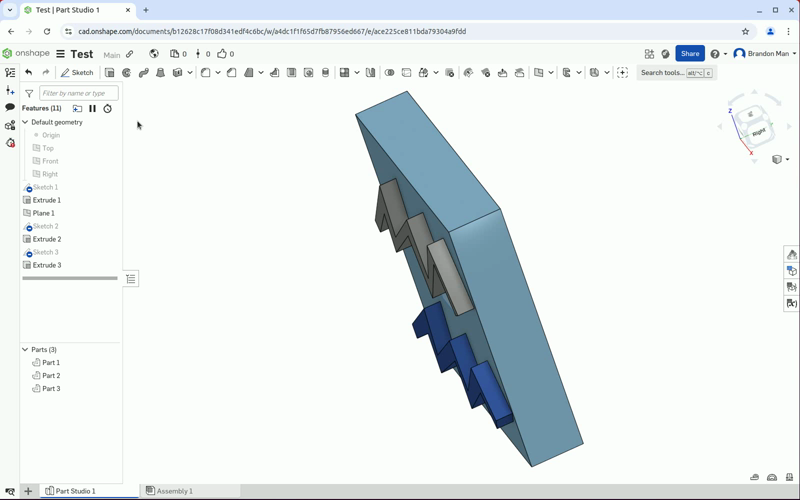
key(down, 2)
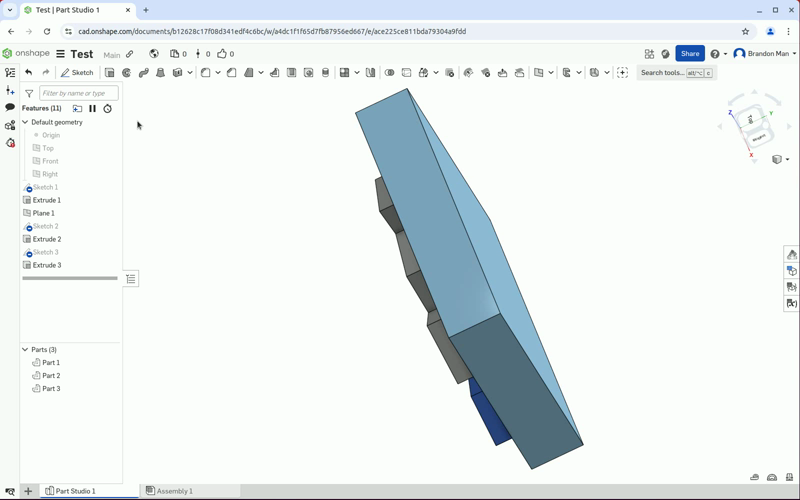
key(up, 2)
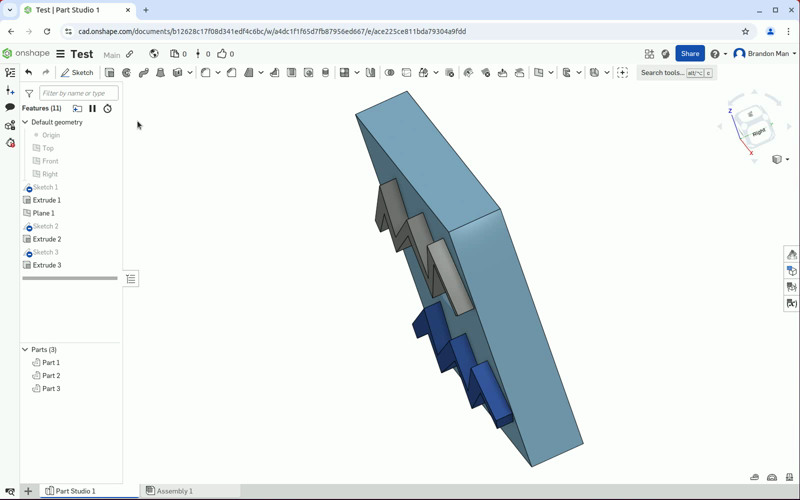
key(right, 2)
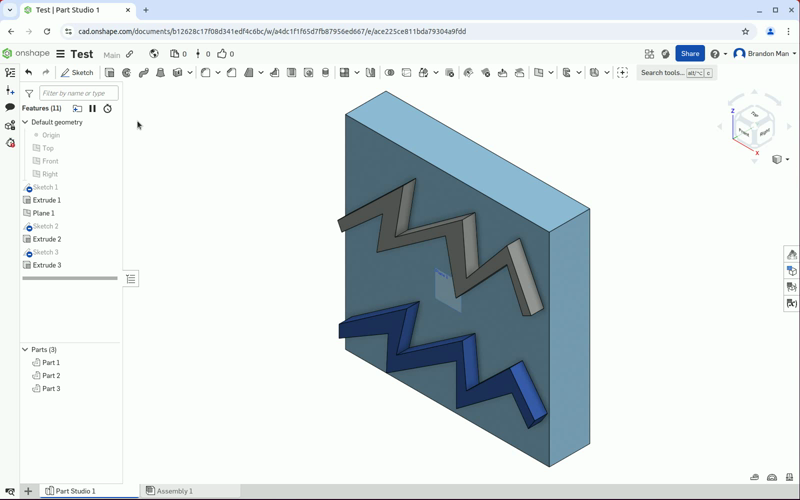
mouse_move(73, 189)
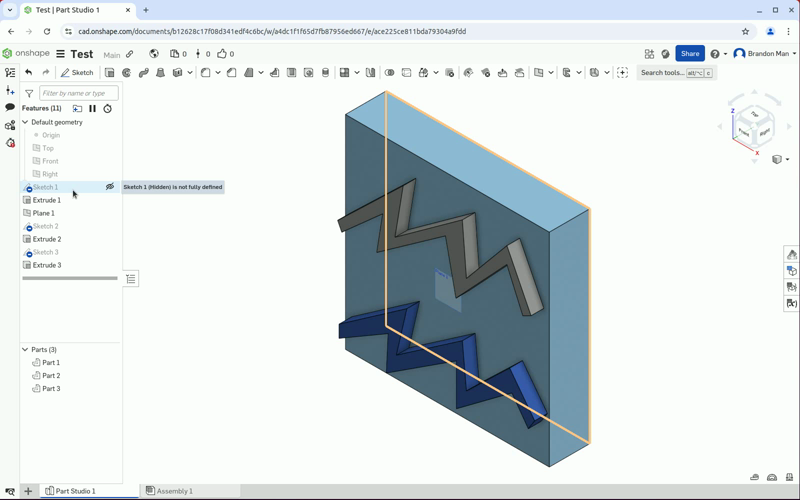
click(73, 189)